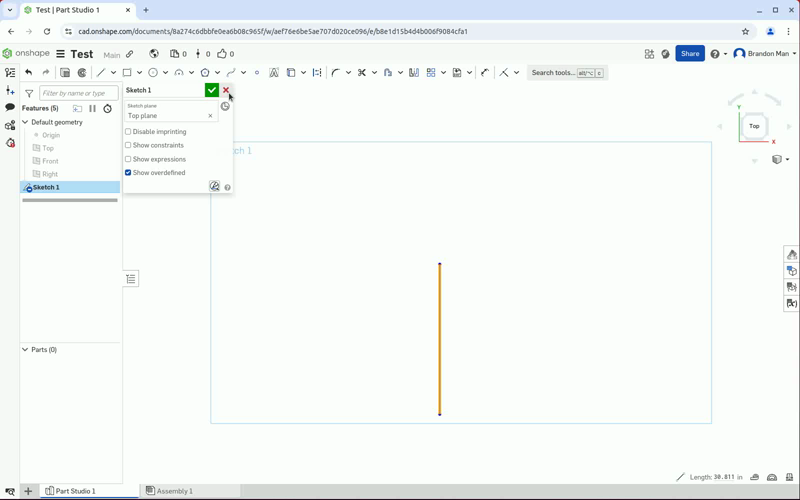
key(shift+h)
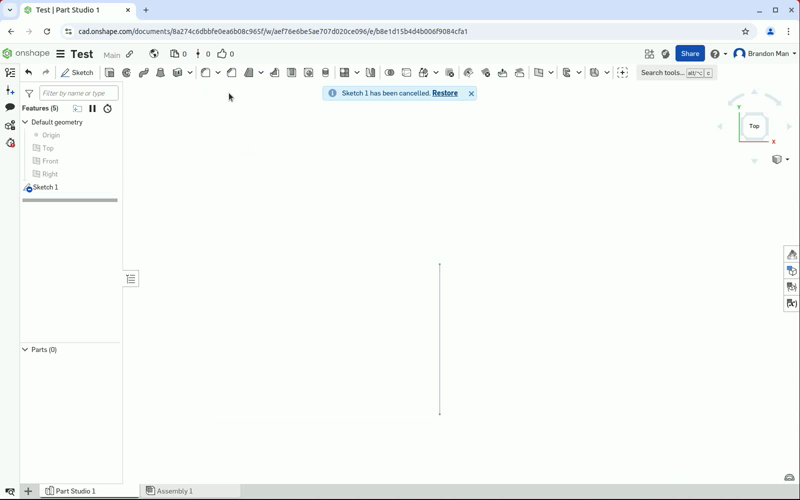
key(shift+s)
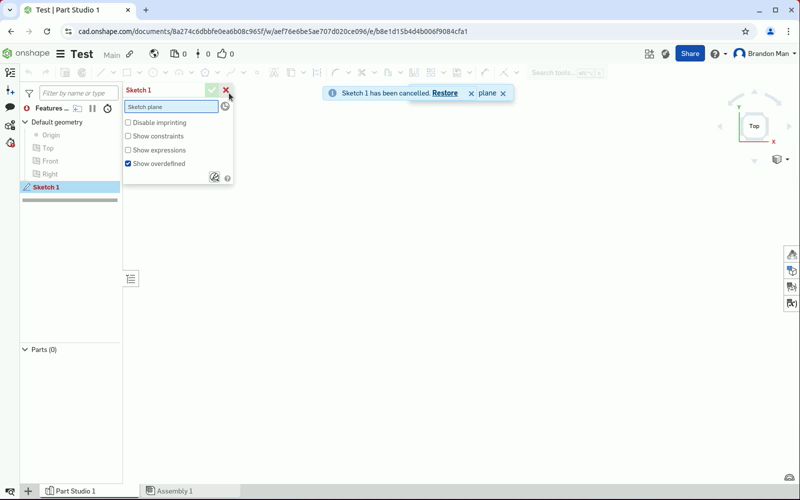
mouse_move(73, 150)
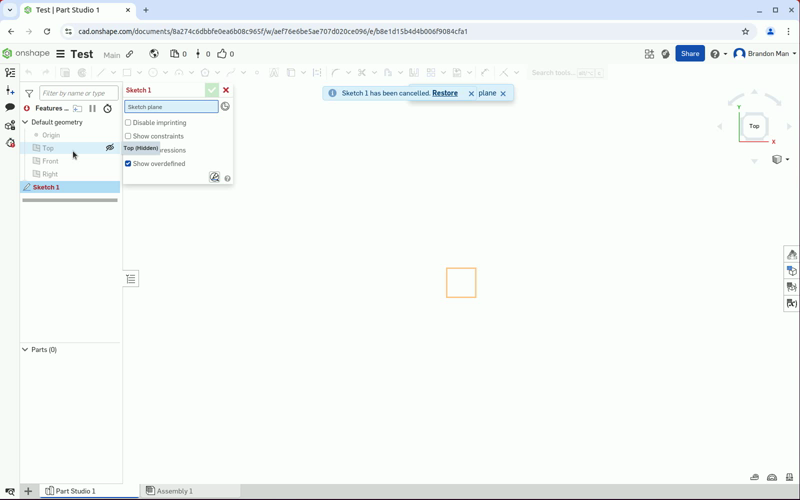
click(73, 150)
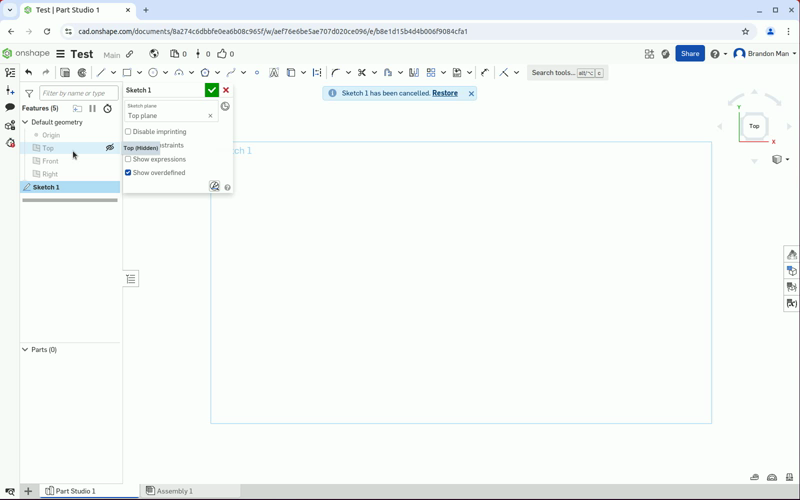
mouse_move(73, 352)
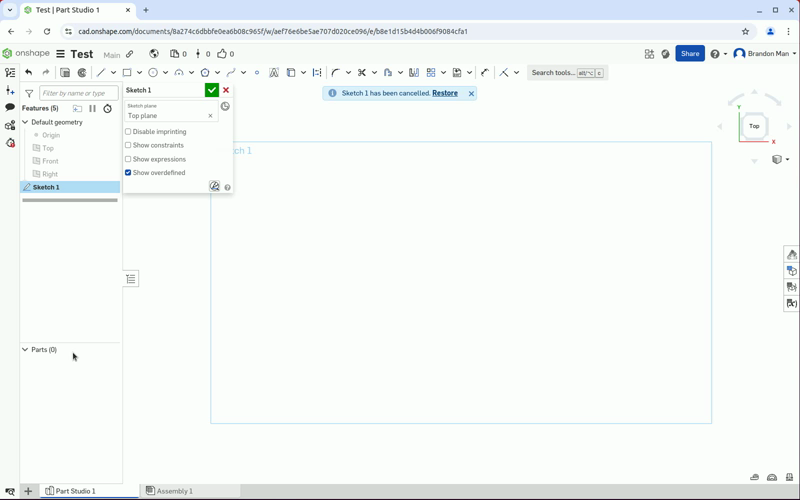
key(y)
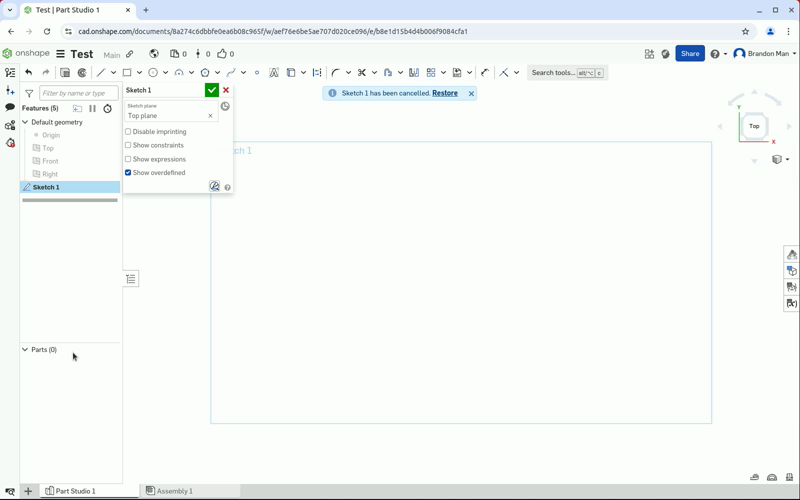
key(l)
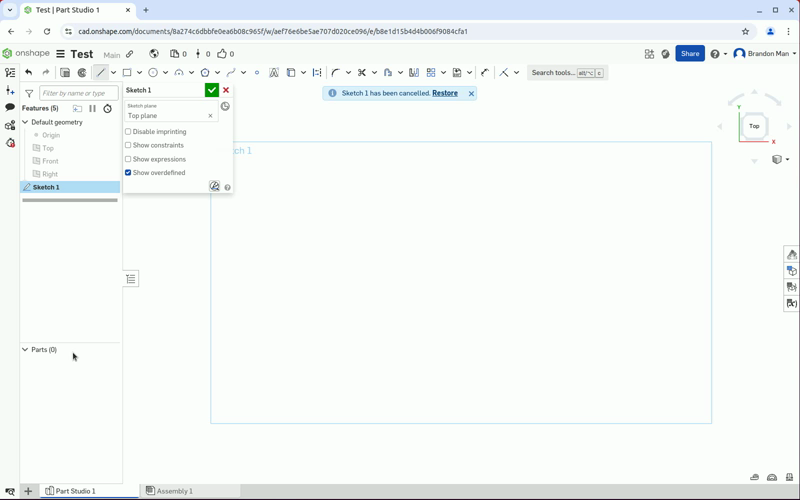
key_down(shift)
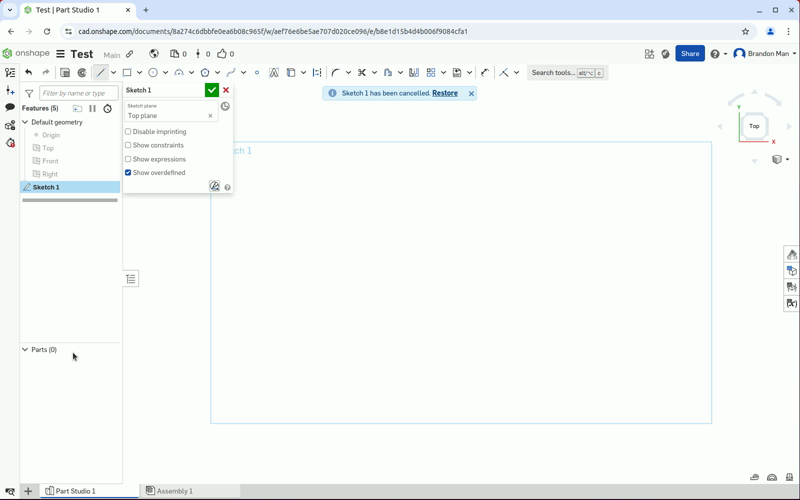
mouse_move(389, 282)
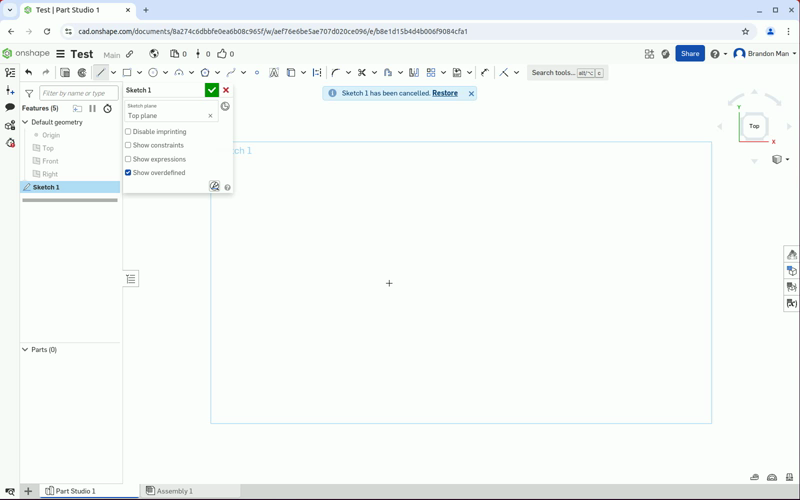
click(389, 282)
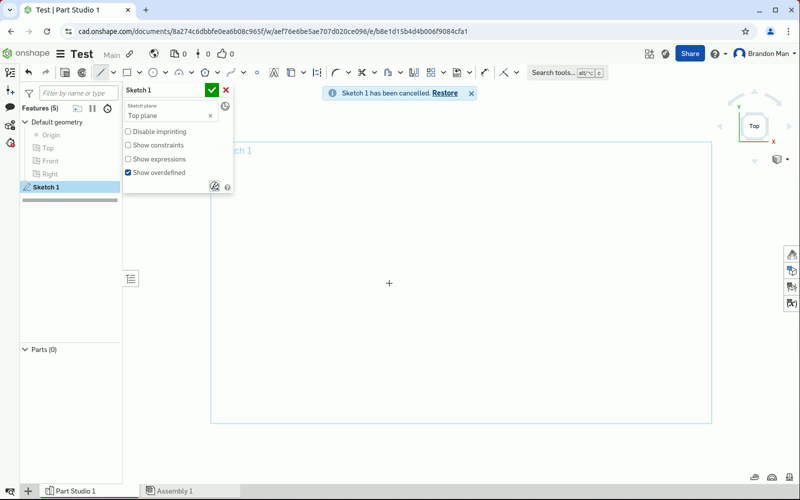
key_up(shift)
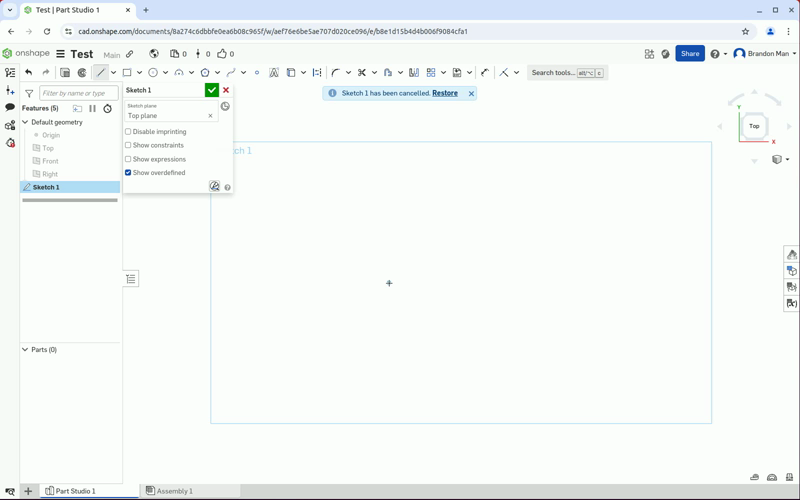
key_down(shift)
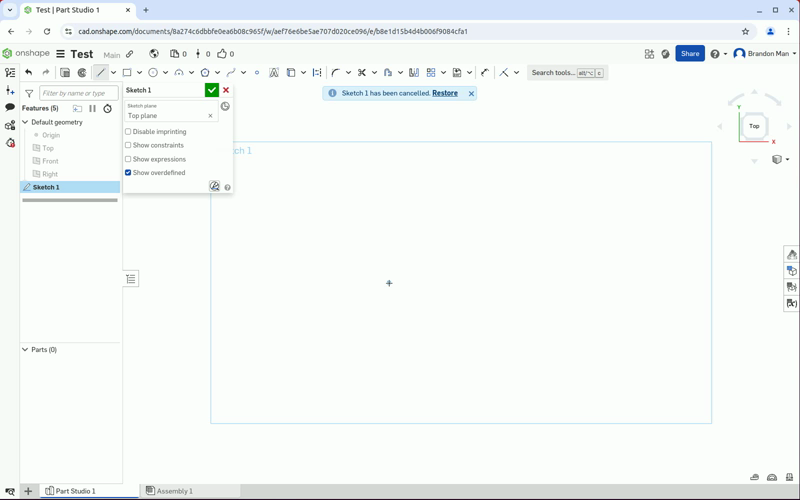
mouse_move(419, 282)
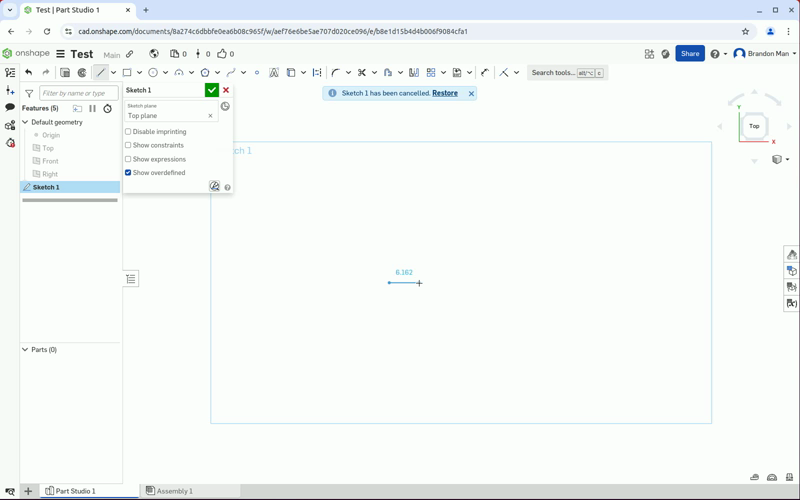
mouse_move(410, 255)
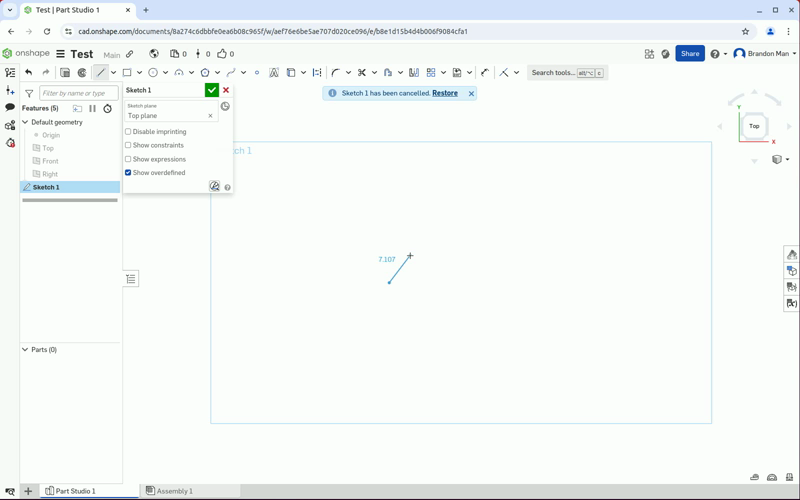
click(410, 255)
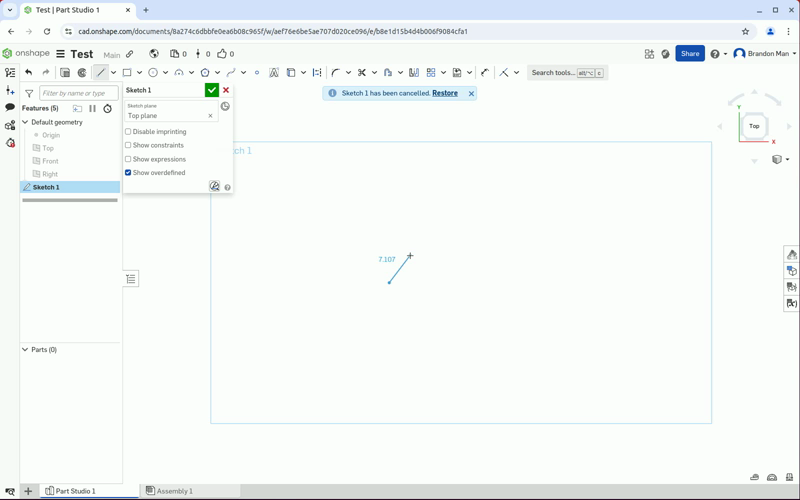
key_up(shift)
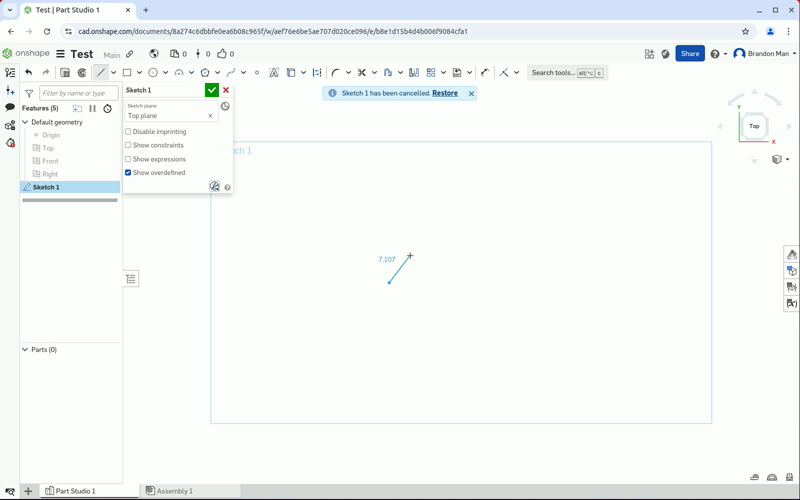
key(esc)
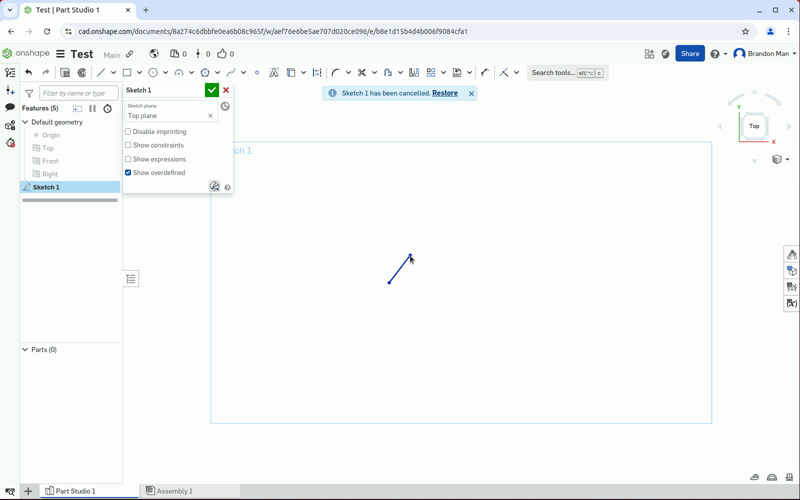
key(a)
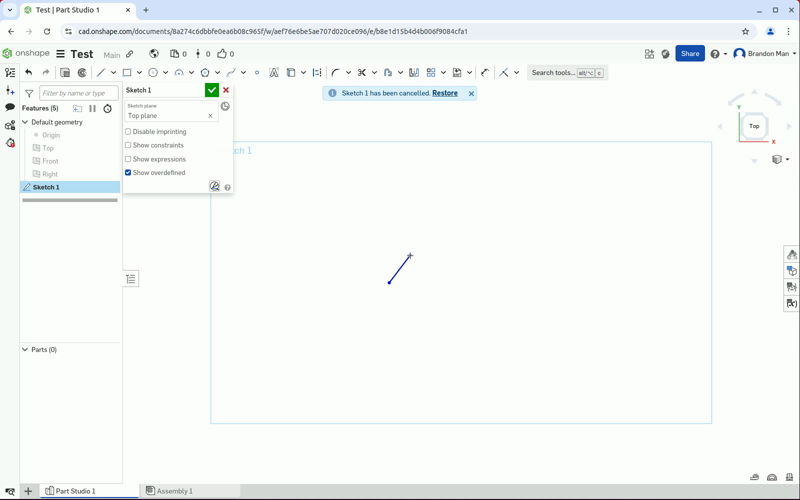
mouse_move(410, 255)
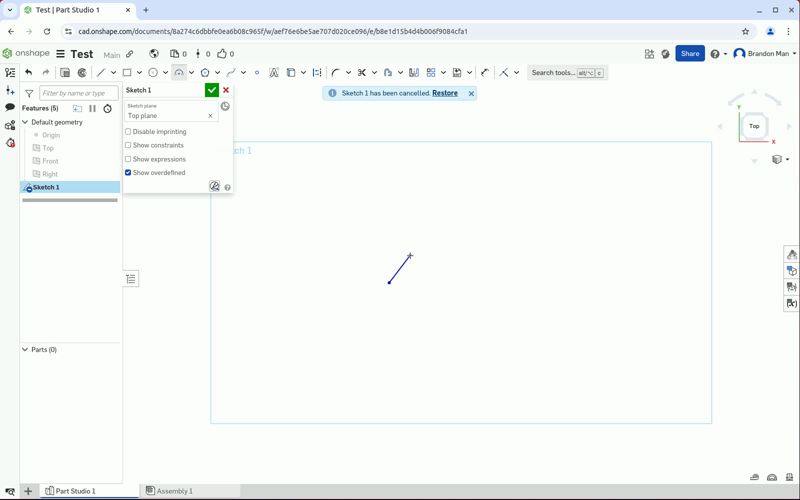
click(410, 255)
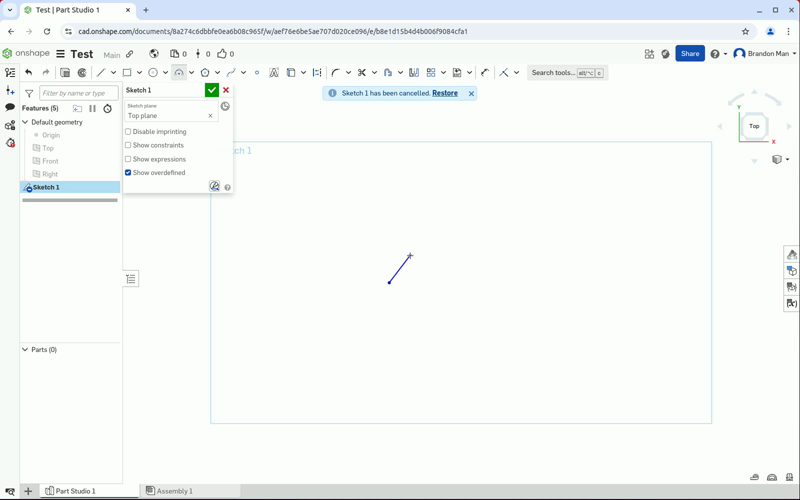
key_down(shift)
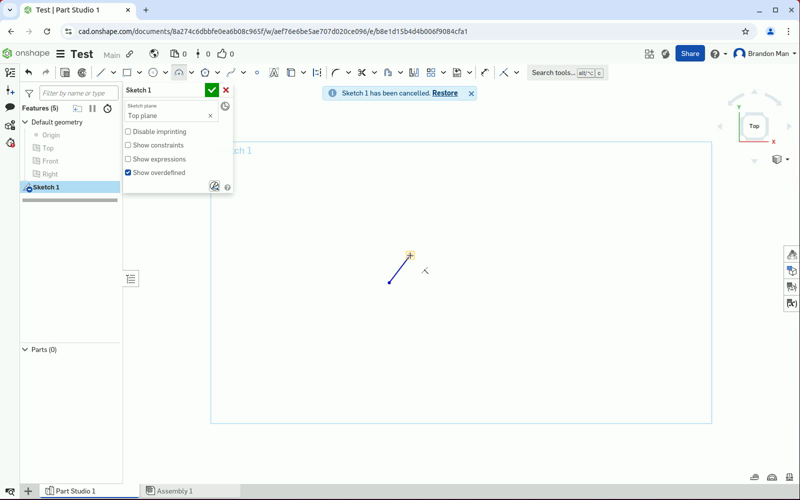
mouse_move(410, 228)
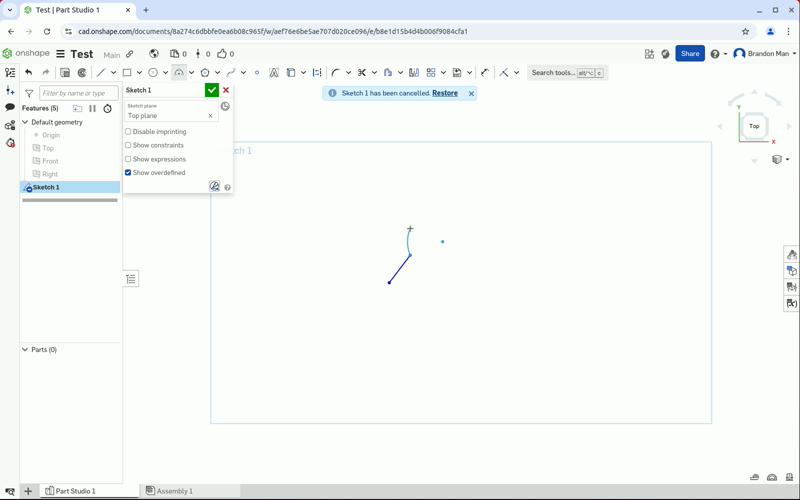
click(410, 228)
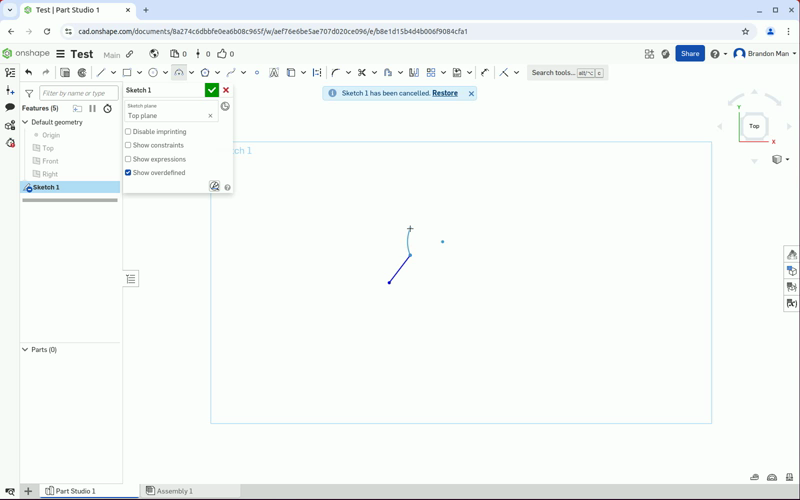
mouse_move(403, 241)
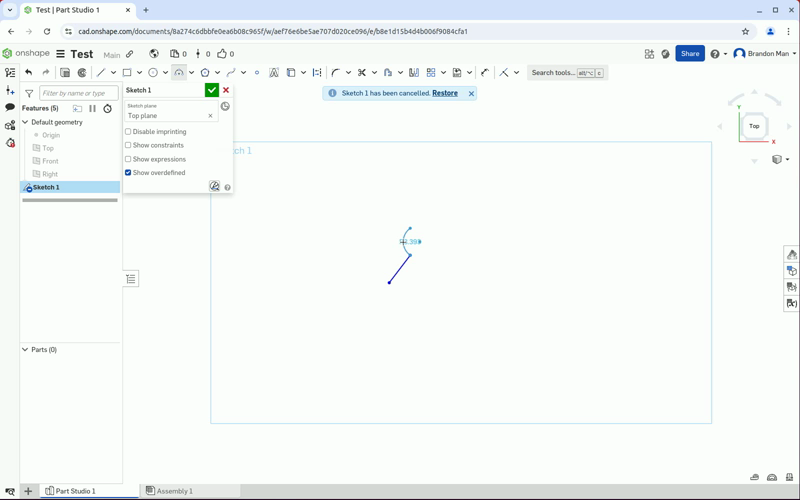
click(403, 241)
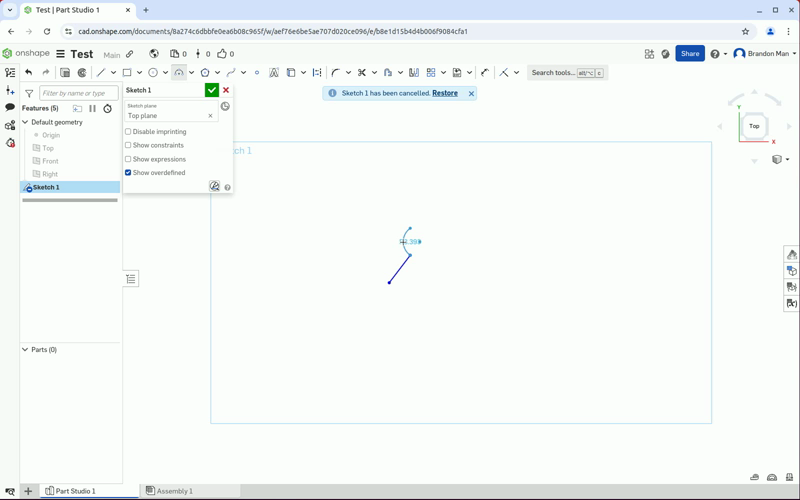
key_up(shift)
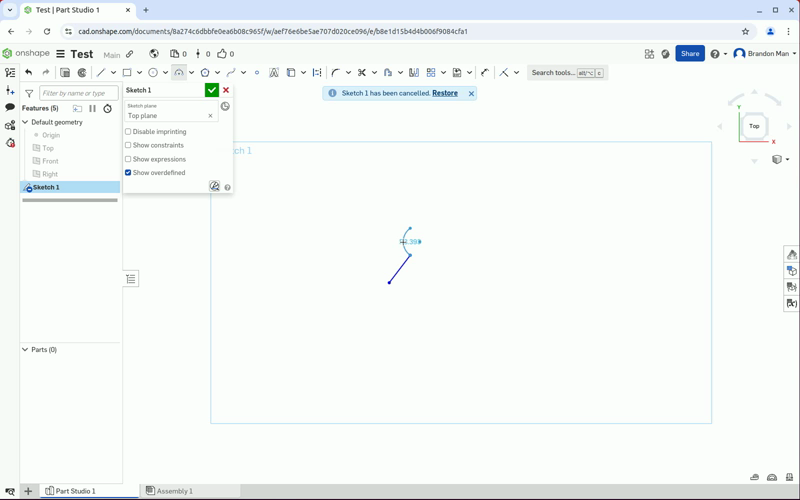
key(esc)
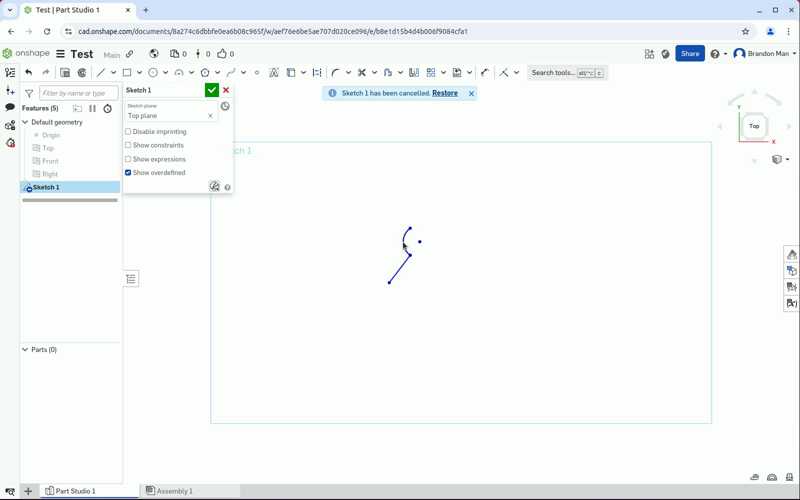
key(l)
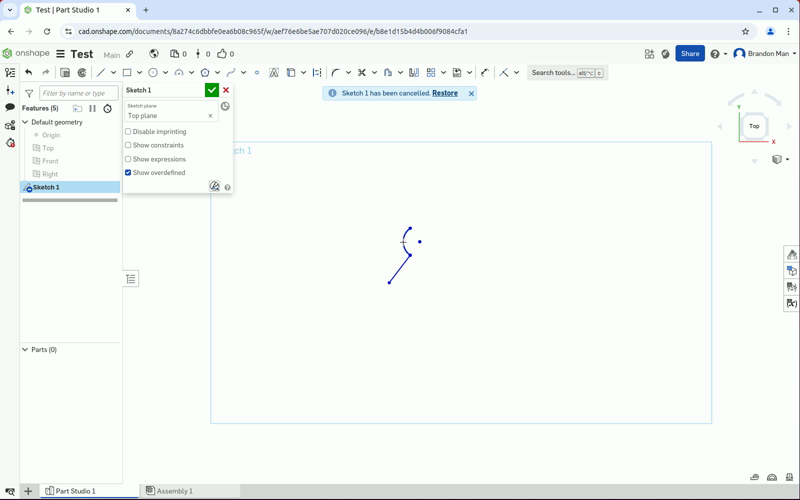
mouse_move(410, 228)
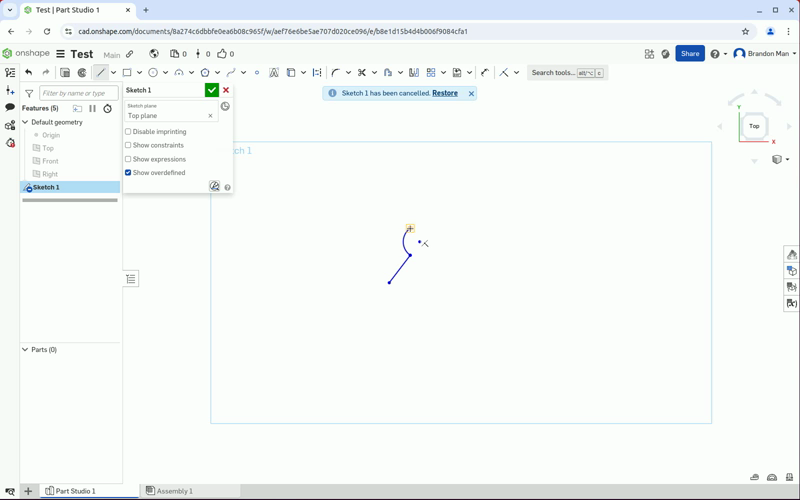
click(410, 228)
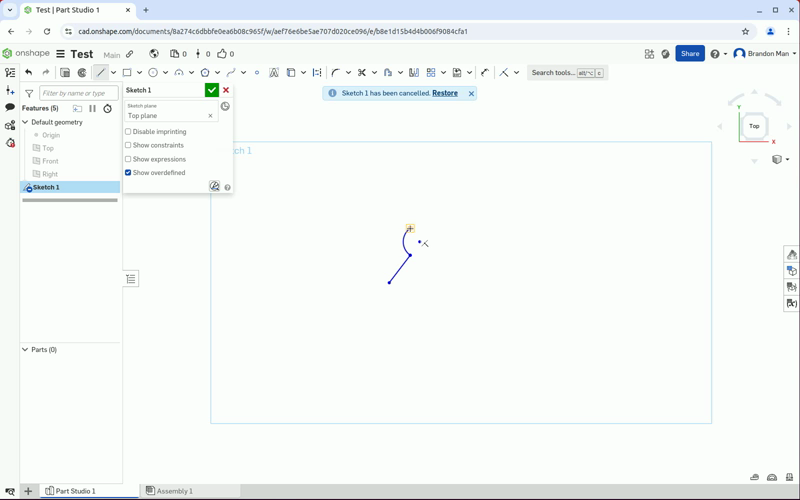
key_down(shift)
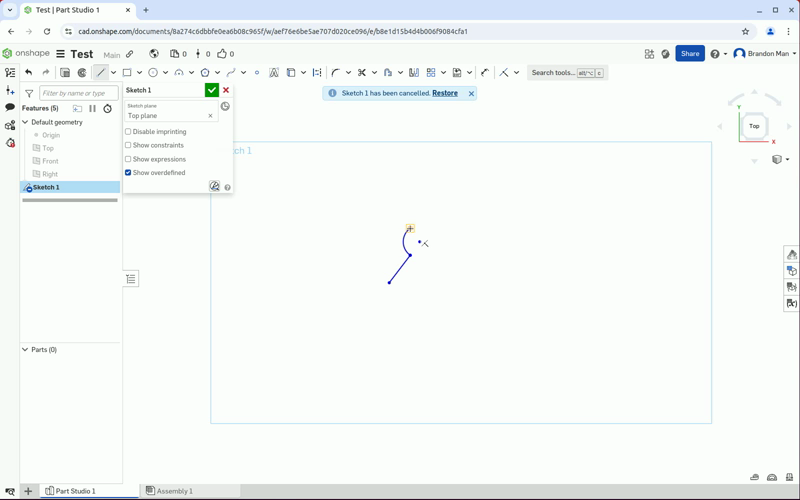
mouse_move(440, 228)
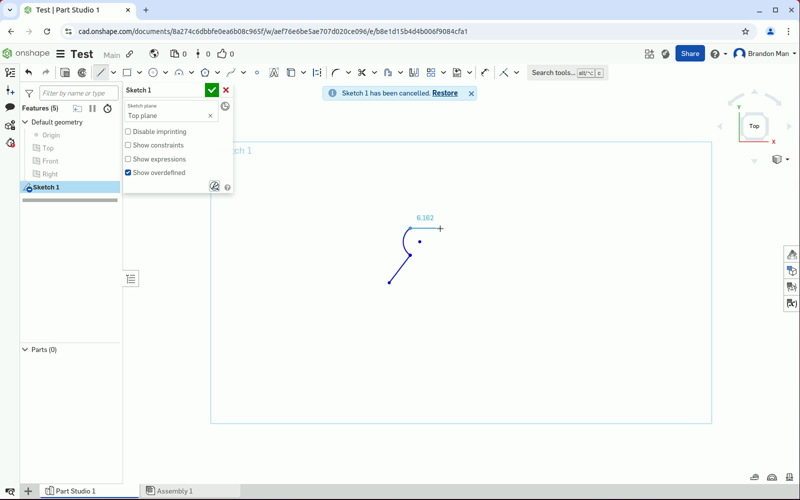
mouse_move(389, 200)
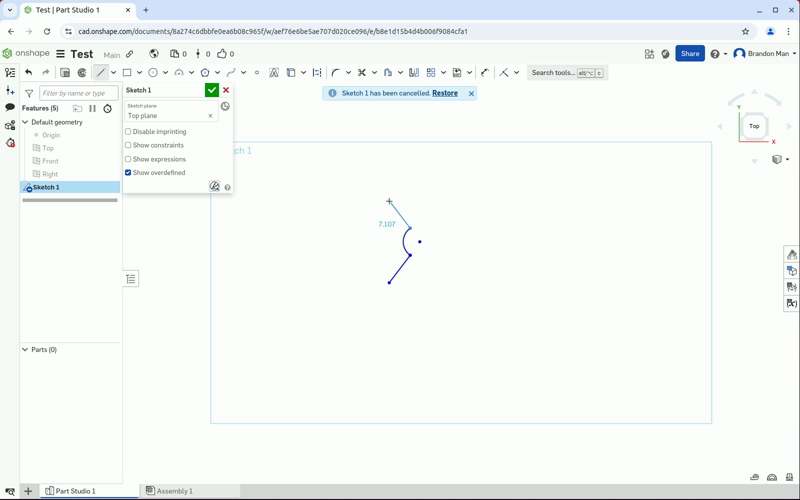
click(389, 200)
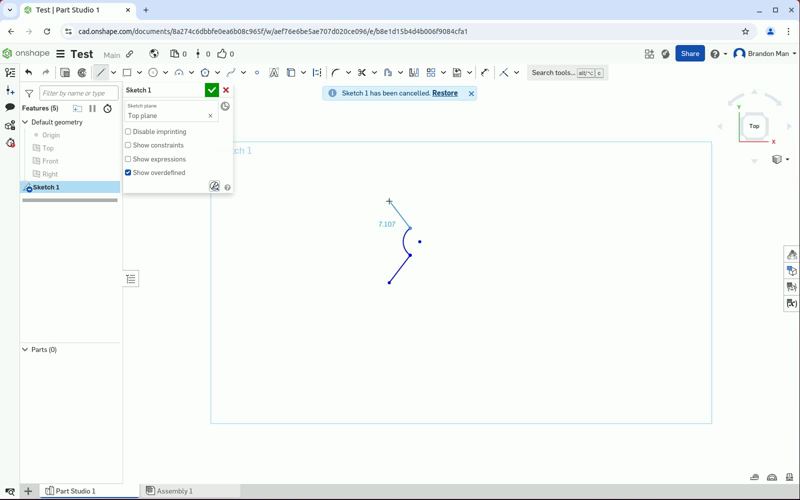
key_up(shift)
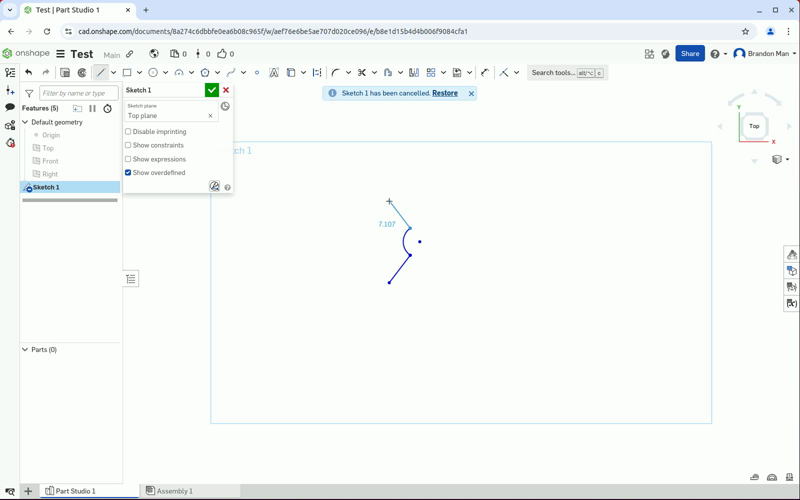
key_down(shift)
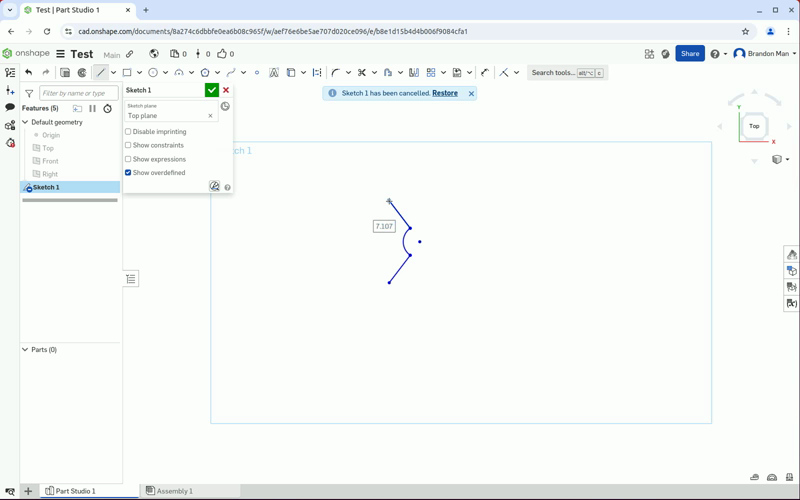
mouse_move(389, 282)
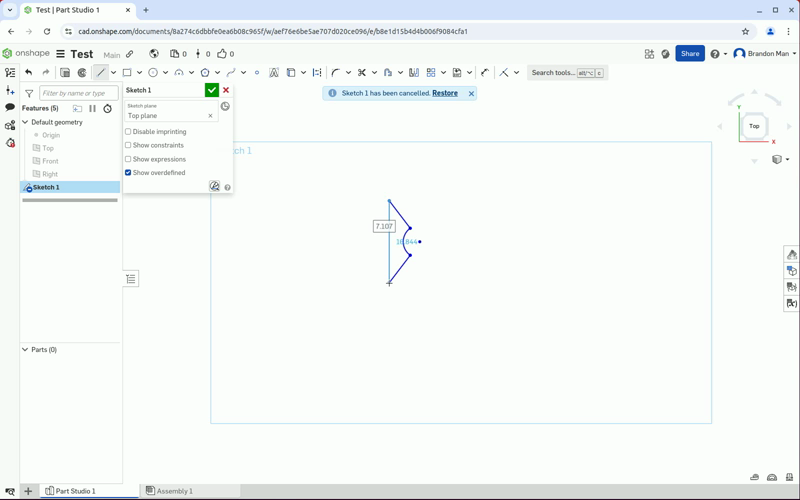
key_up(shift)
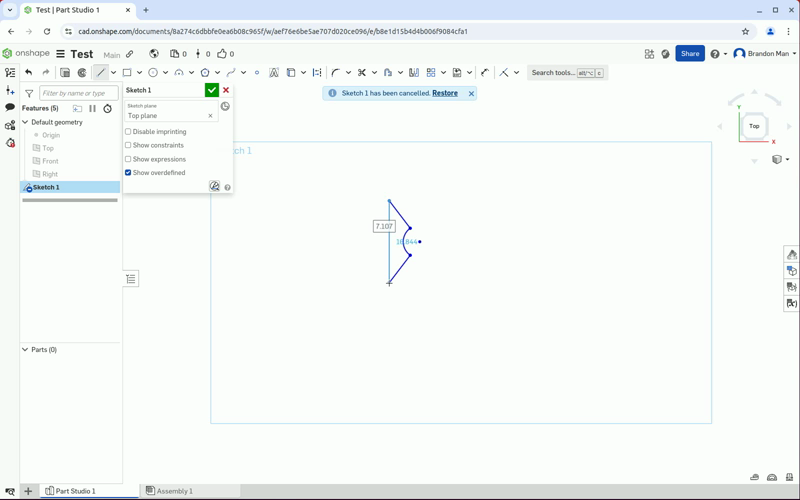
click(389, 282)
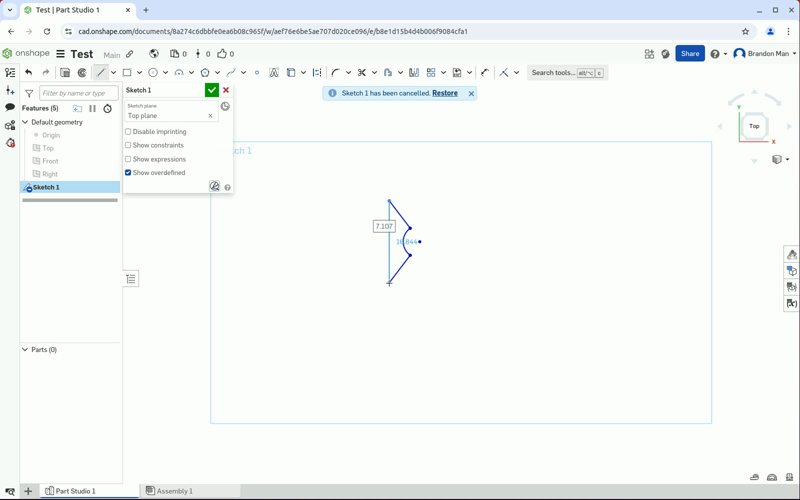
key(esc)
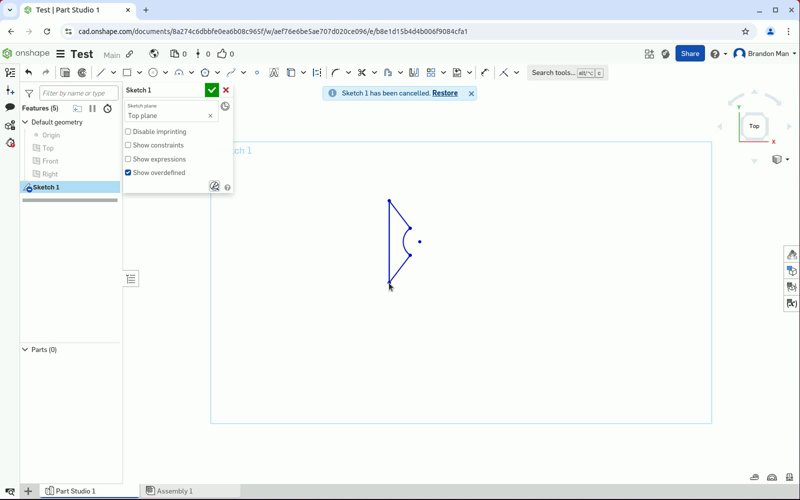
mouse_move(392, 252)
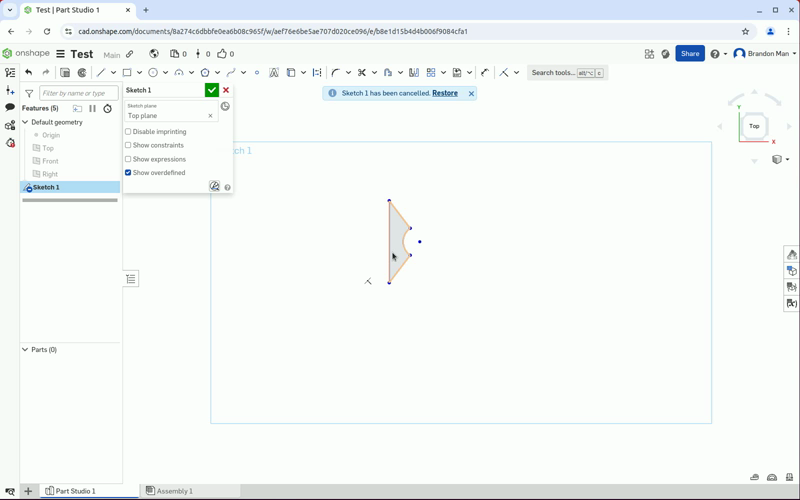
scroll(6)
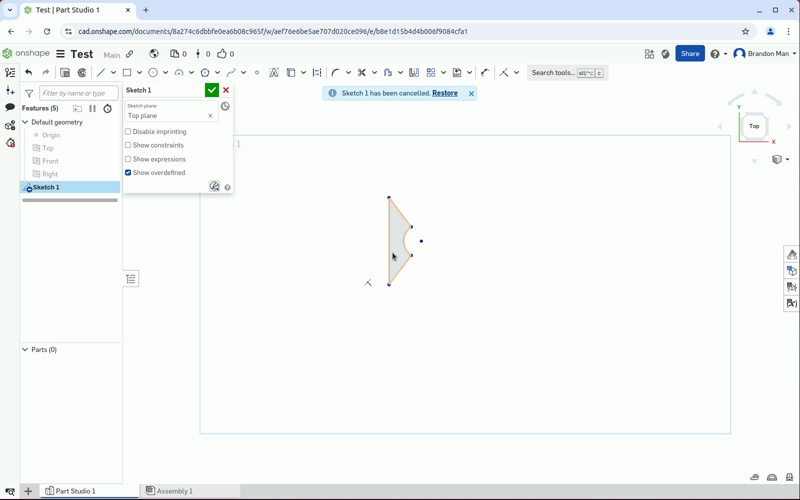
scroll(6)
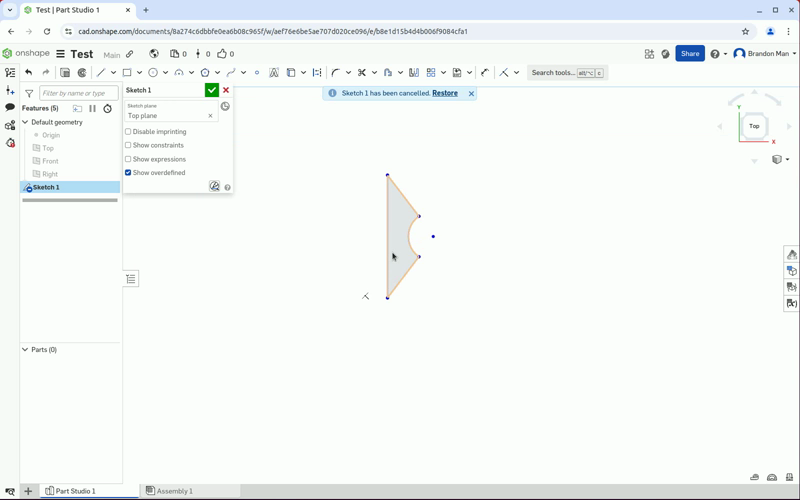
scroll(6)
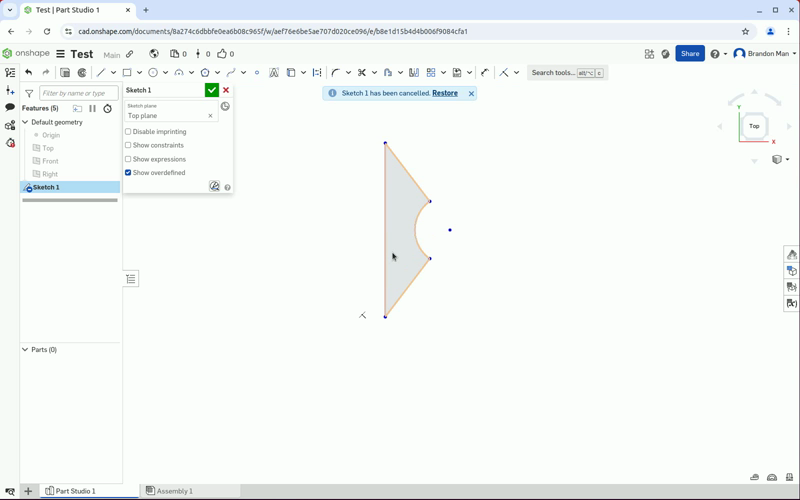
scroll(6)
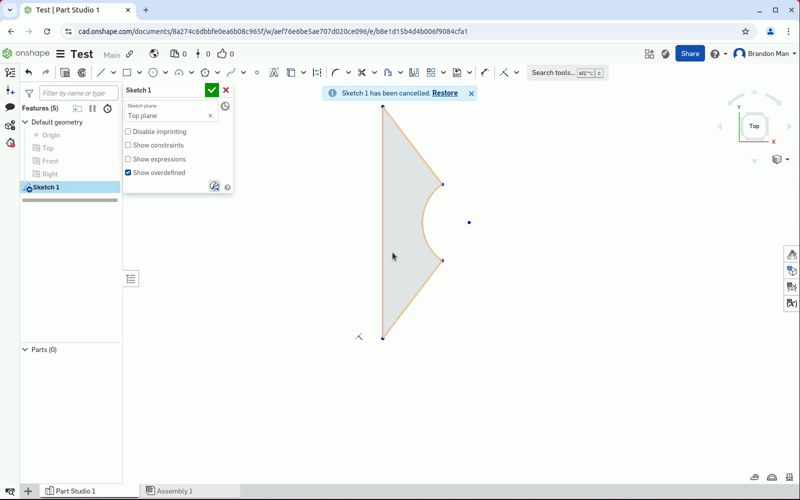
scroll(6)
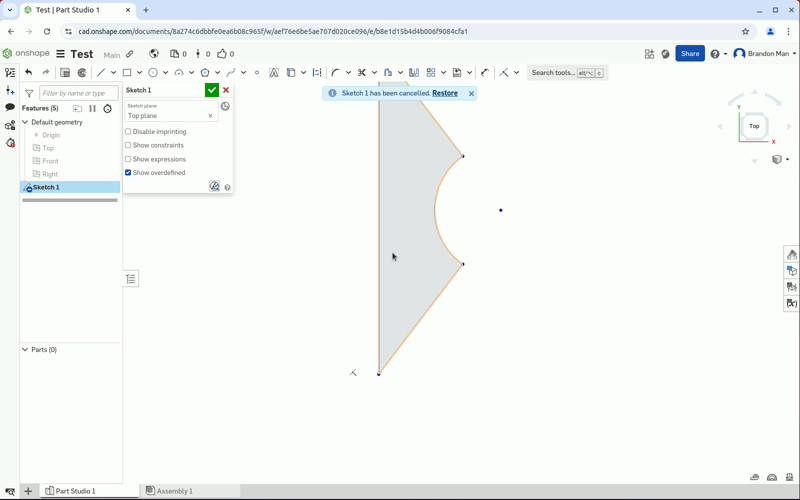
scroll(6)
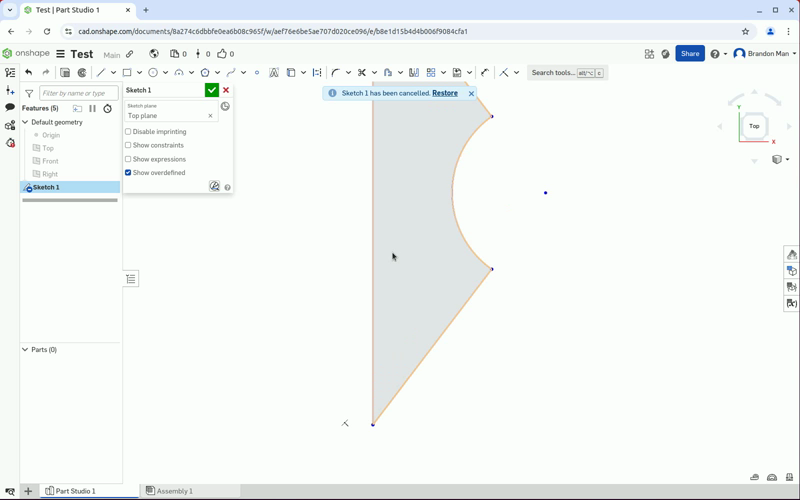
scroll(6)
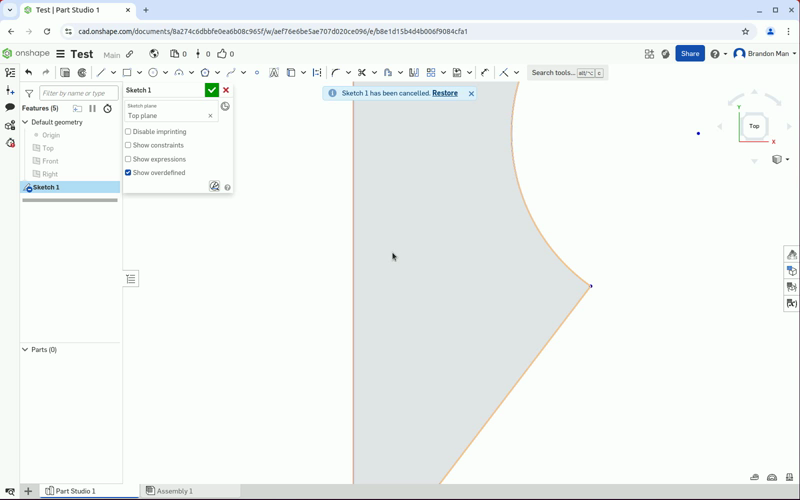
click(392, 252)
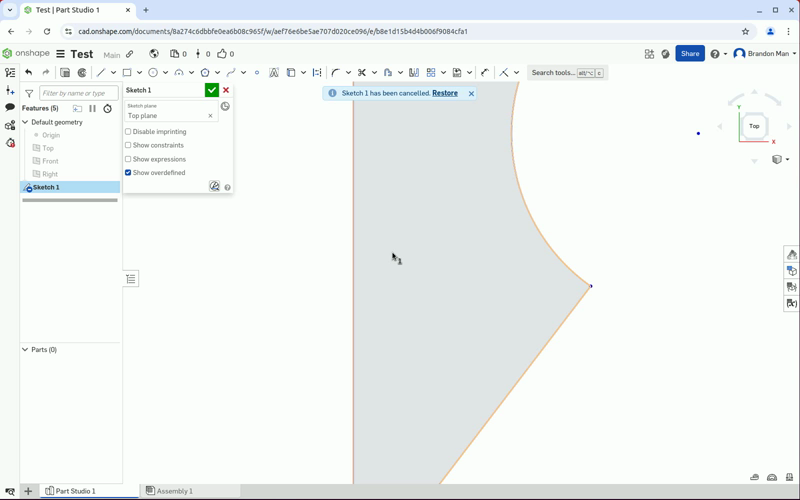
scroll(-6)
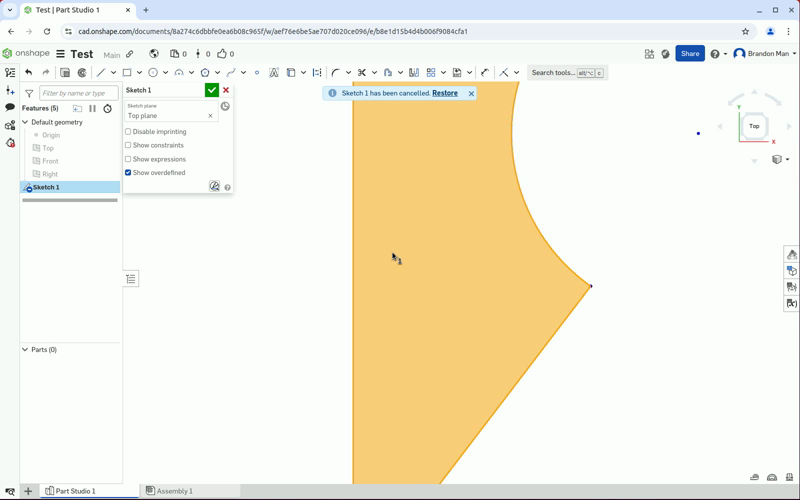
scroll(-6)
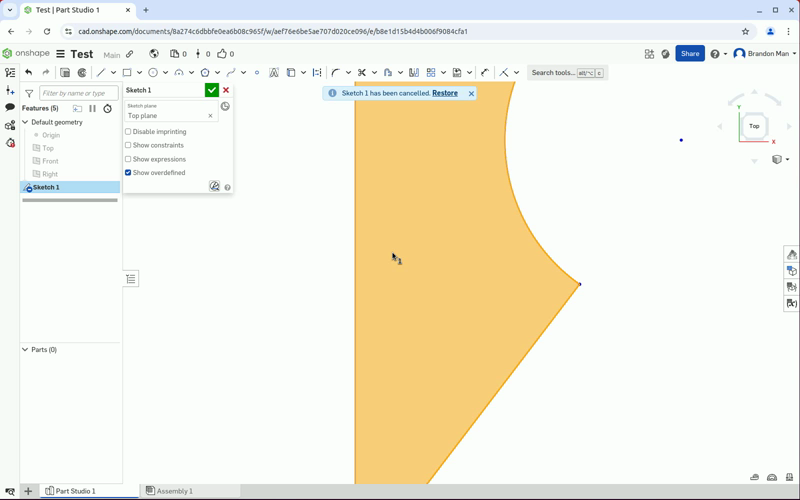
scroll(-6)
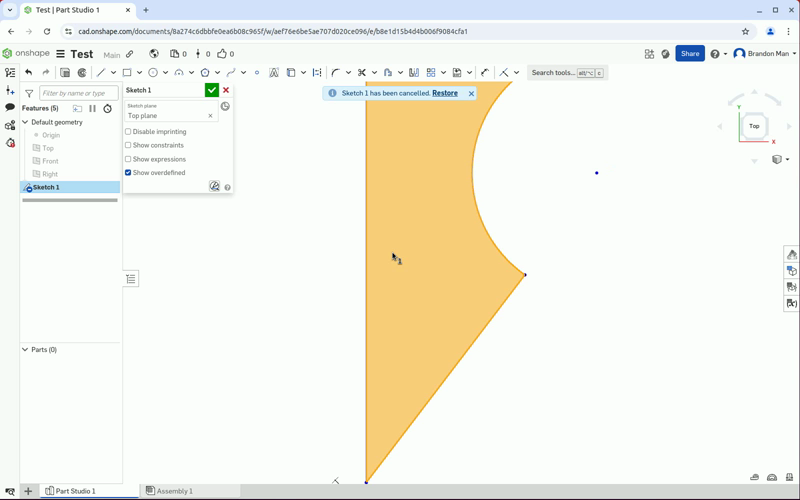
scroll(-6)
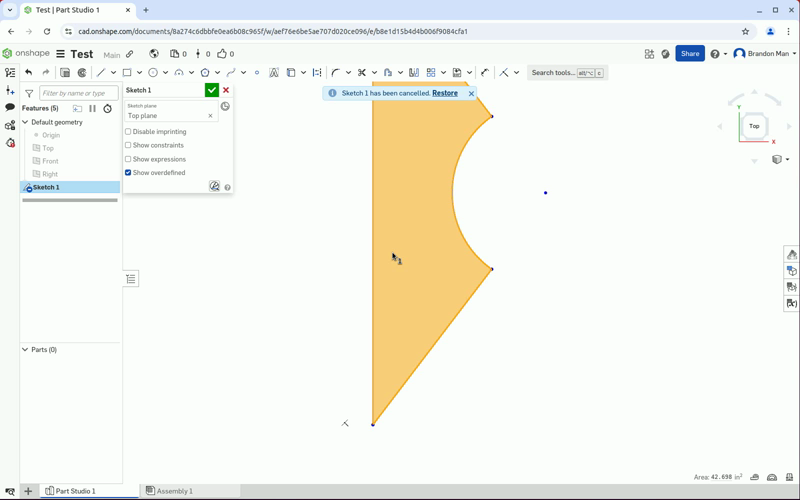
scroll(-6)
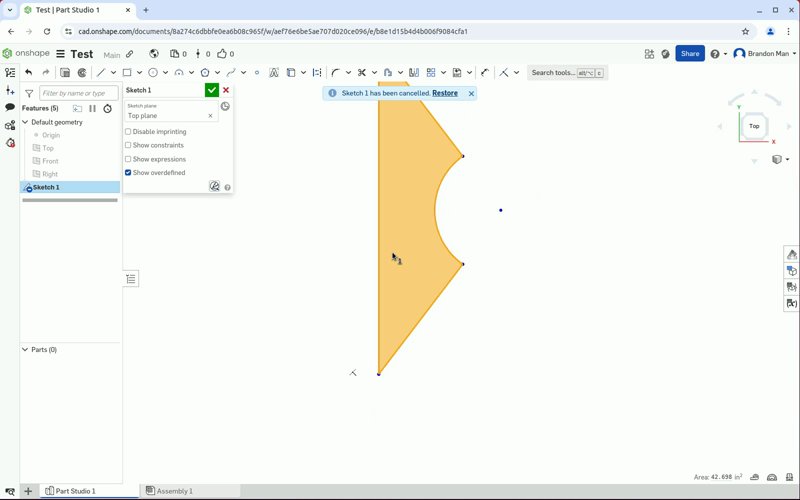
scroll(-6)
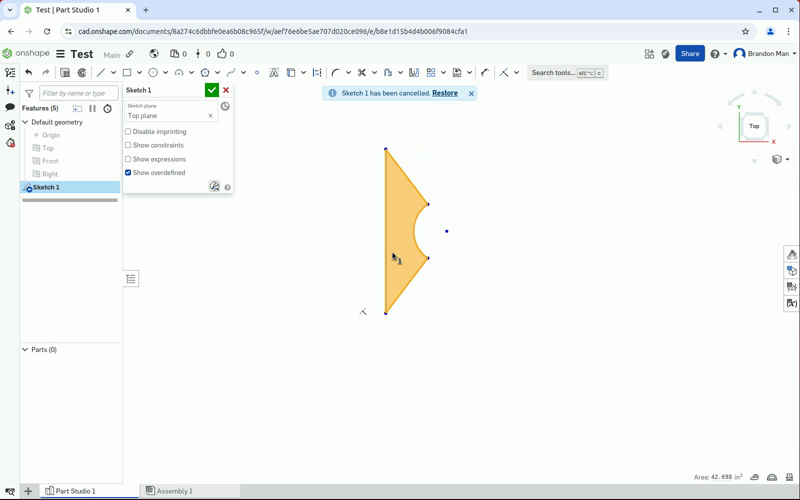
scroll(-6)
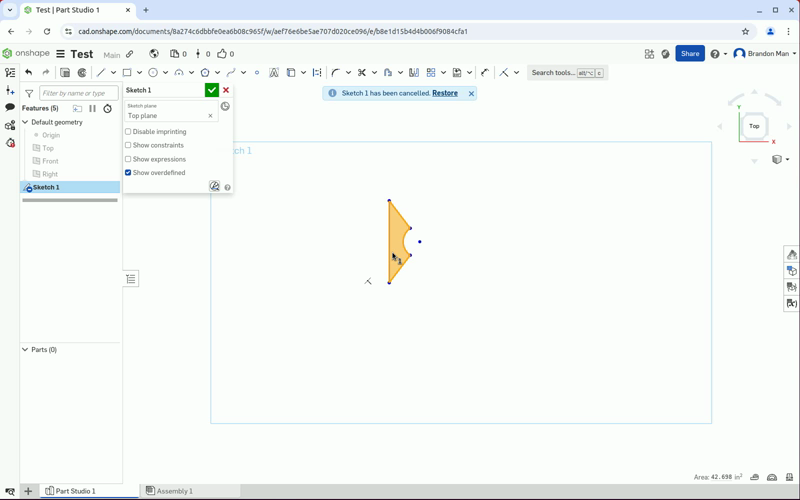
mouse_move(73, 352)
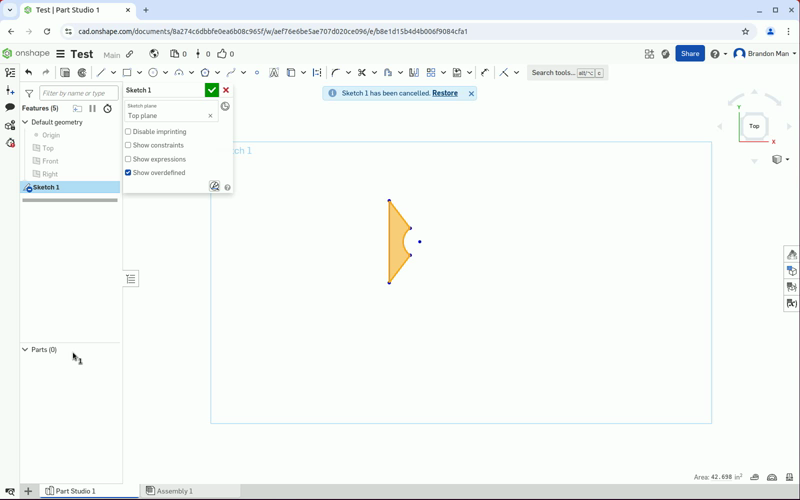
key(shift+y)
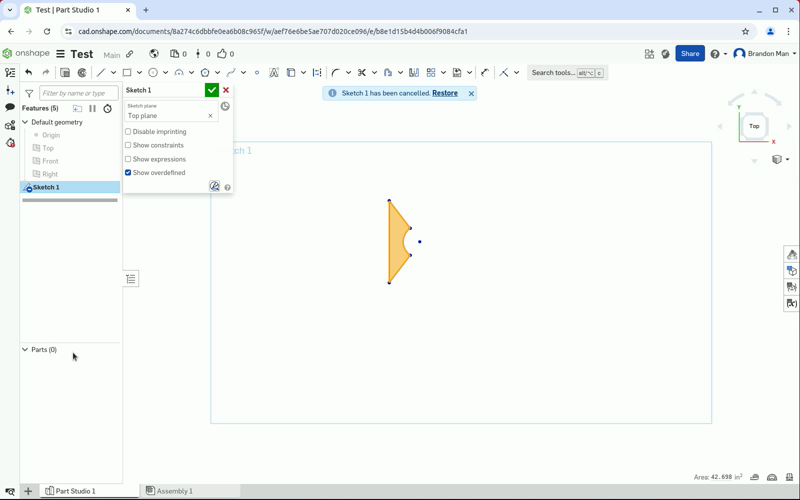
key(shift+e)
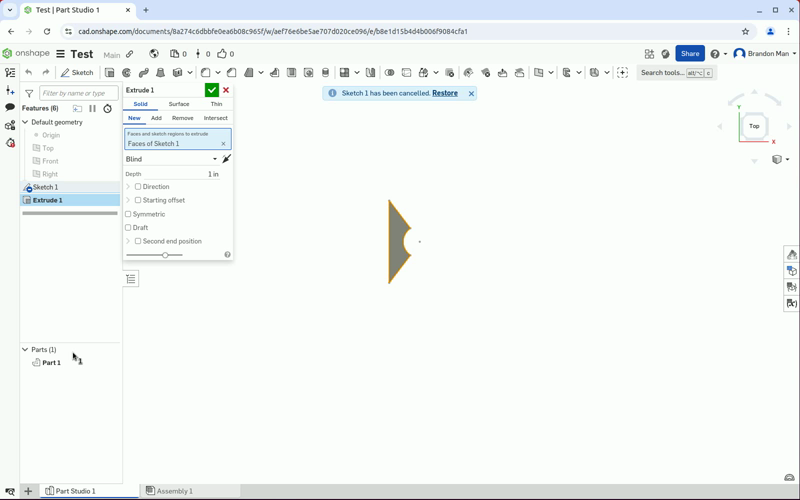
mouse_move(143, 106)
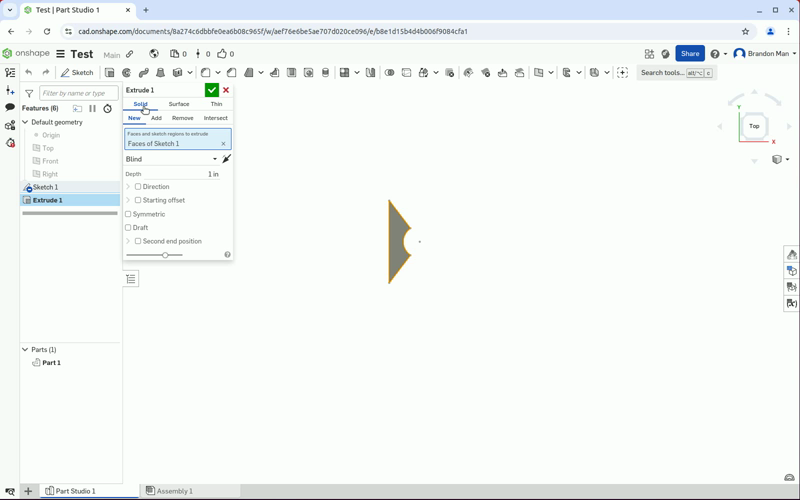
click(143, 106)
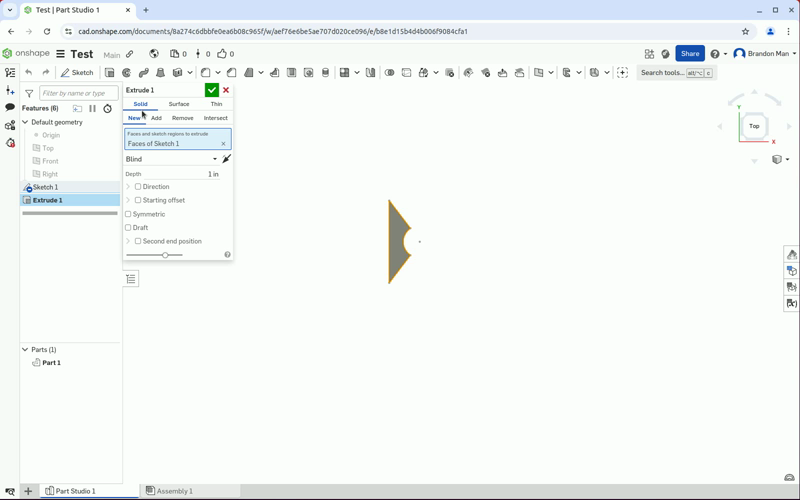
mouse_move(137, 120)
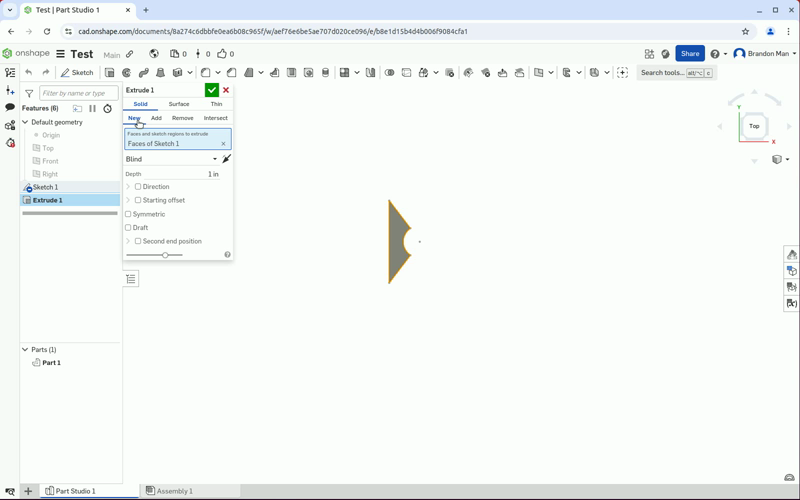
click(137, 120)
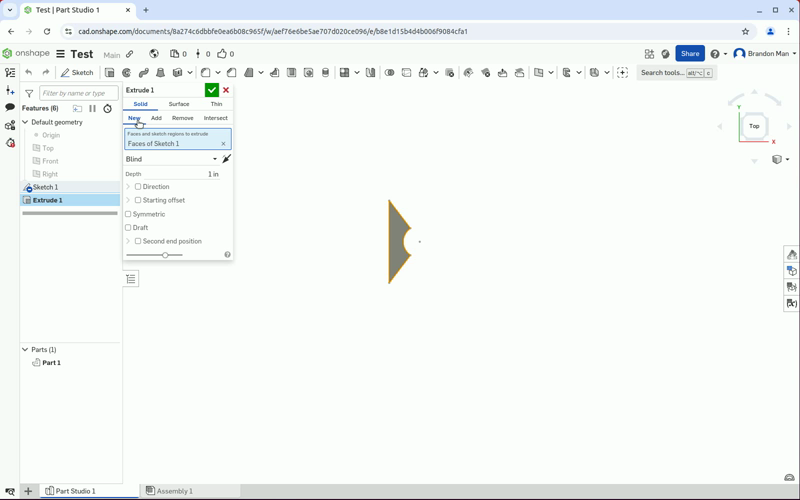
key(tab, 4)
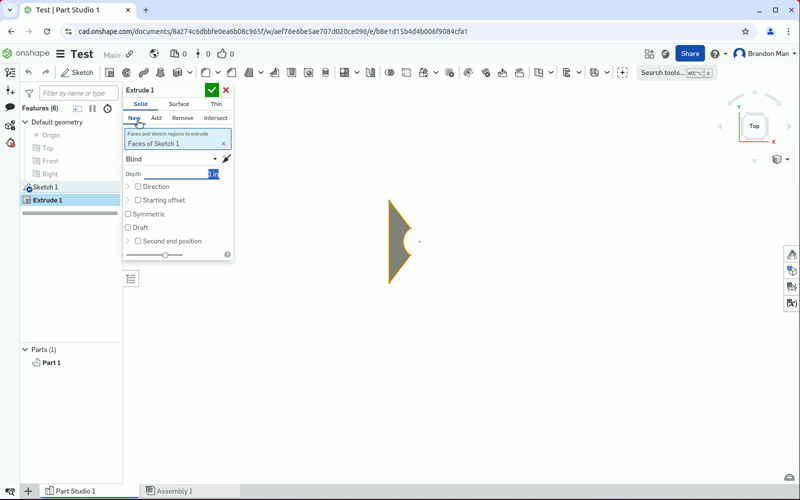
text(3.129)
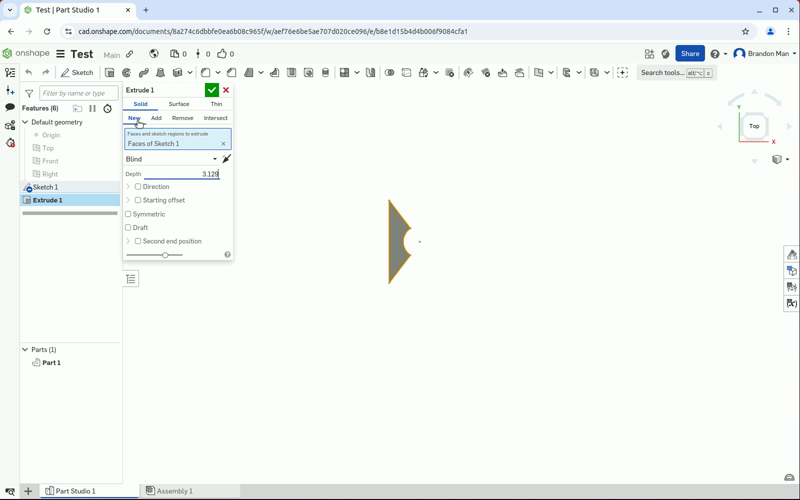
key(enter)
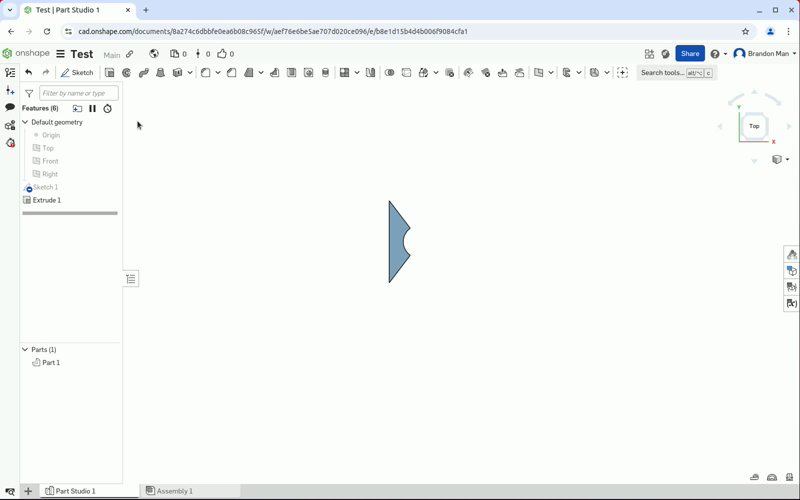
key(shift+h)
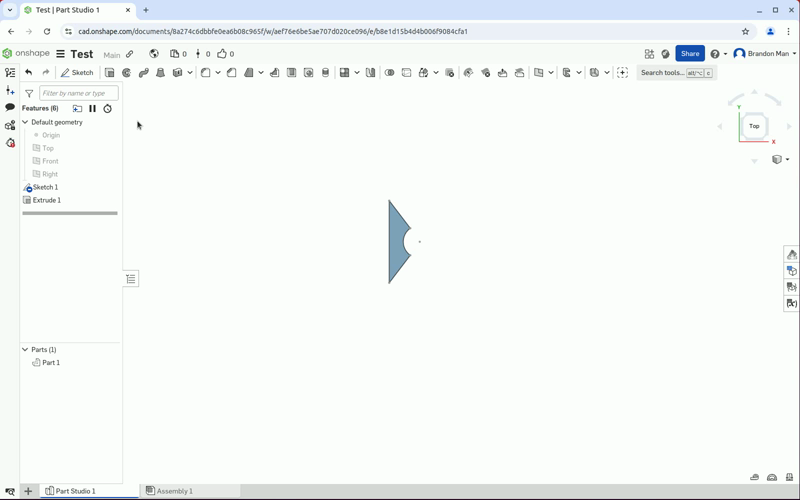
key(shift+h)
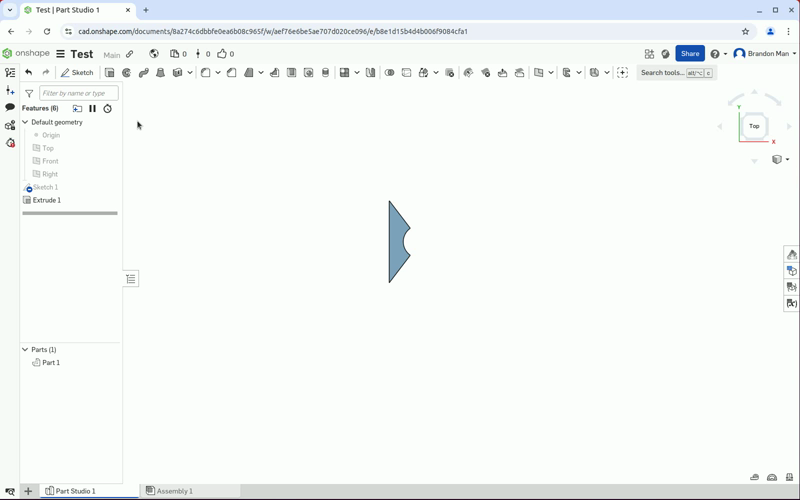
mouse_move(73, 189)
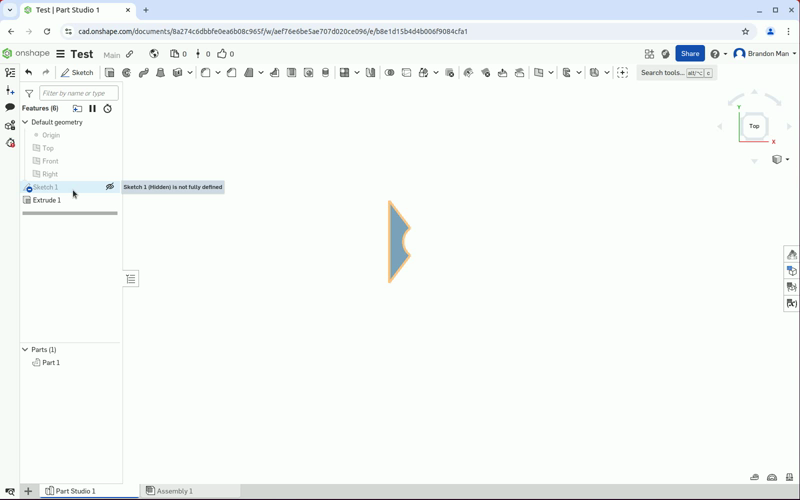
click(73, 189)
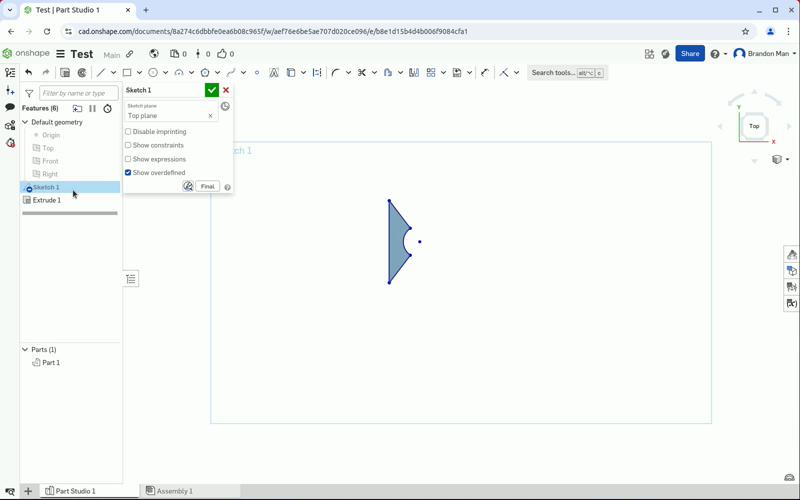
mouse_move(229, 92)
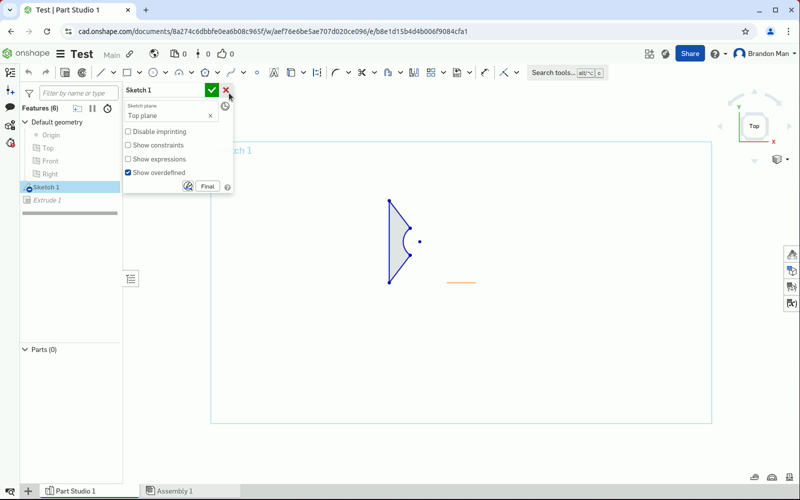
click(229, 92)
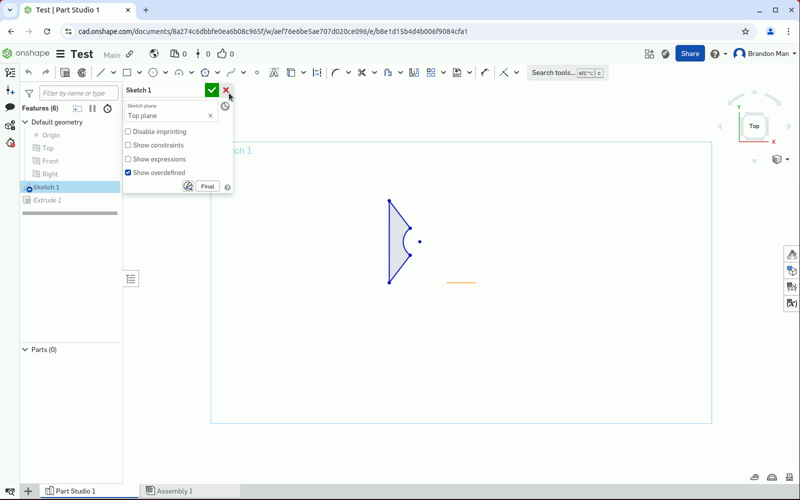
key(shift+s)
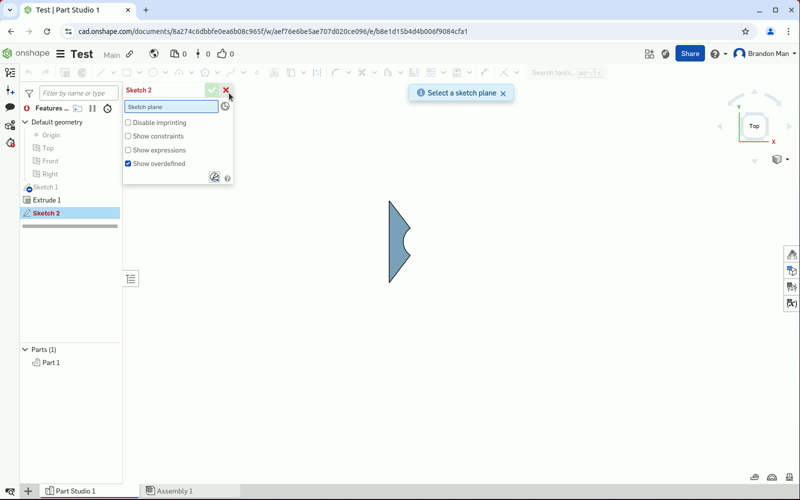
mouse_move(73, 150)
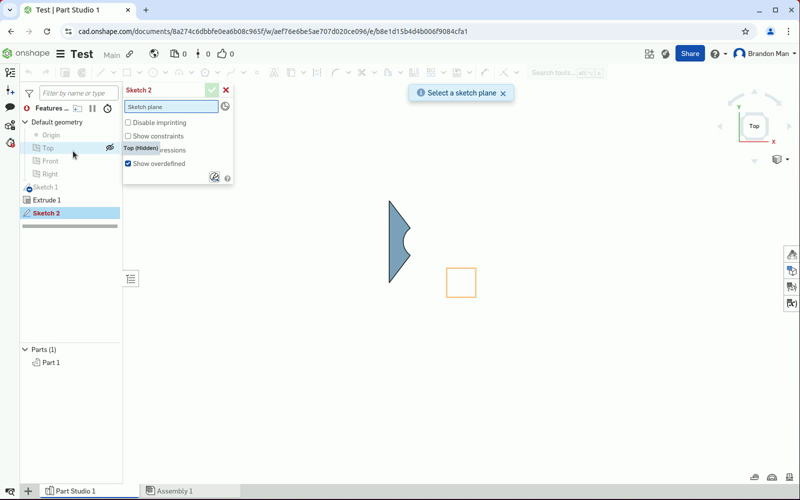
click(73, 150)
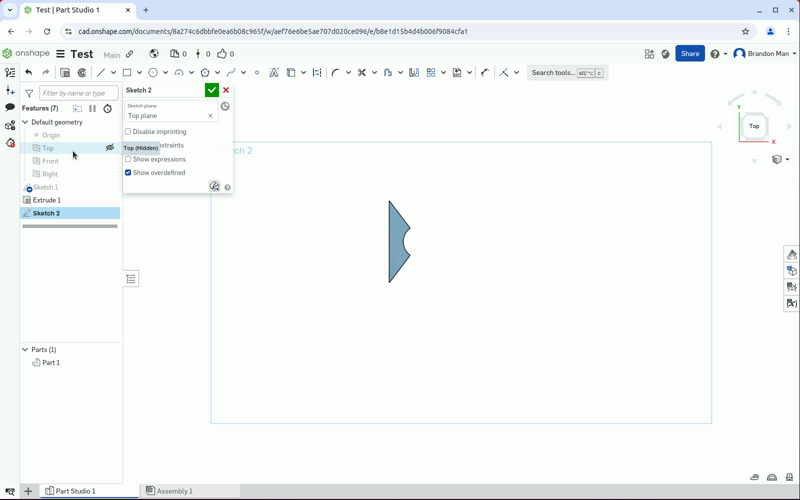
mouse_move(73, 352)
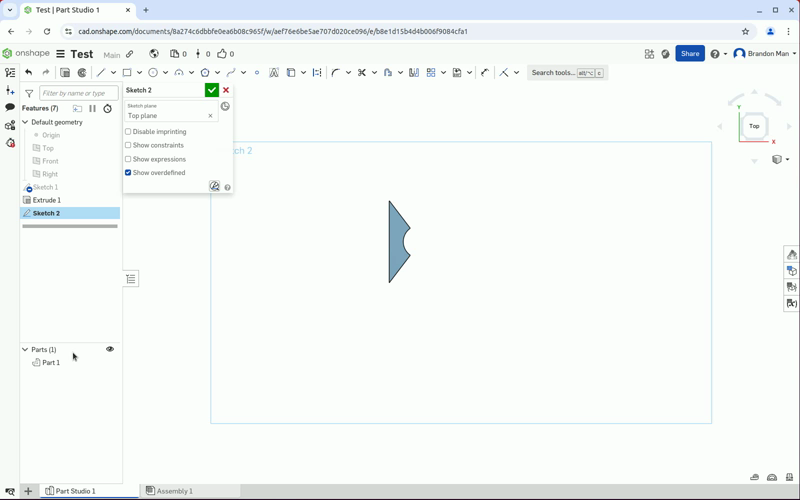
key(y)
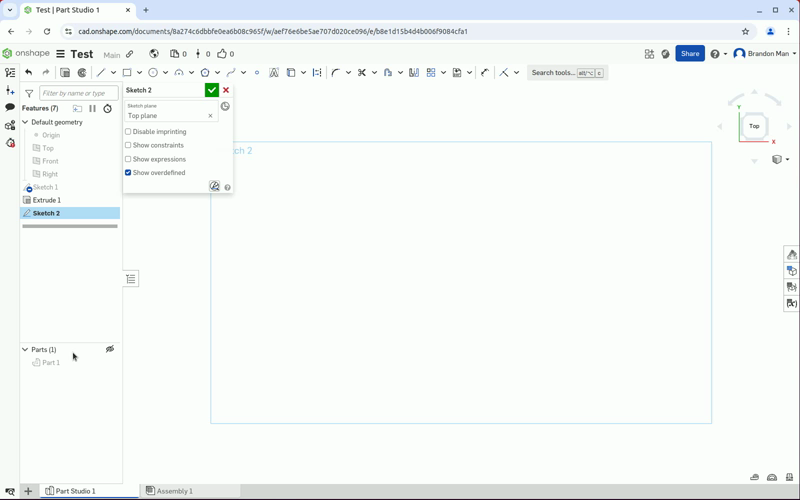
key(l)
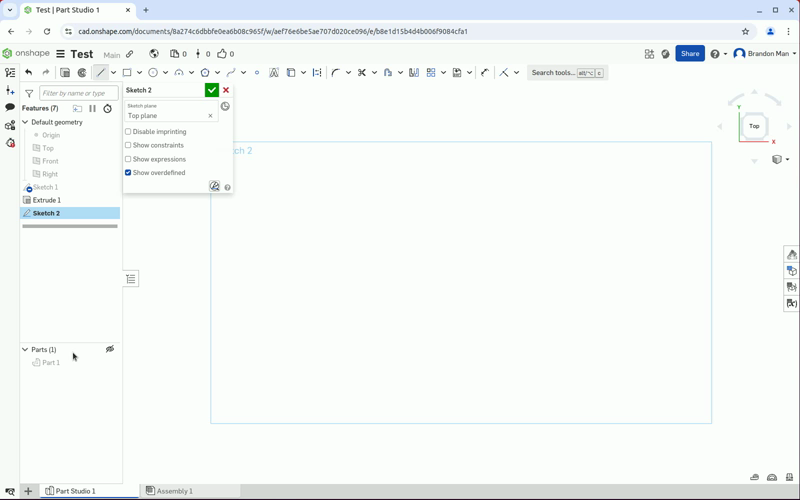
key_down(shift)
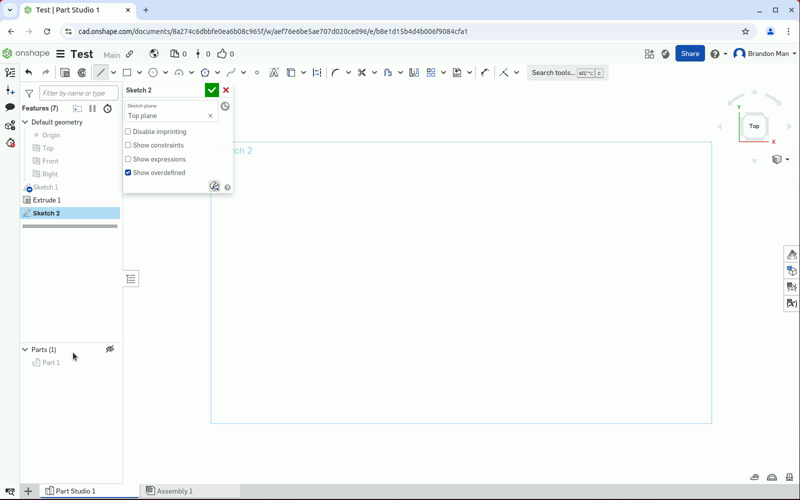
mouse_move(429, 254)
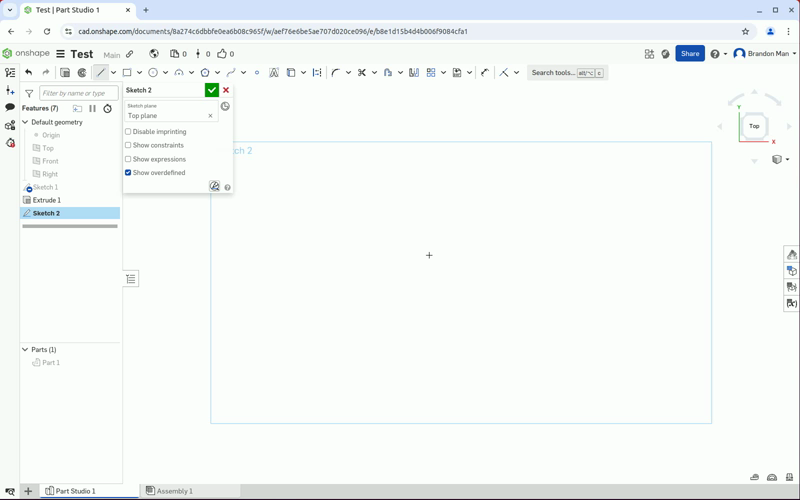
click(429, 254)
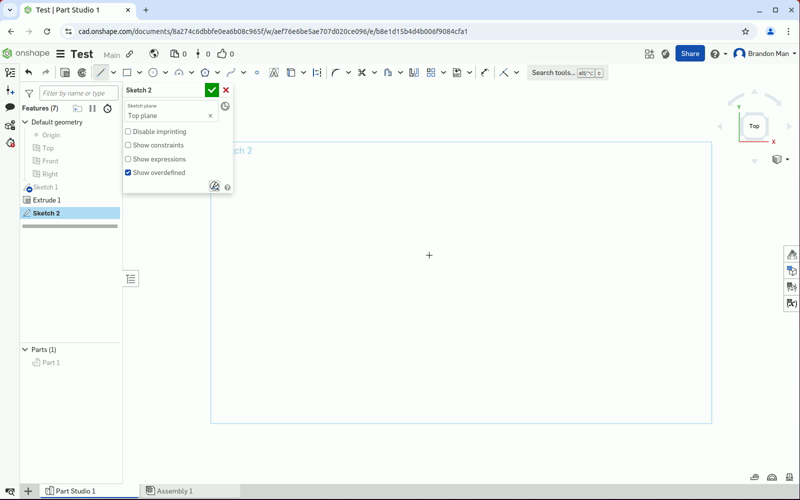
key_up(shift)
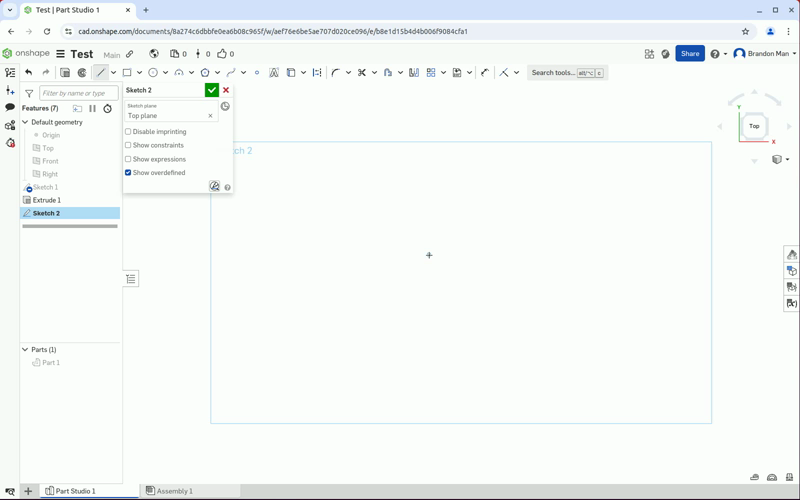
key_down(shift)
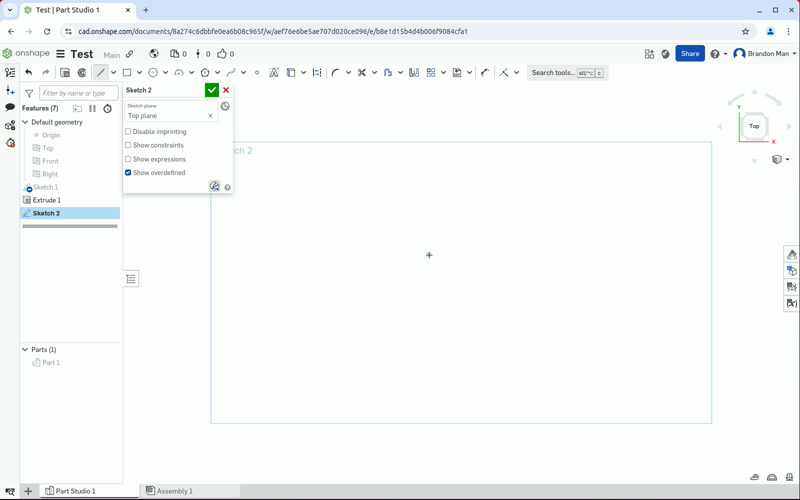
mouse_move(459, 254)
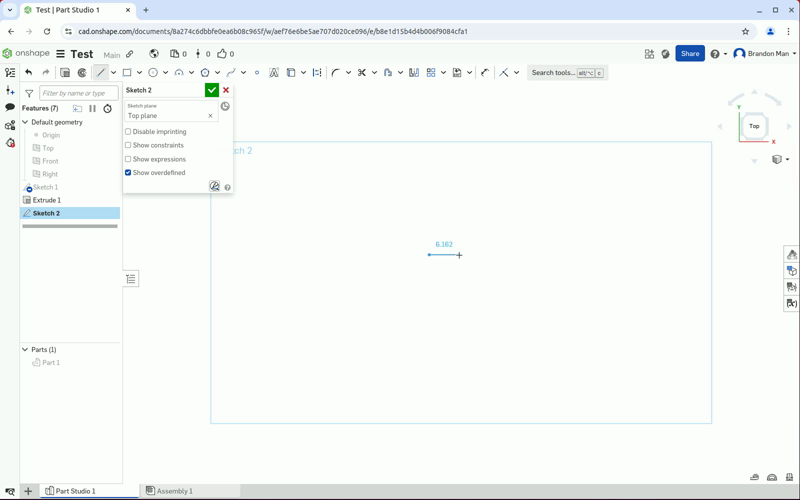
mouse_move(449, 282)
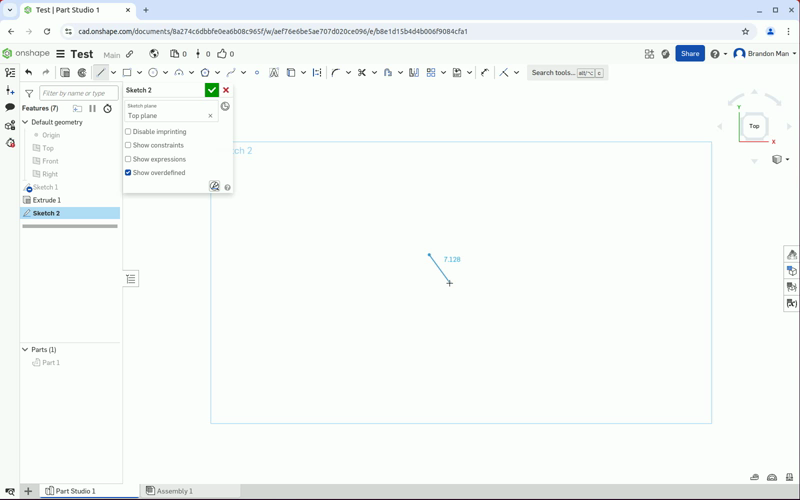
click(449, 282)
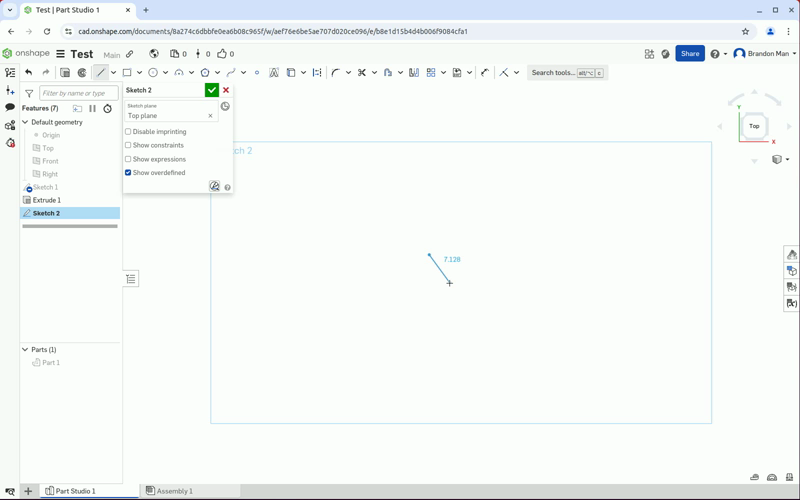
key_up(shift)
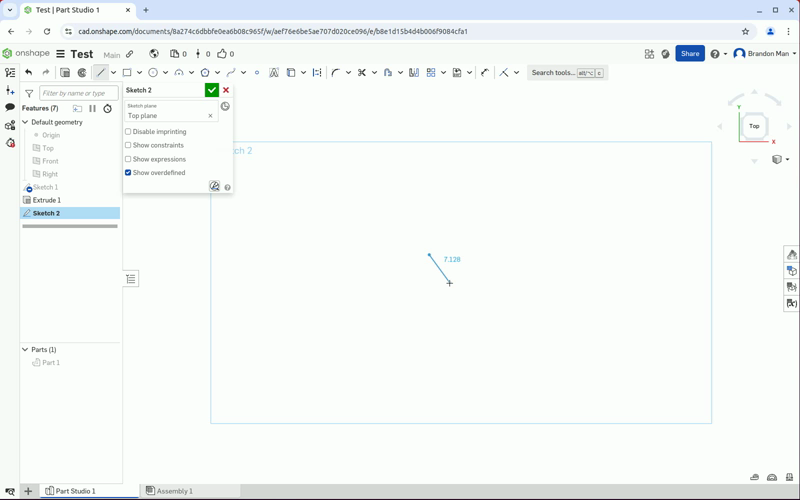
key_down(shift)
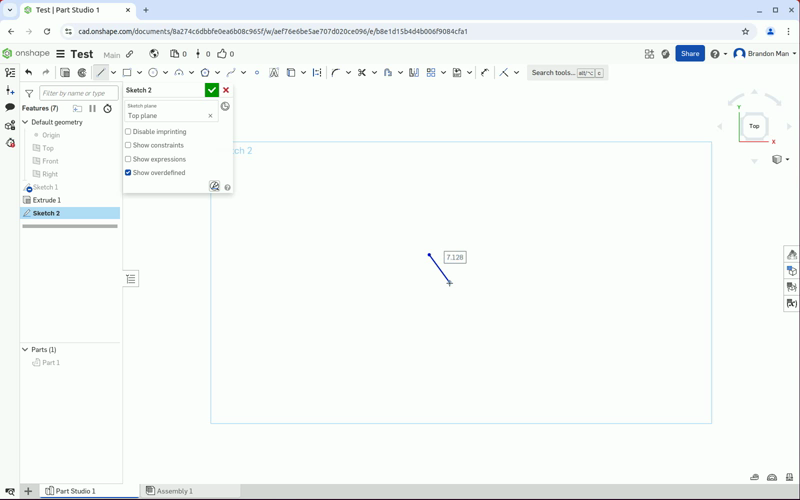
mouse_move(449, 200)
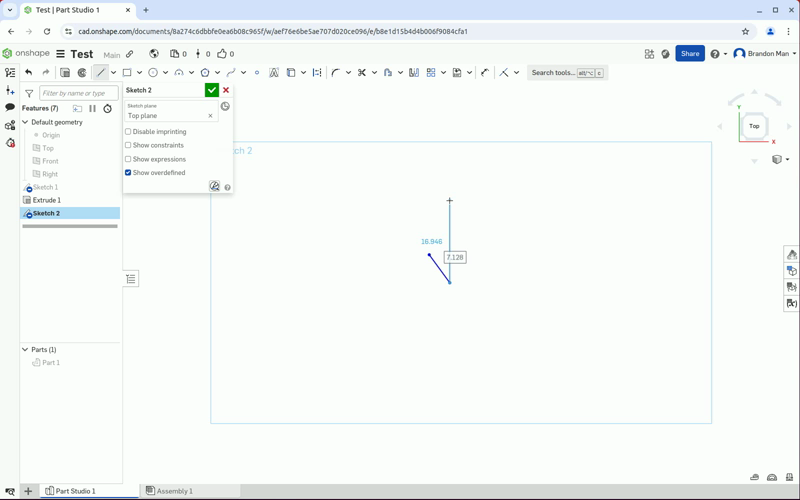
click(449, 200)
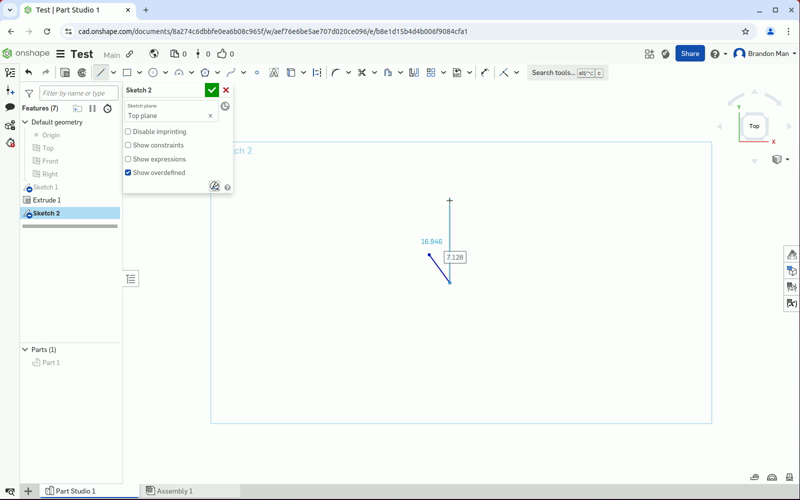
key_up(shift)
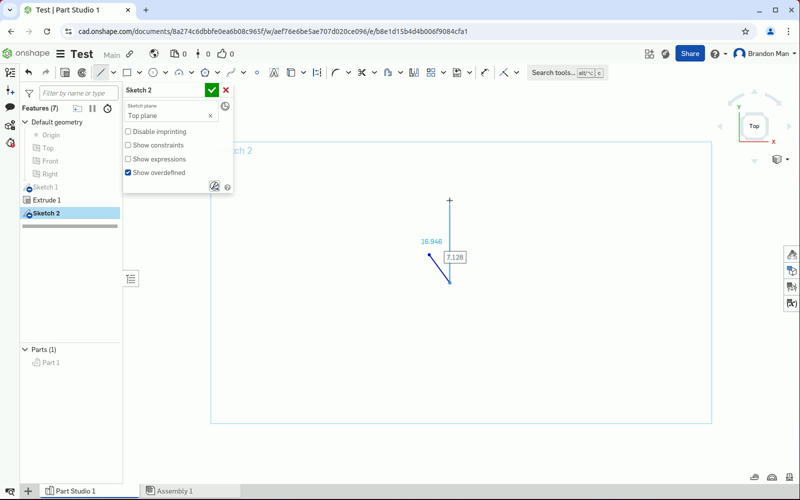
key_down(shift)
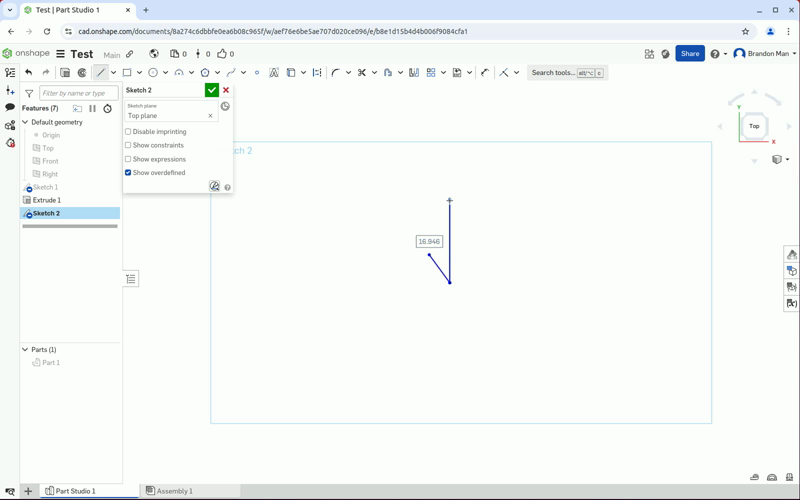
mouse_move(479, 200)
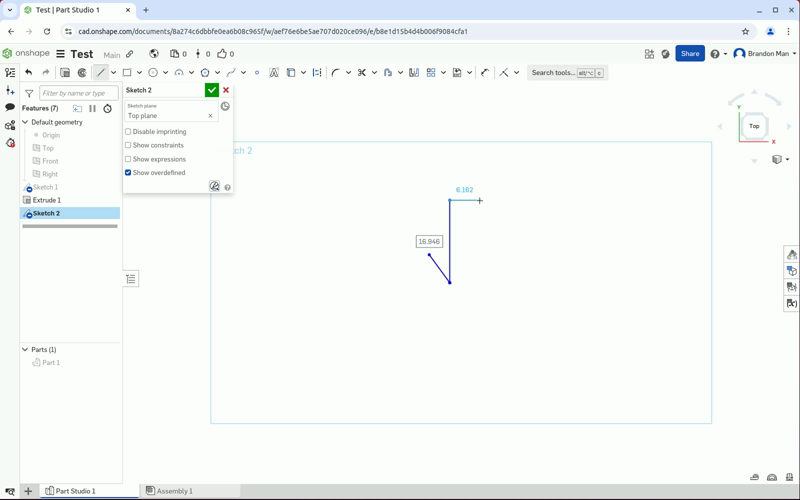
mouse_move(429, 228)
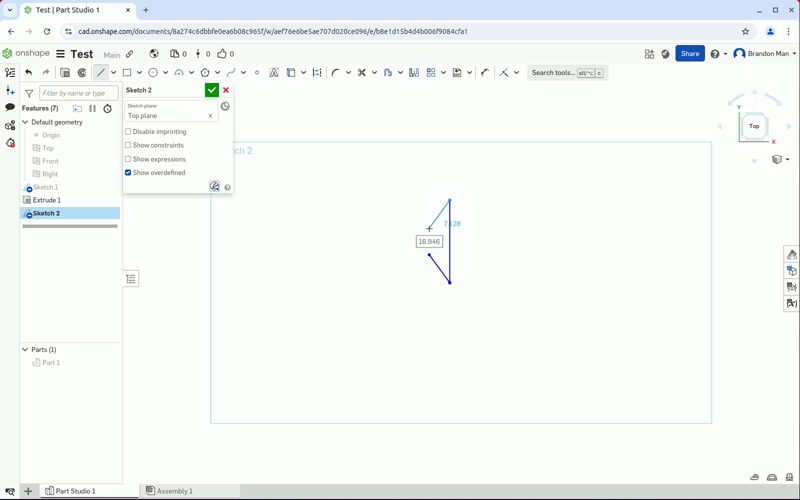
click(429, 228)
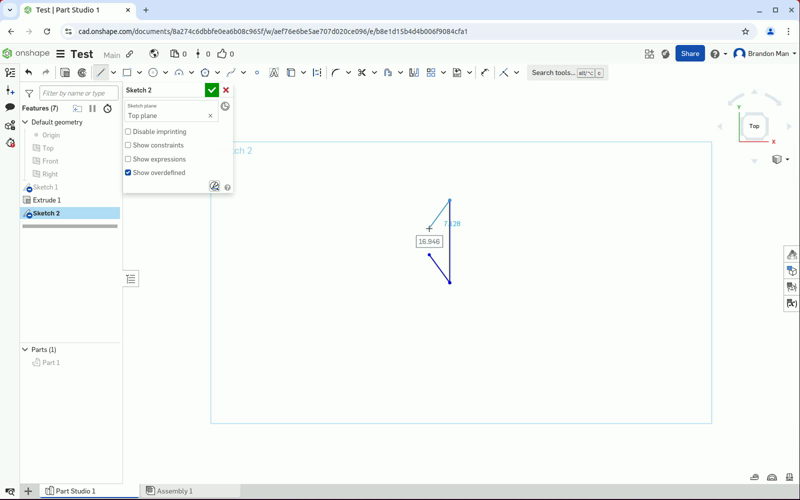
key_up(shift)
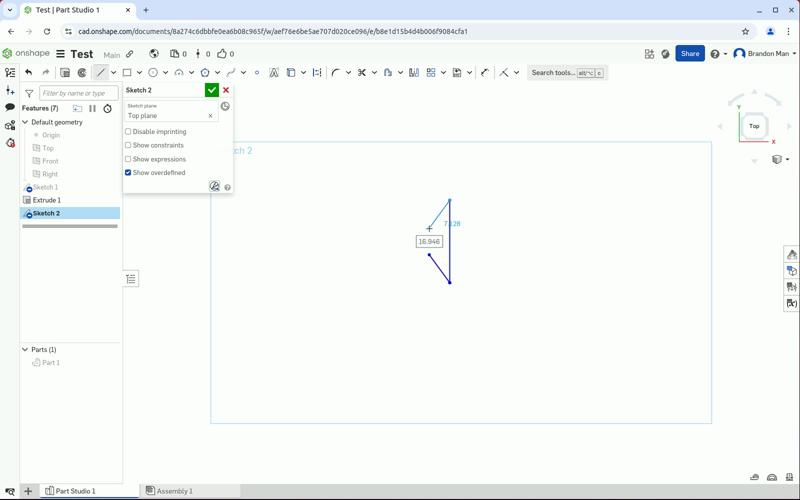
key(esc)
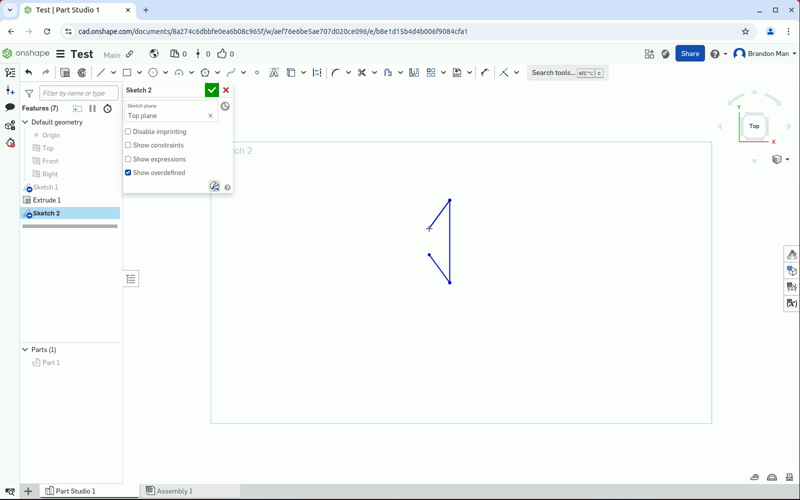
key(a)
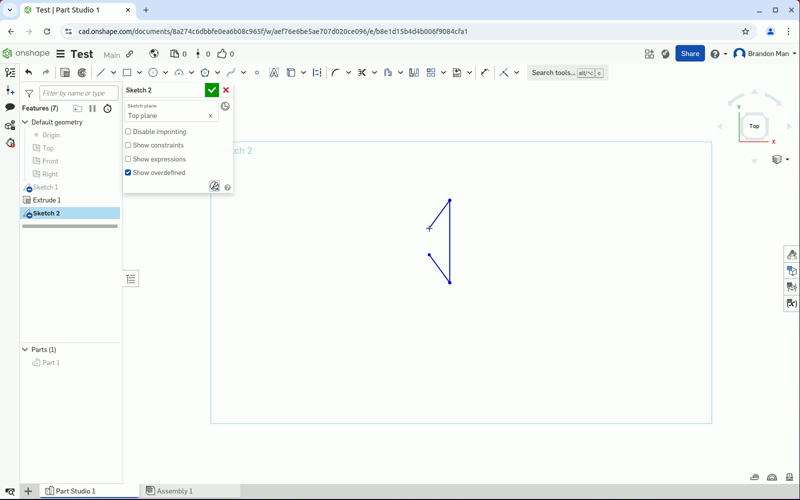
mouse_move(429, 228)
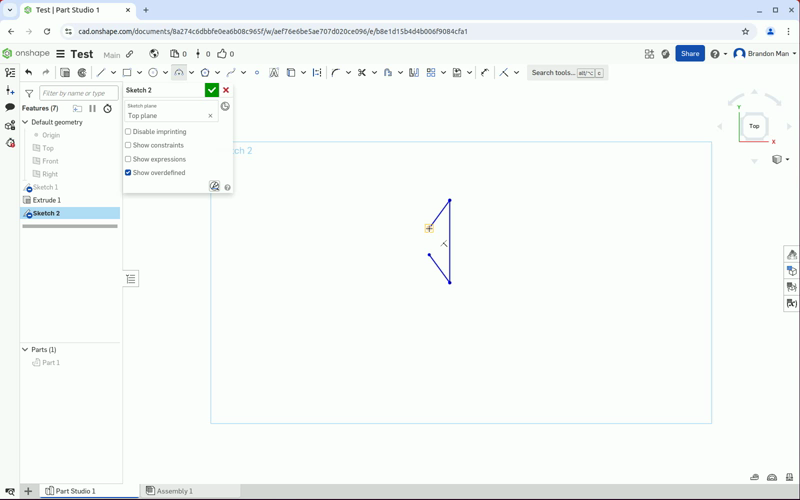
click(429, 228)
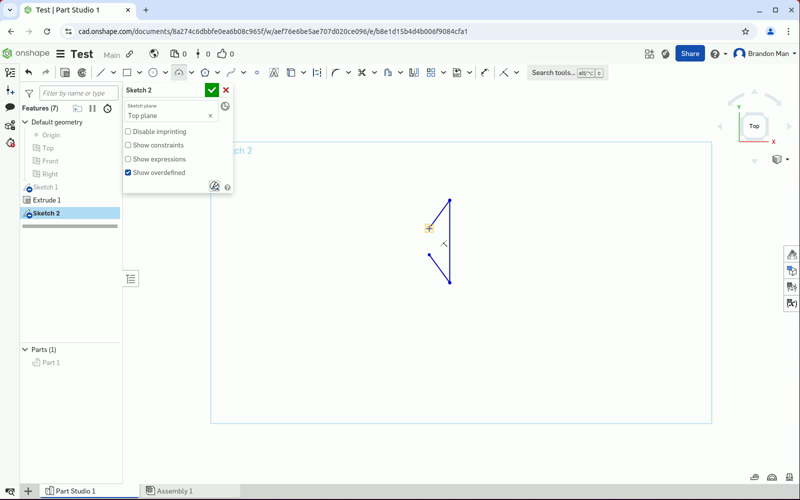
mouse_move(429, 254)
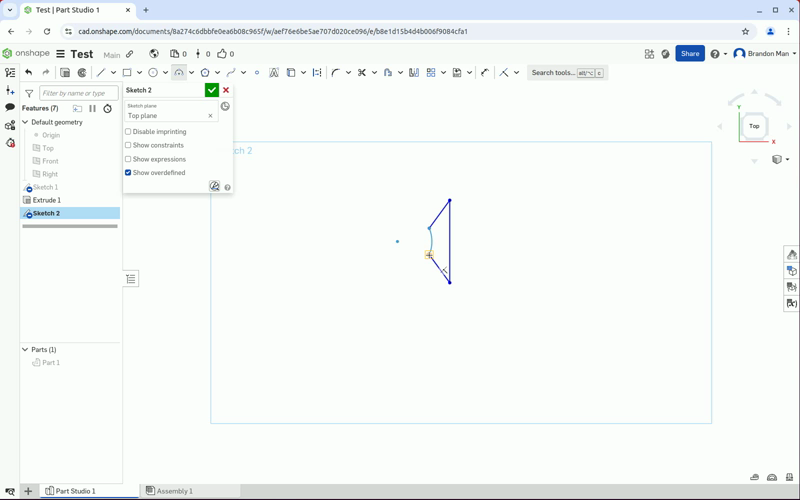
click(429, 254)
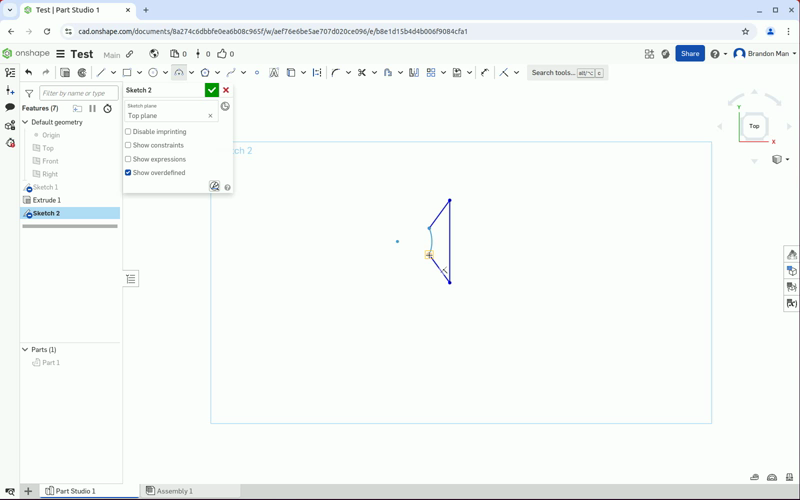
key_down(shift)
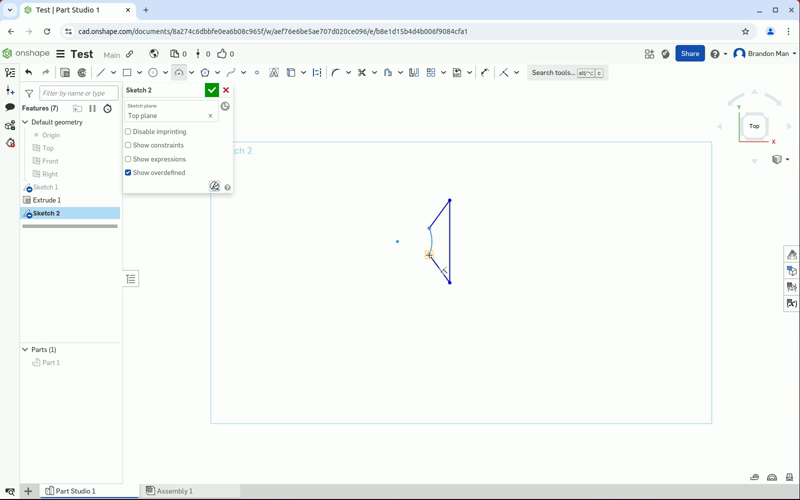
mouse_move(435, 241)
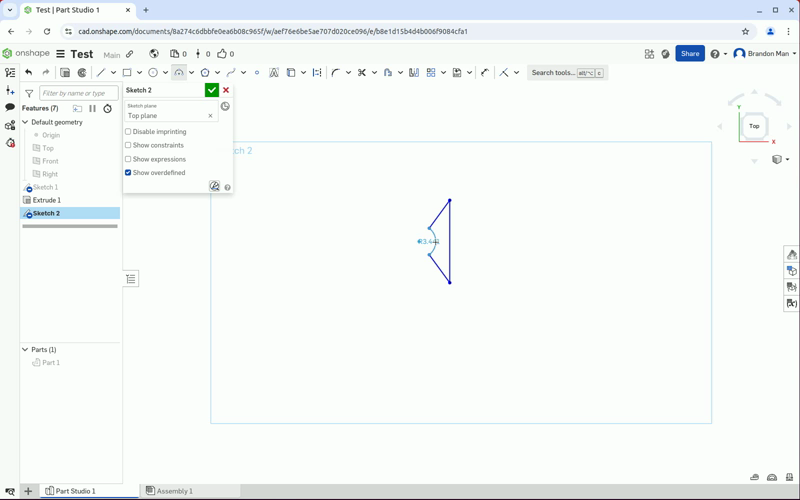
click(435, 241)
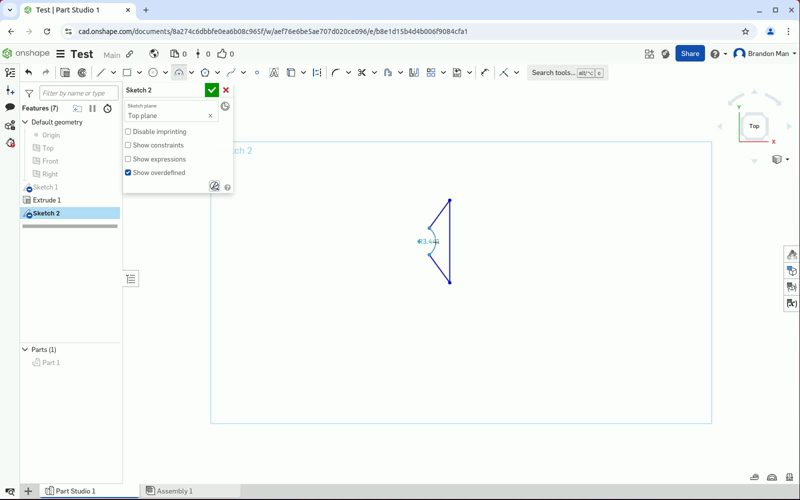
key_up(shift)
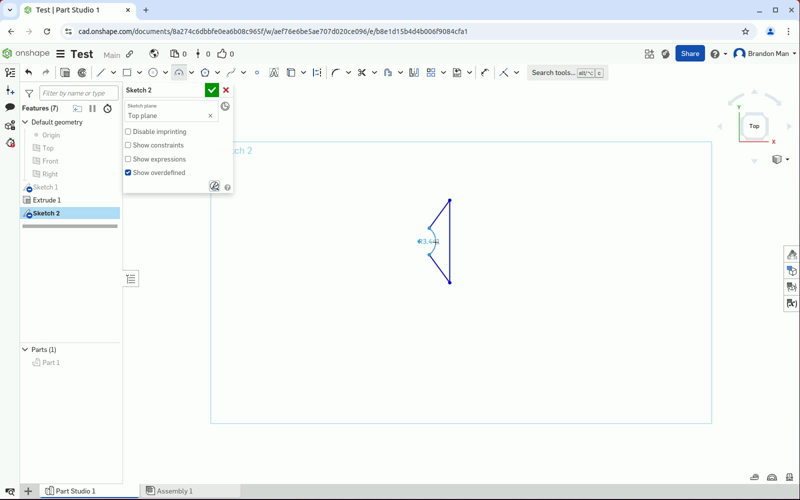
key(esc)
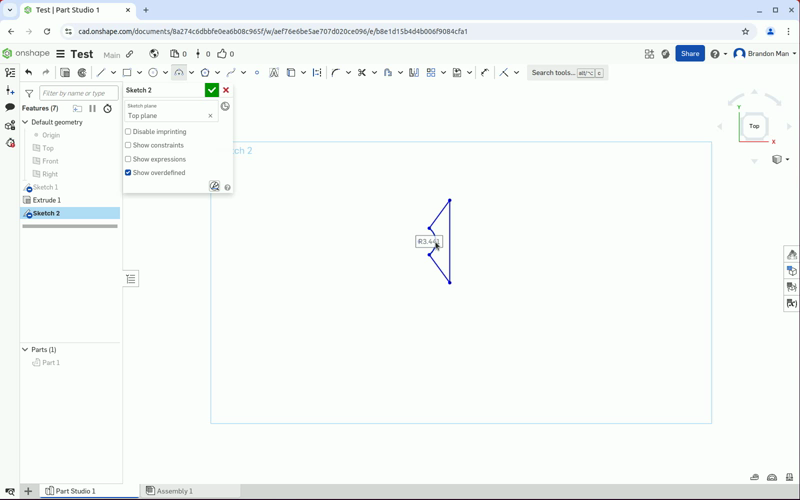
mouse_move(440, 228)
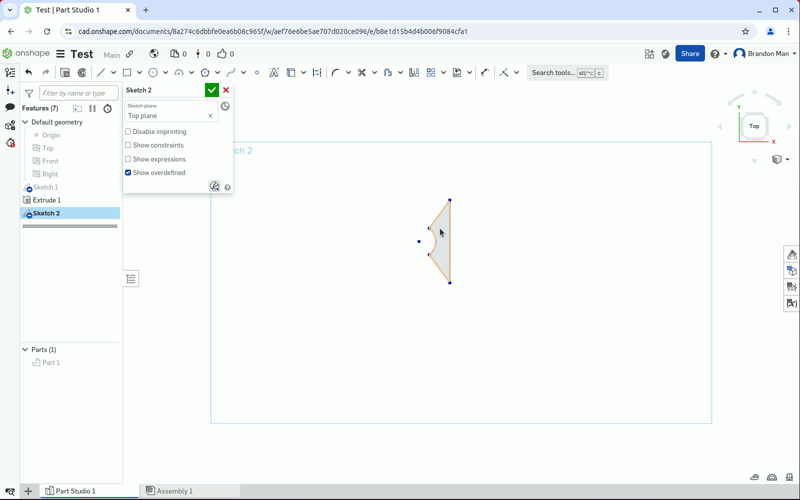
scroll(6)
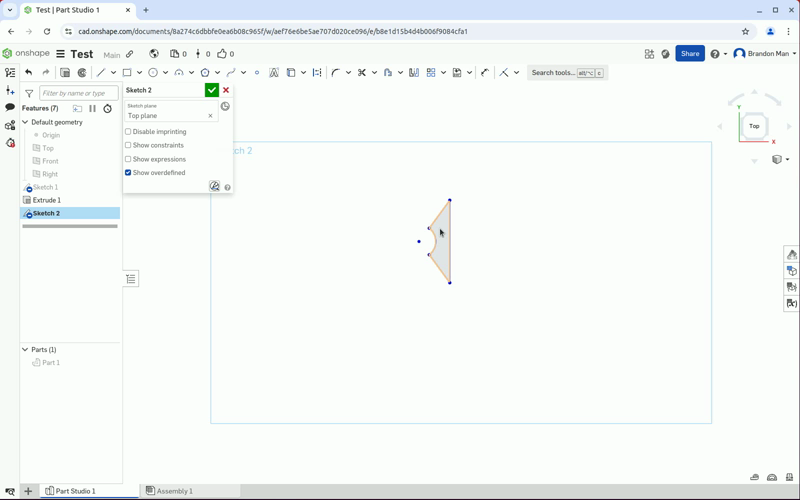
scroll(6)
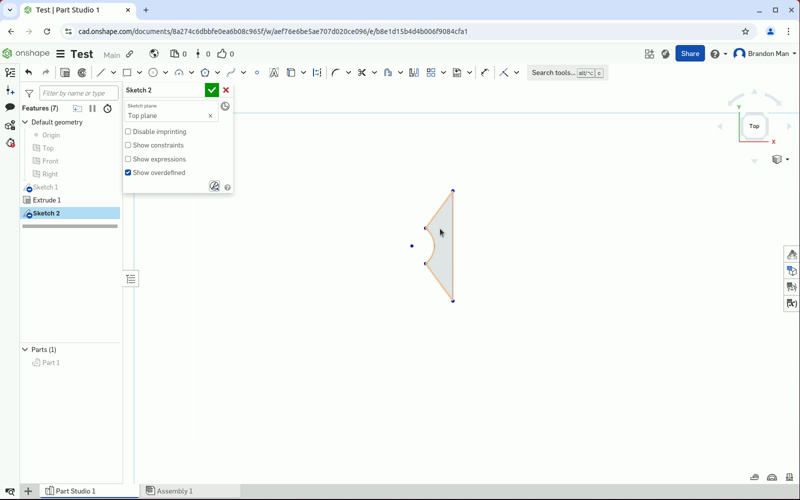
scroll(6)
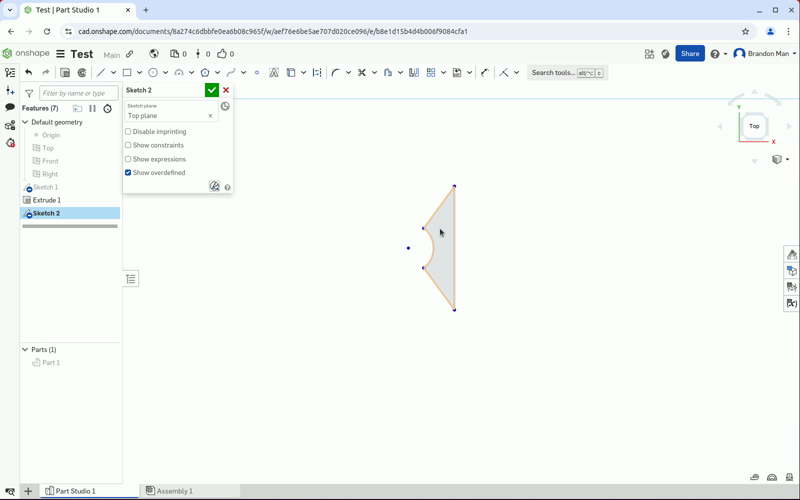
scroll(6)
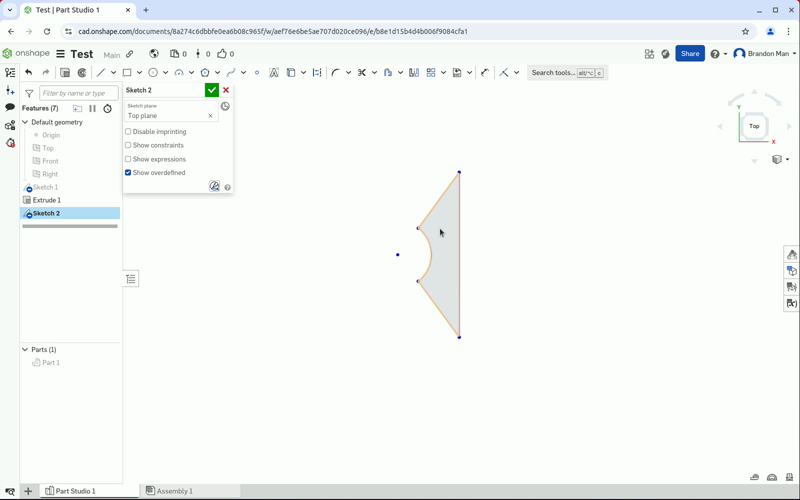
scroll(6)
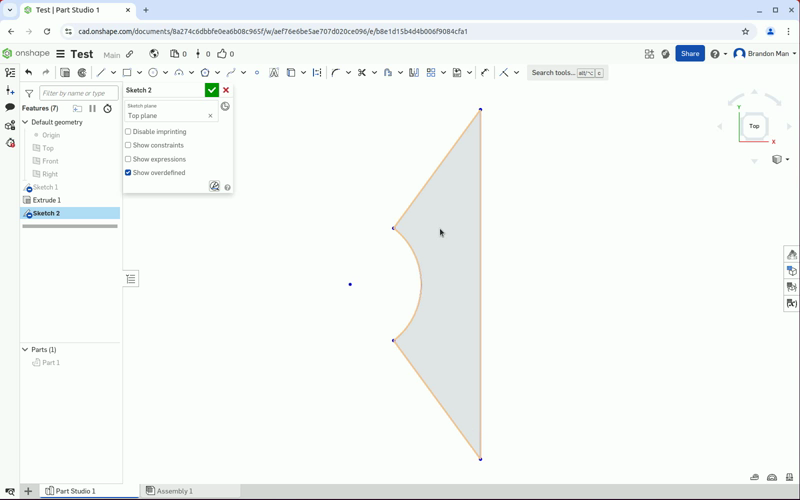
scroll(6)
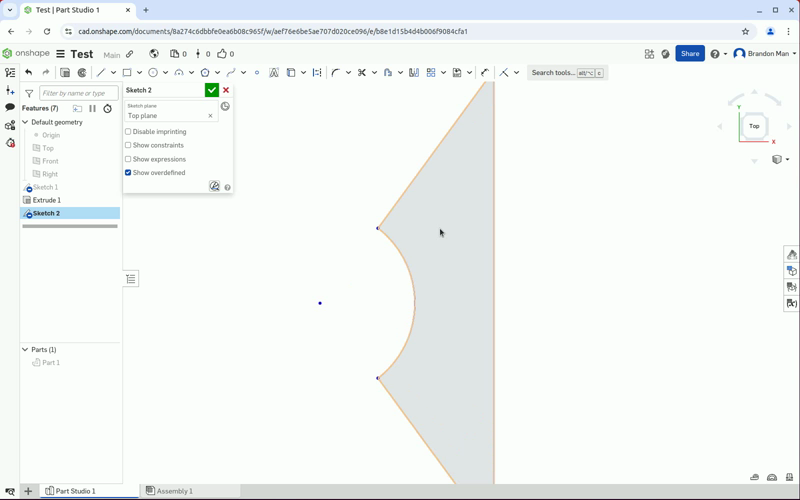
scroll(6)
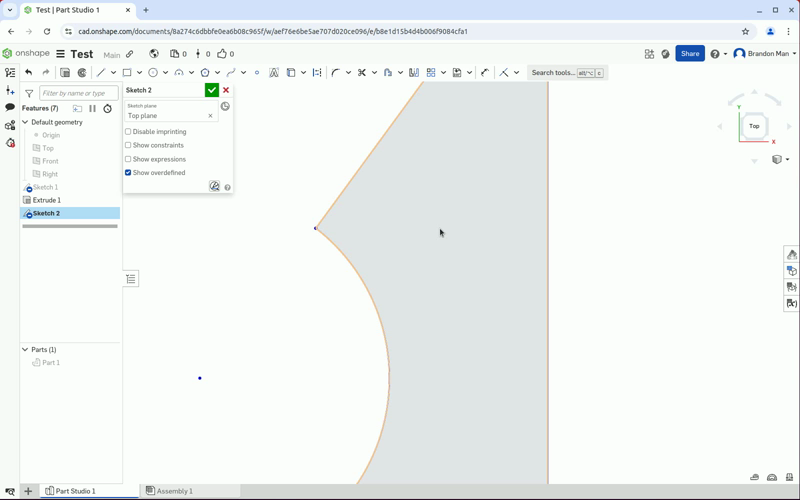
click(440, 228)
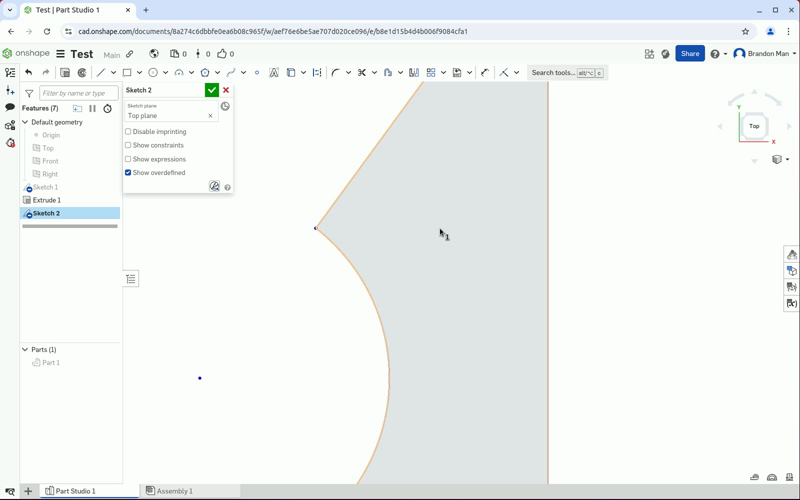
scroll(-6)
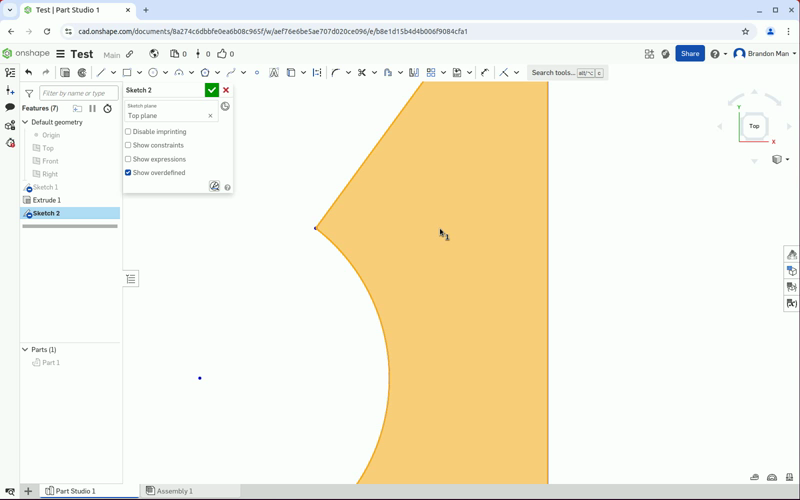
scroll(-6)
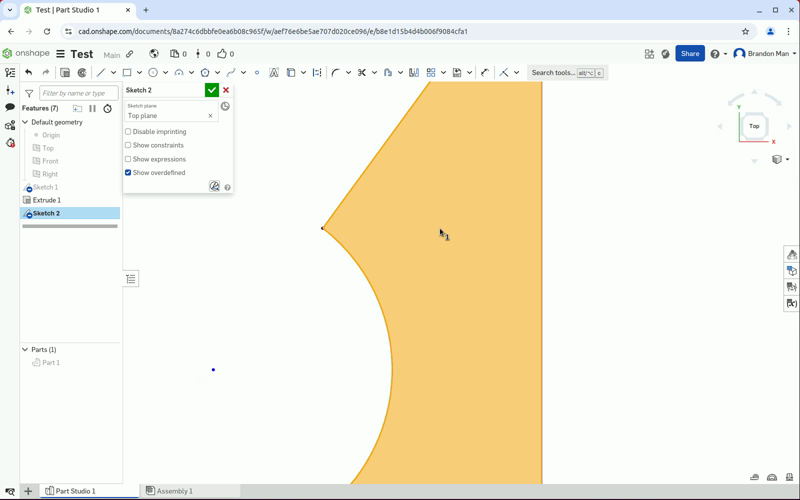
scroll(-6)
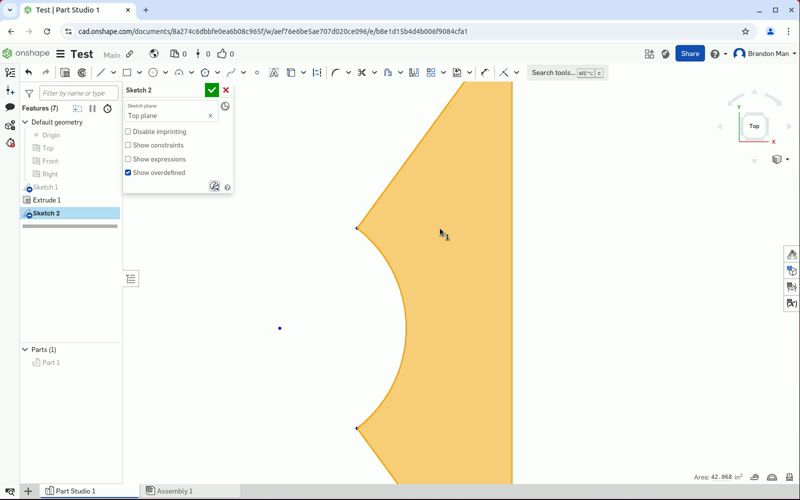
scroll(-6)
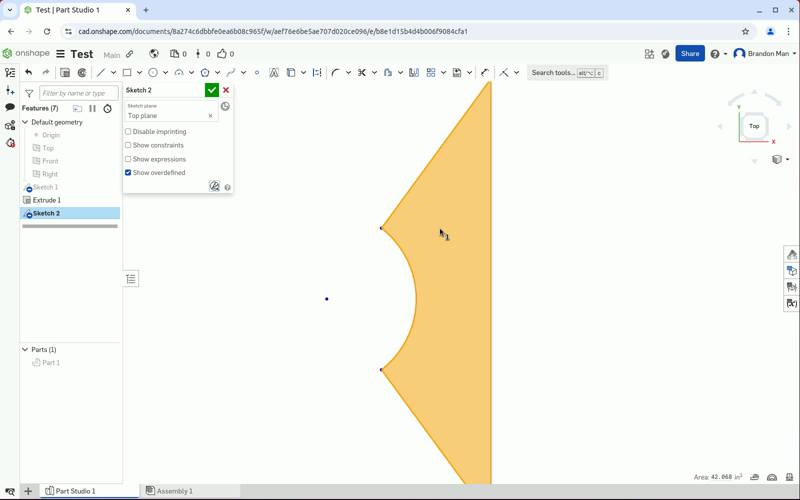
scroll(-6)
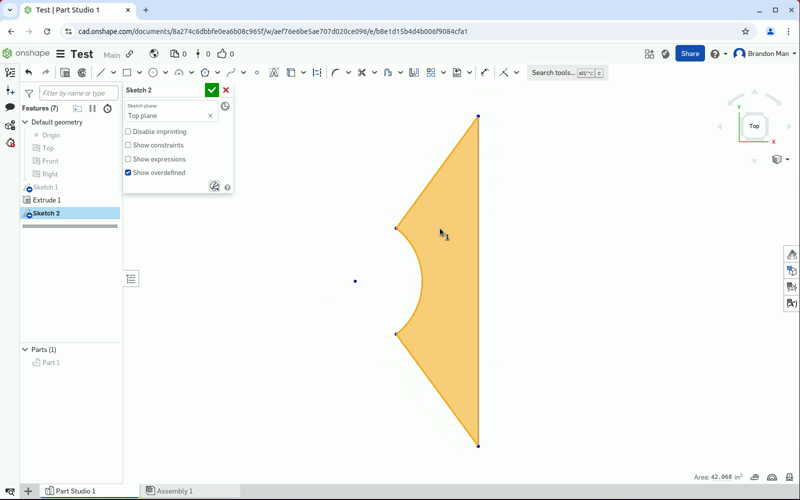
scroll(-6)
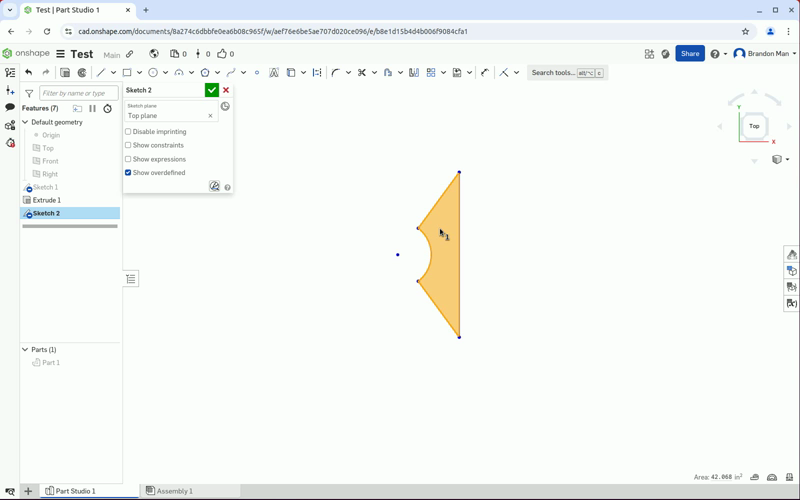
scroll(-6)
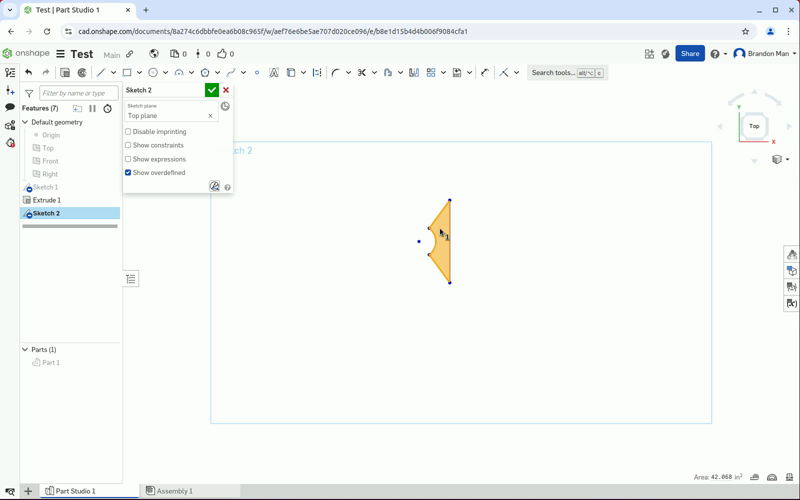
mouse_move(73, 352)
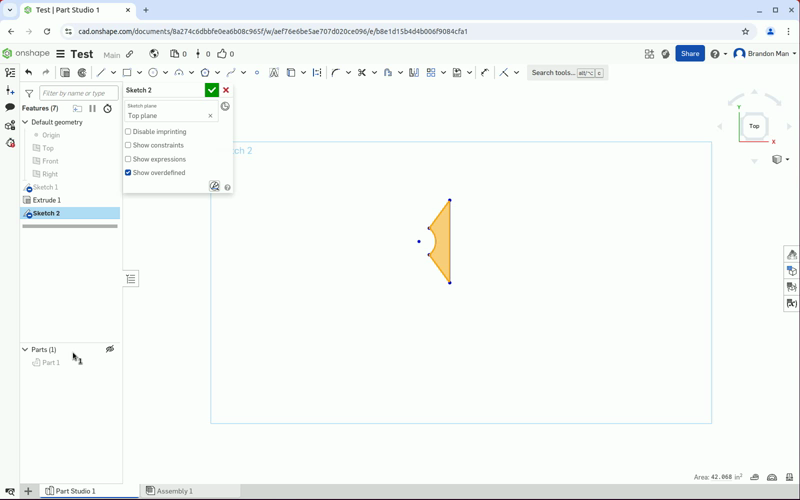
key(shift+y)
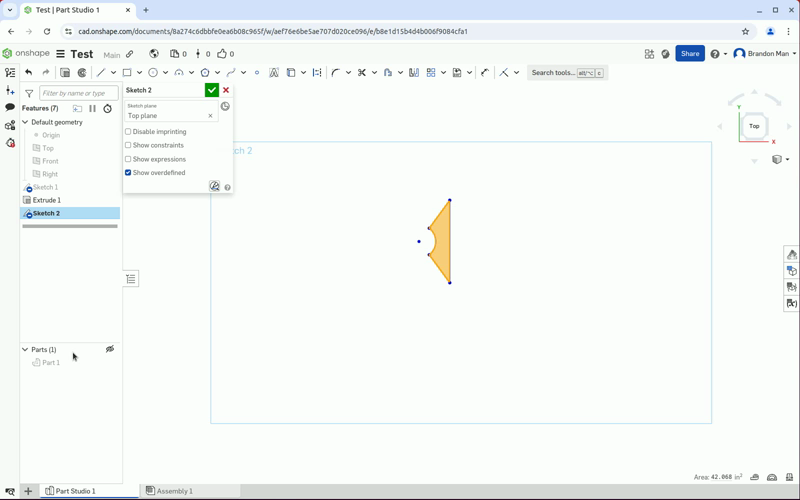
key(shift+e)
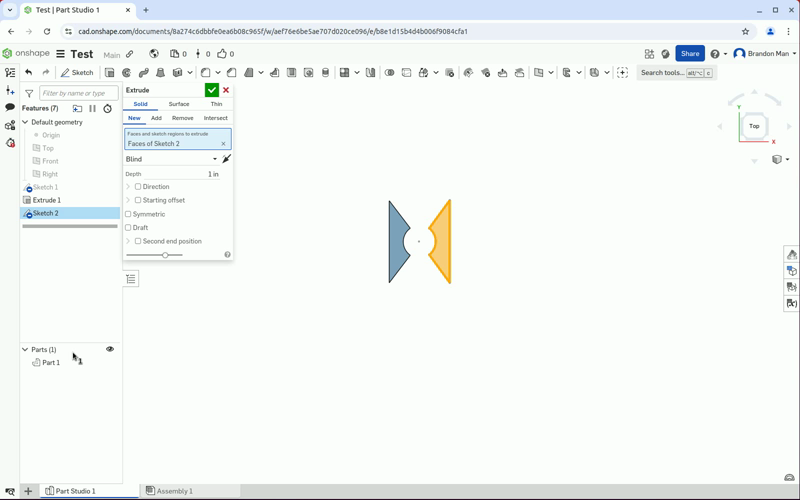
mouse_move(143, 106)
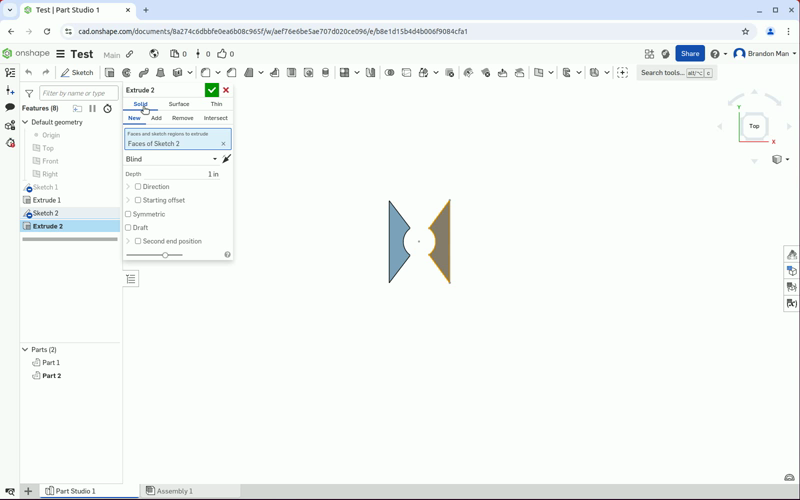
click(143, 106)
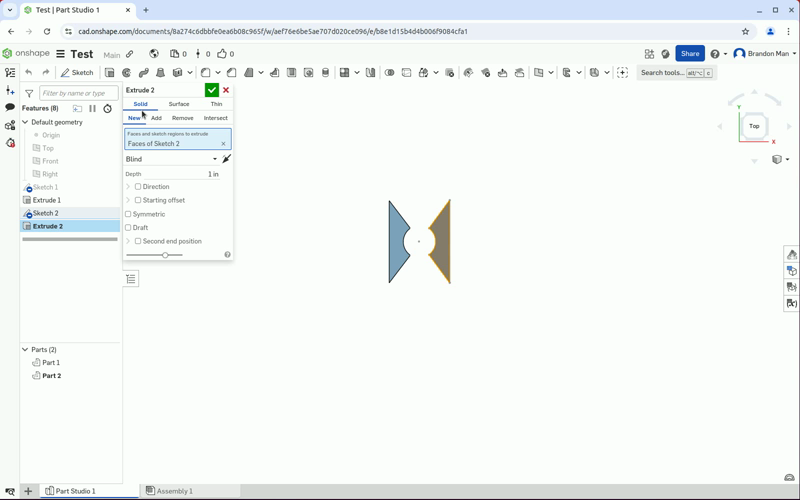
mouse_move(137, 120)
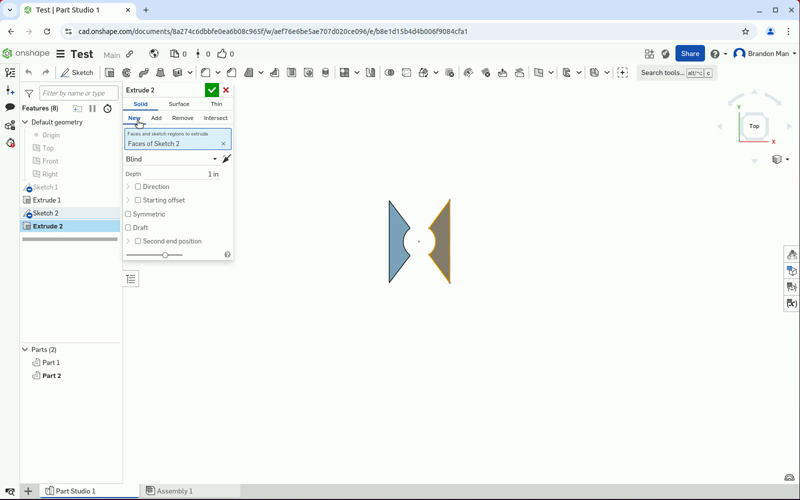
click(137, 120)
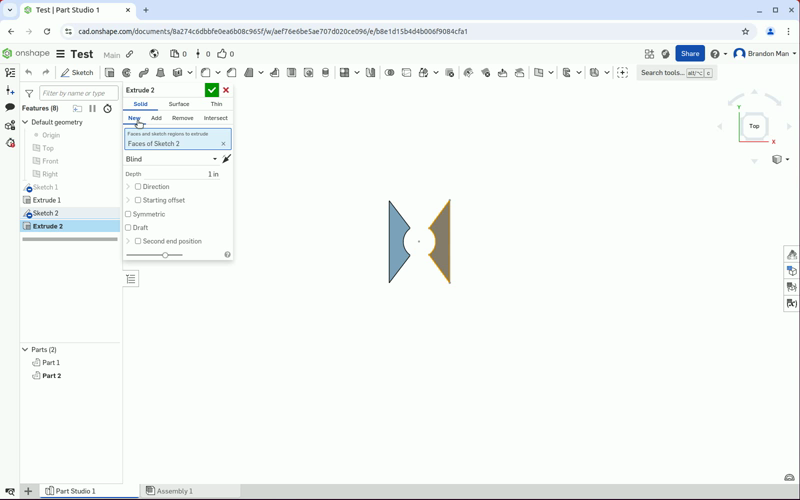
key(tab, 4)
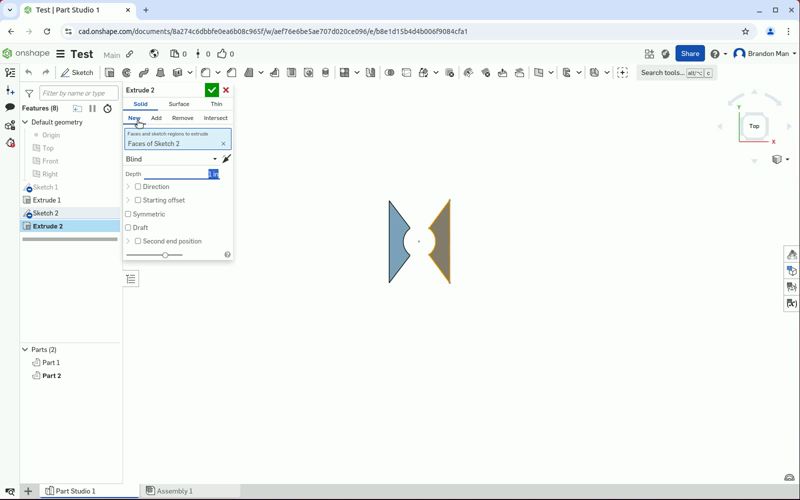
text(3.129)
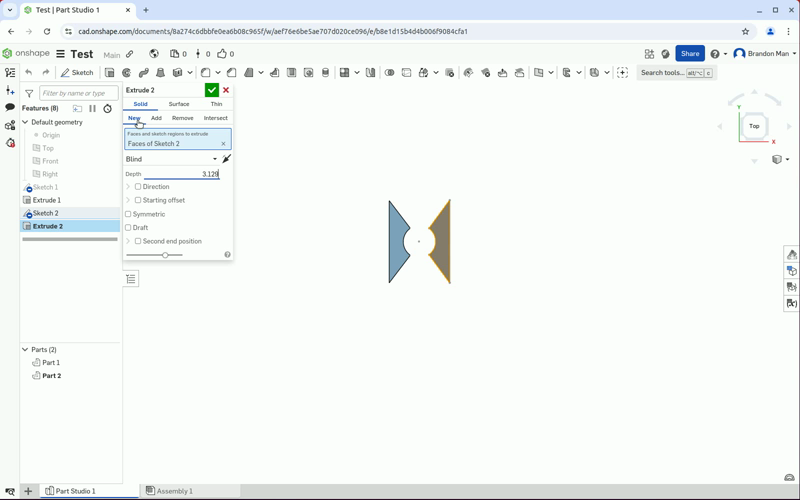
key(enter)
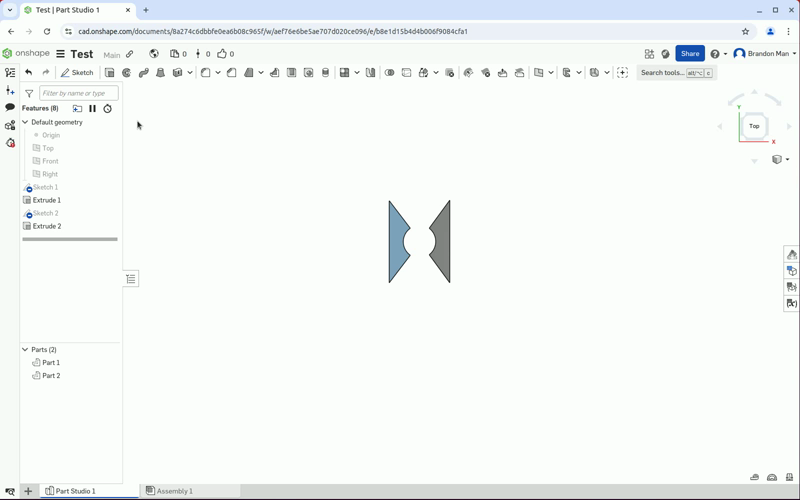
key(shift+h)
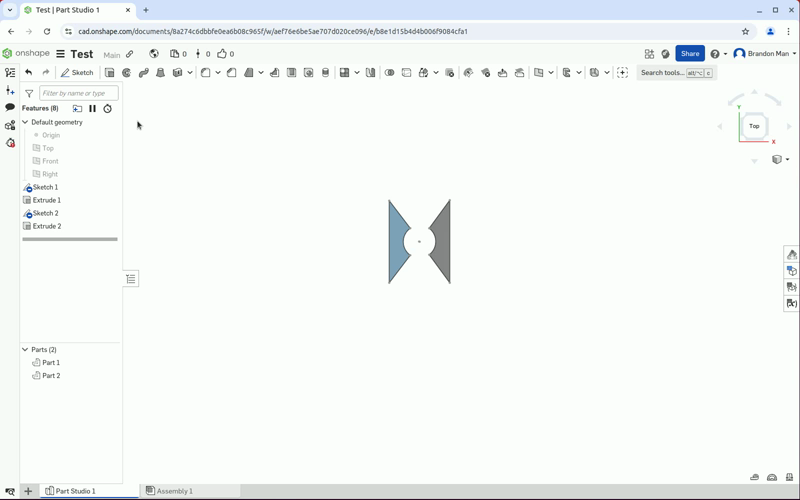
key(shift+h)
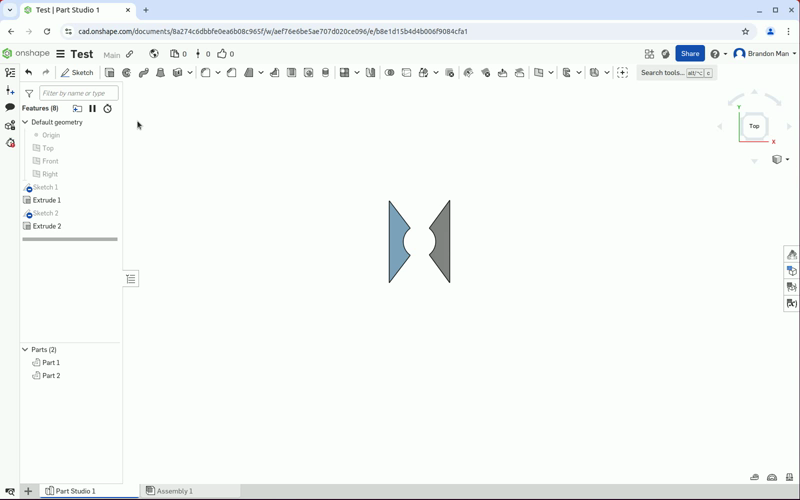
mouse_move(73, 189)
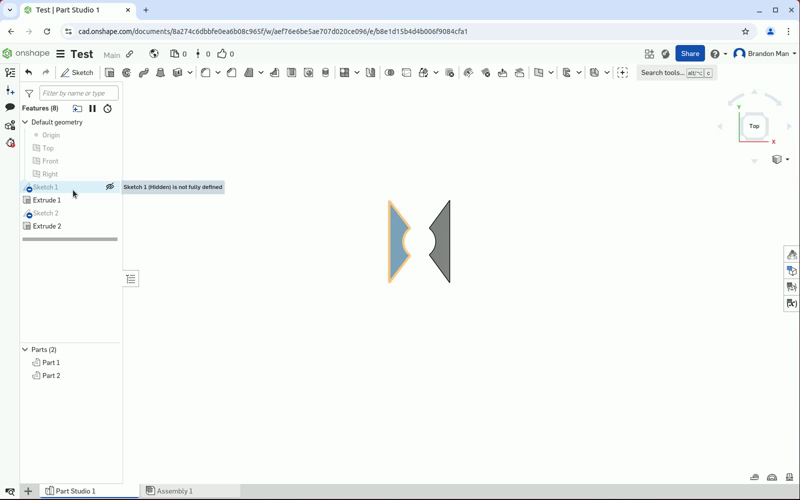
click(73, 189)
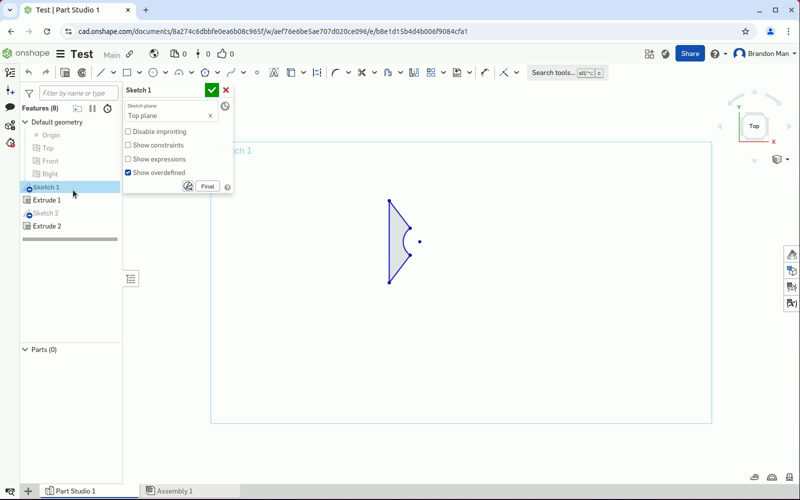
mouse_move(229, 92)
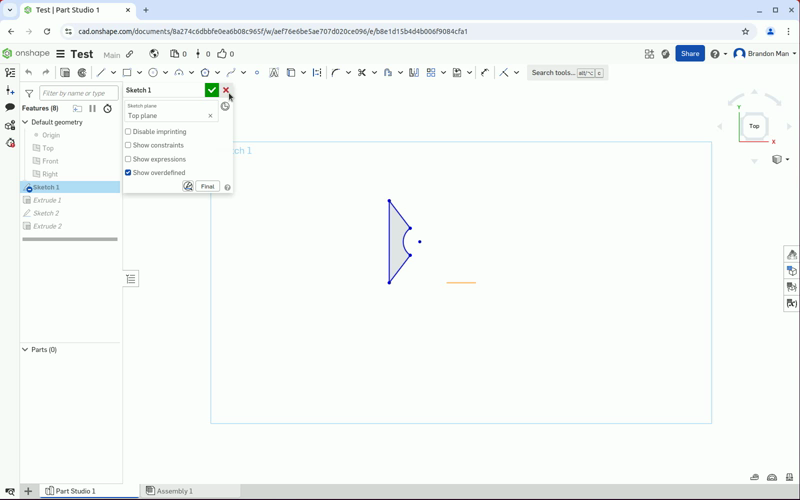
click(229, 92)
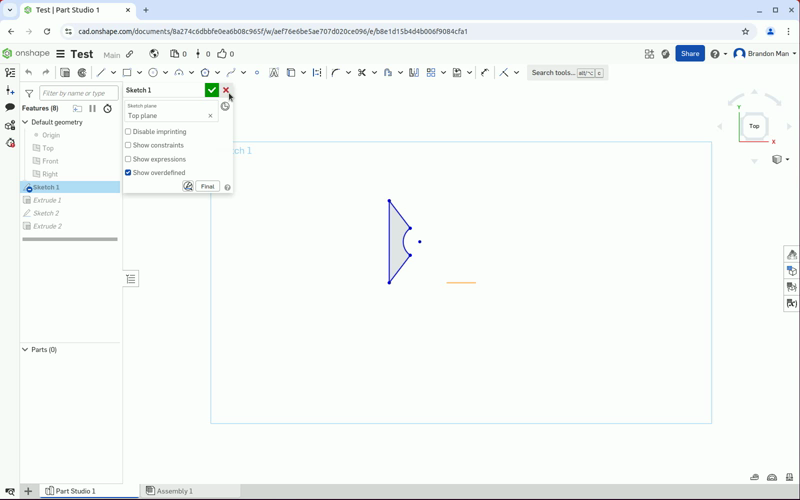
key(shift+s)
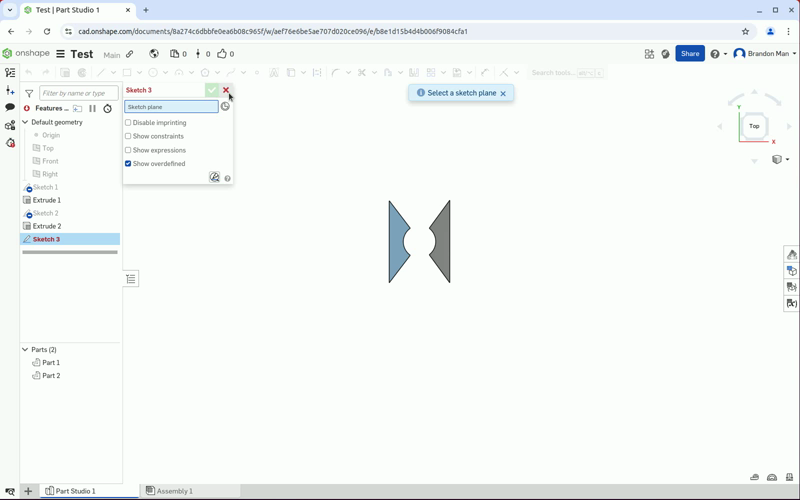
mouse_move(73, 150)
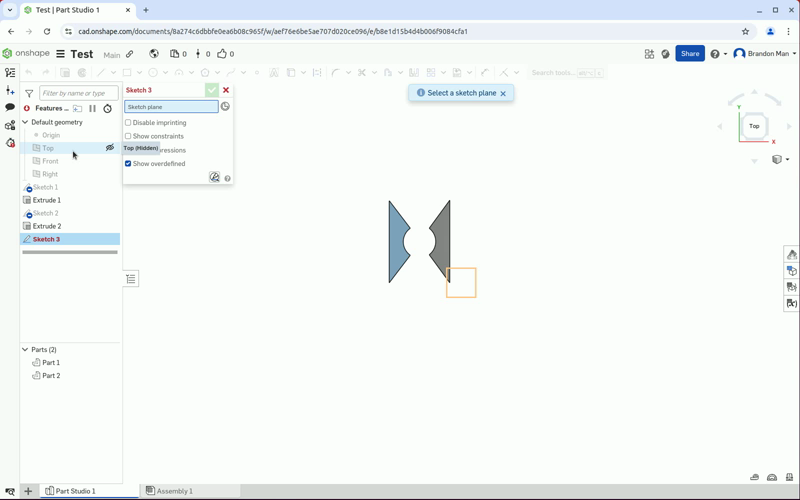
click(73, 150)
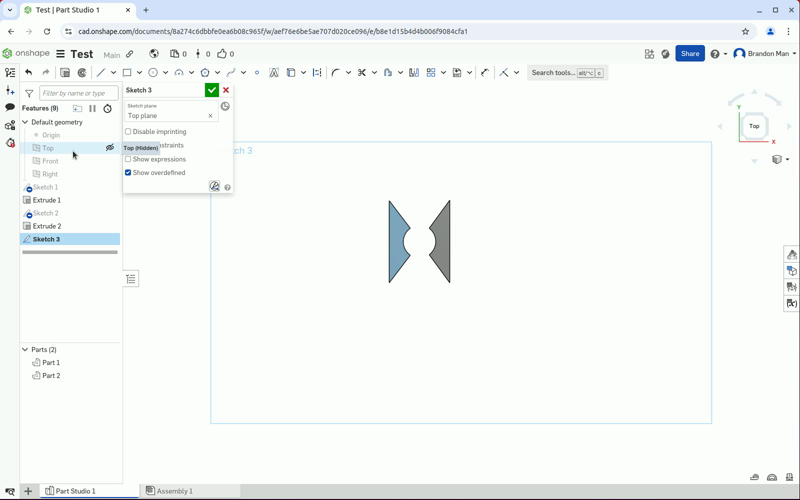
mouse_move(73, 352)
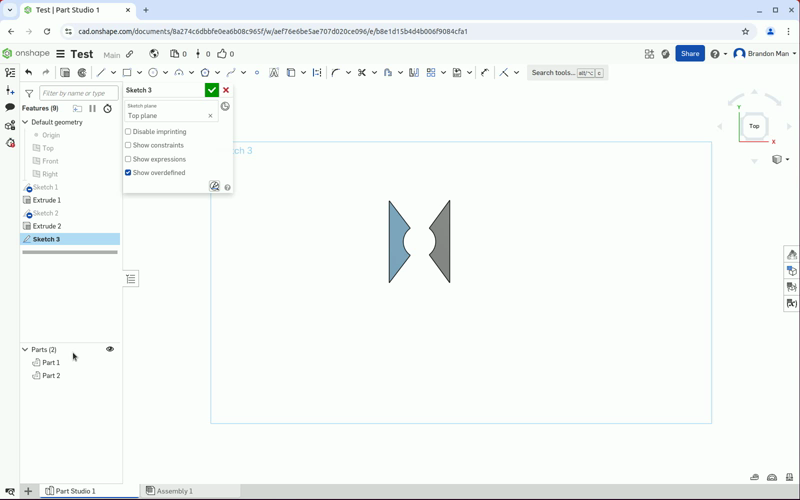
key(y)
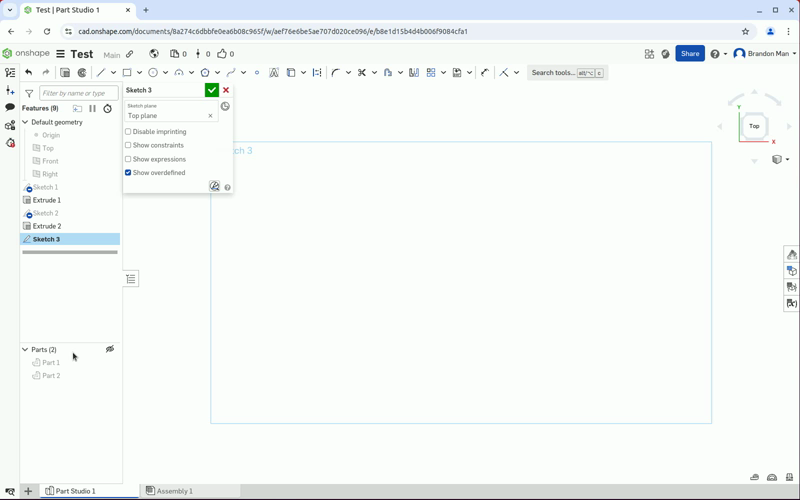
key(l)
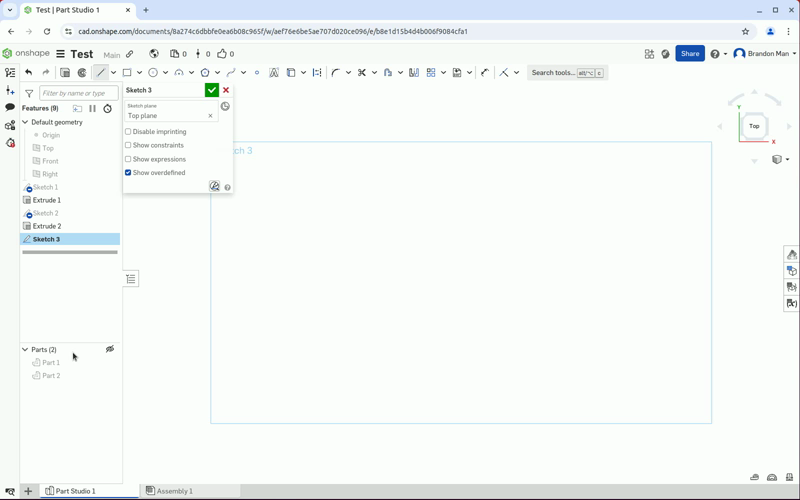
key_down(shift)
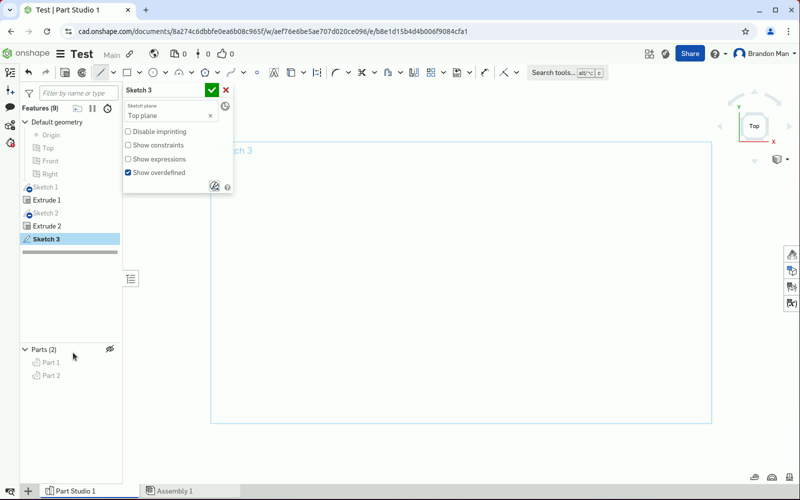
mouse_move(389, 200)
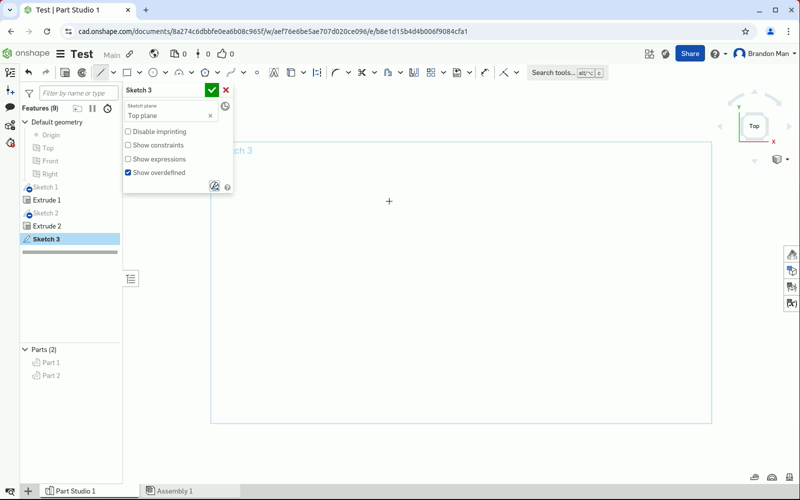
click(389, 200)
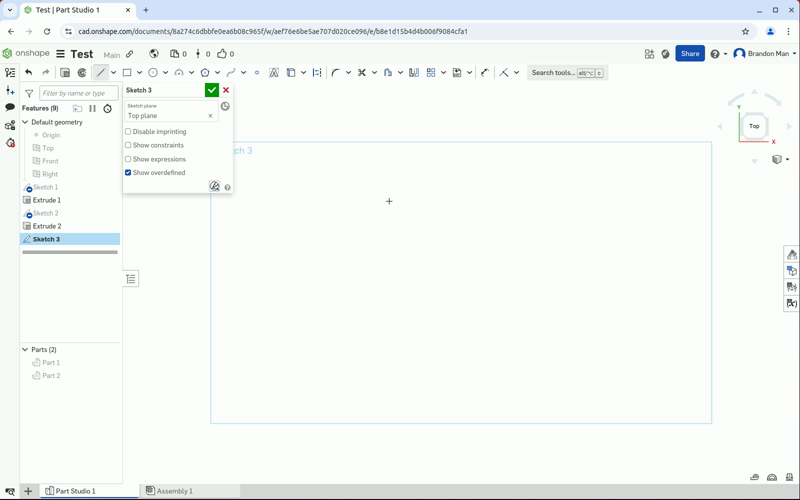
key_up(shift)
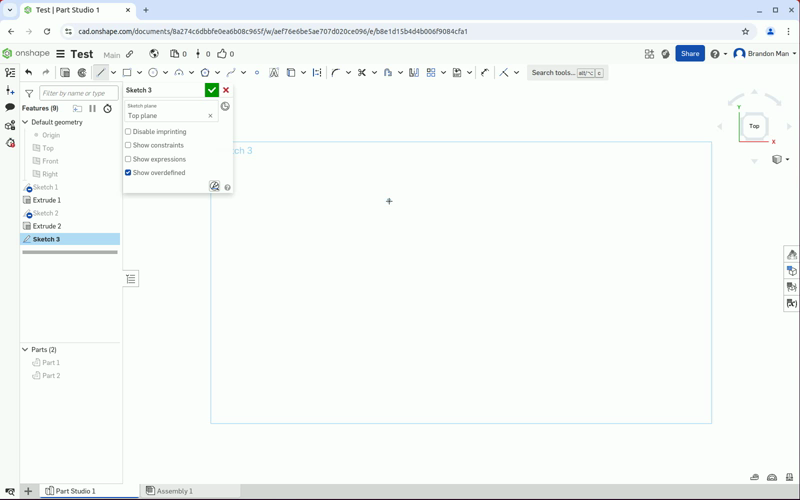
key_down(shift)
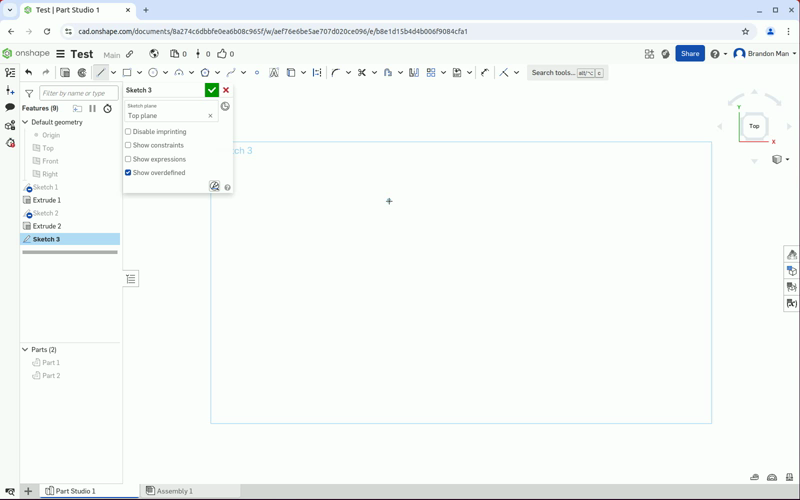
mouse_move(419, 200)
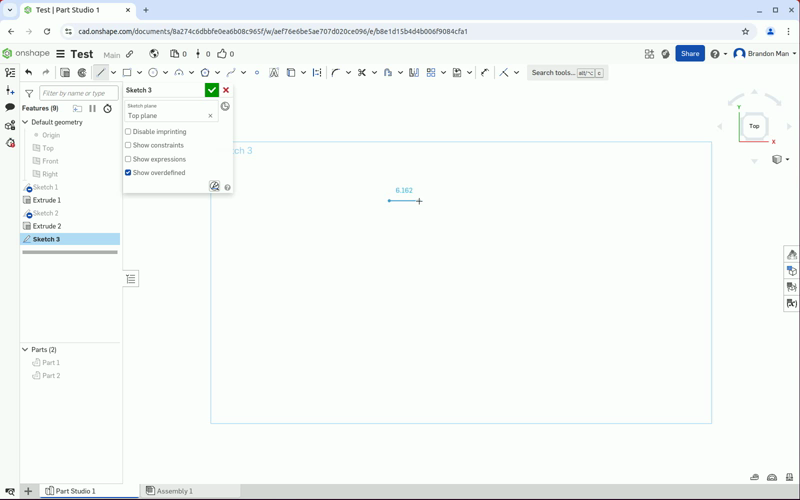
mouse_move(409, 228)
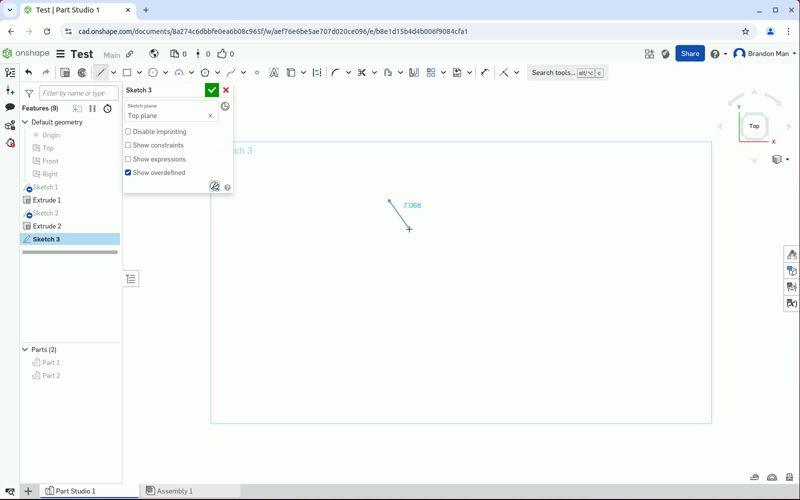
click(409, 228)
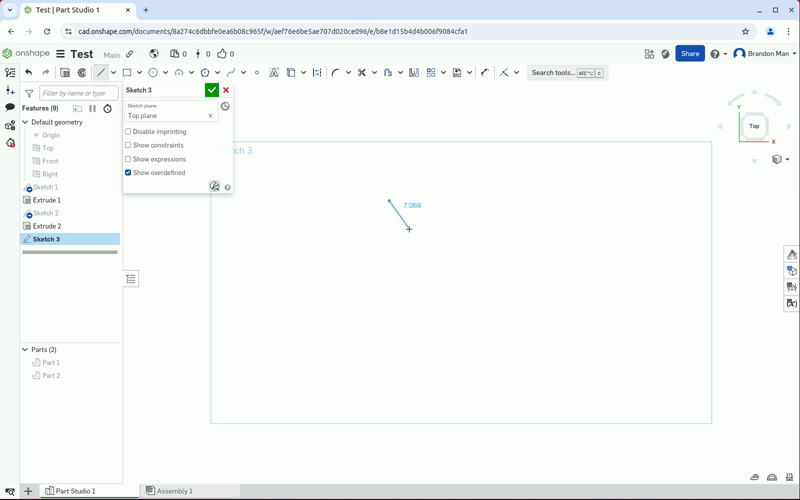
key_up(shift)
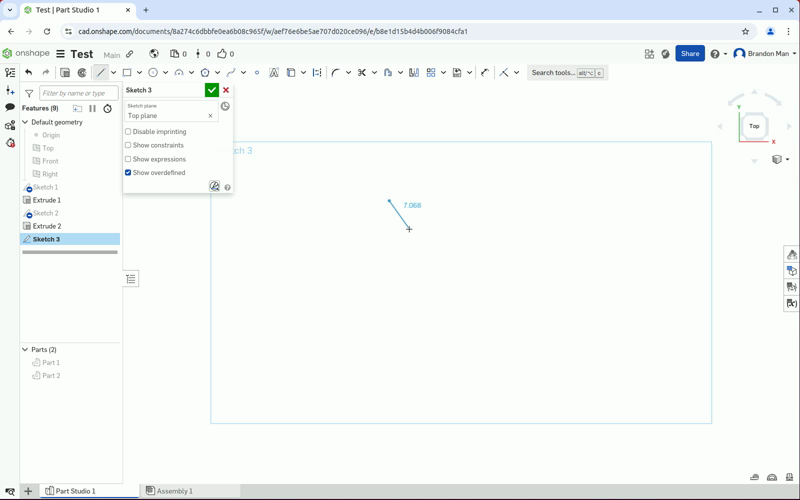
key(esc)
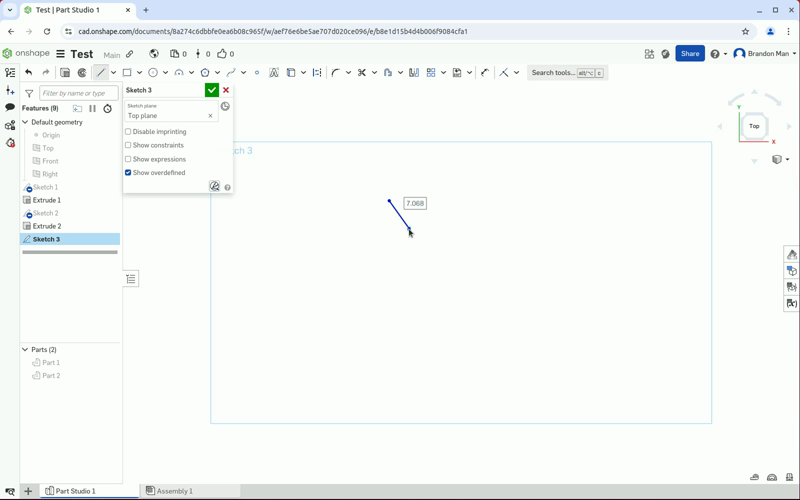
key(a)
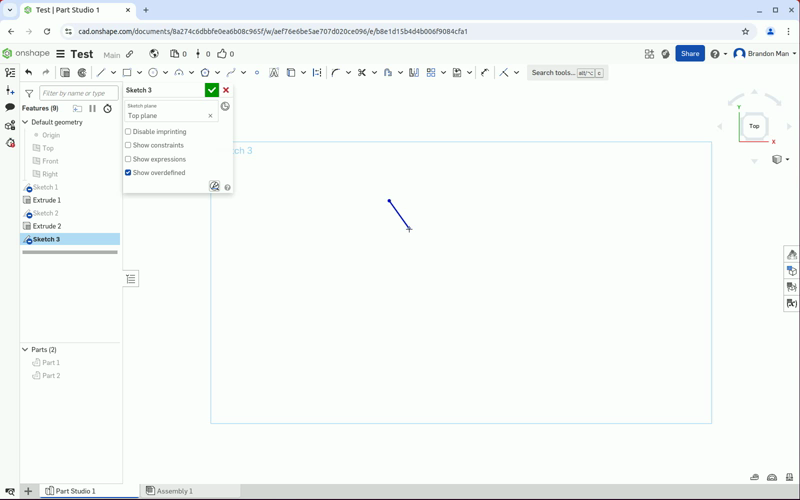
mouse_move(409, 228)
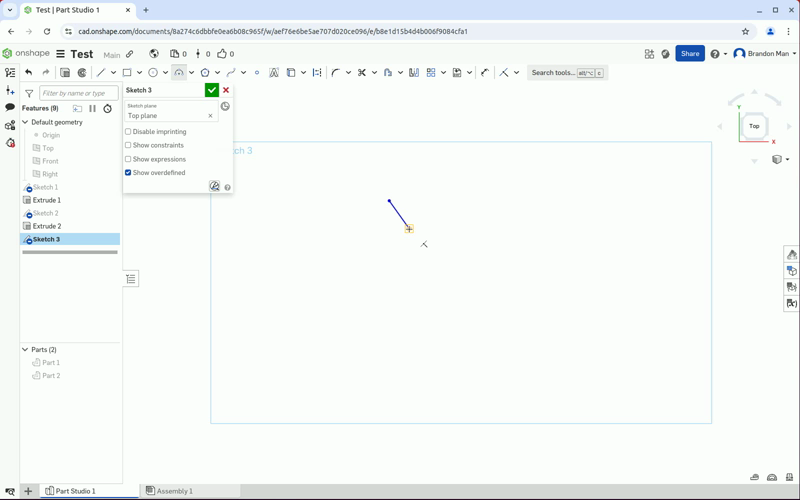
click(409, 228)
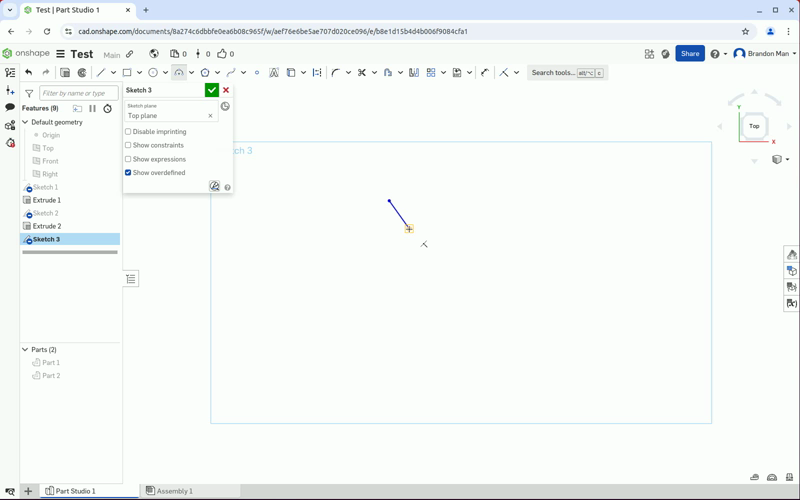
key_down(shift)
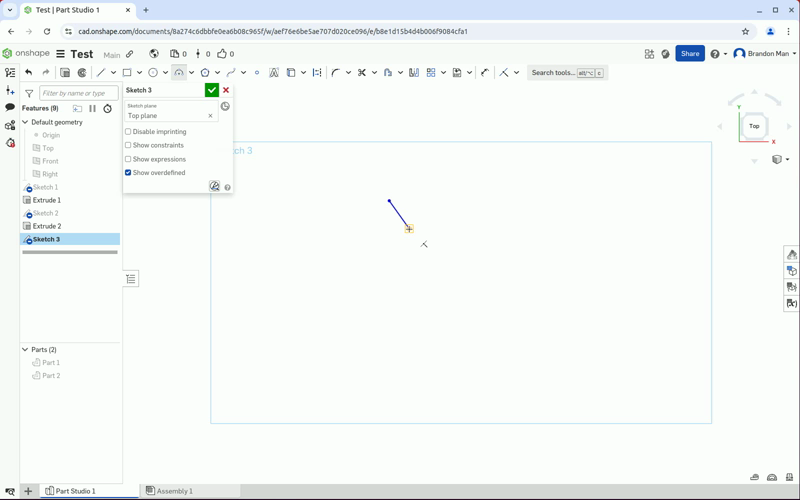
mouse_move(429, 228)
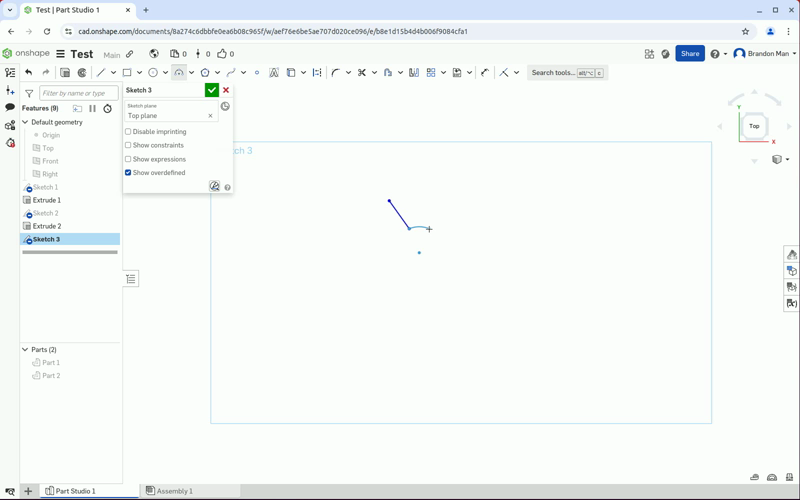
click(429, 228)
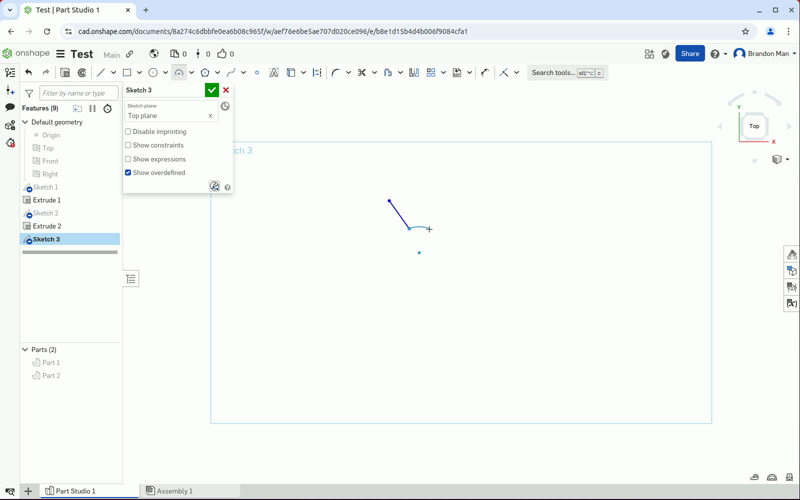
mouse_move(419, 225)
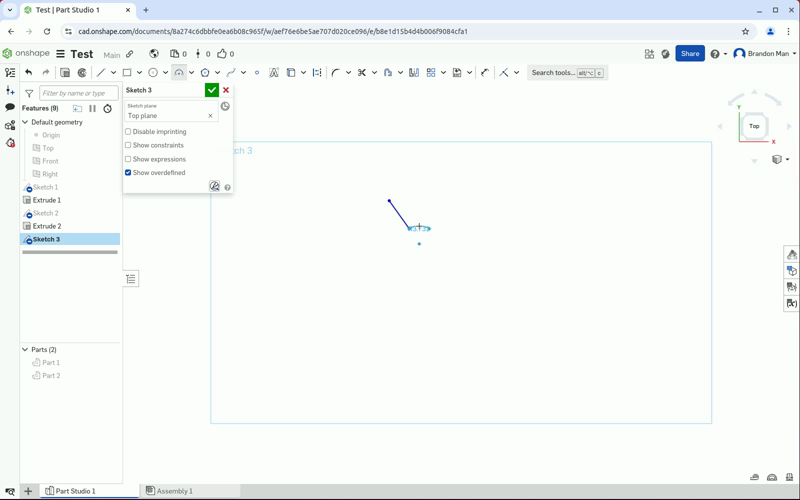
click(419, 225)
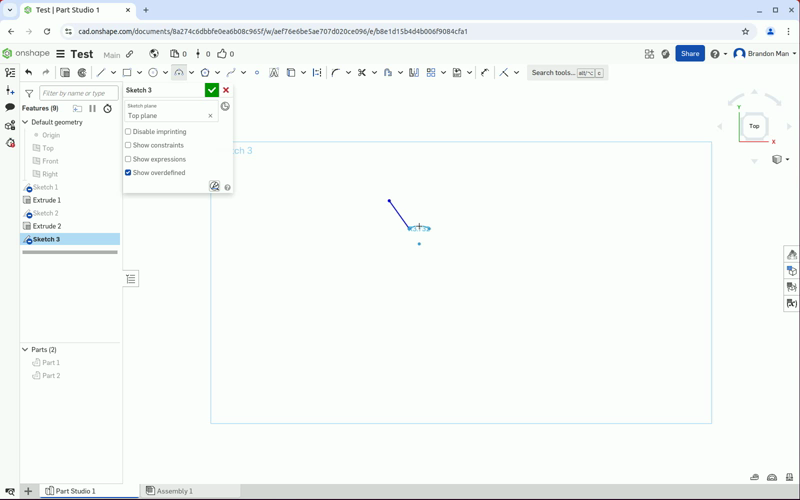
key_up(shift)
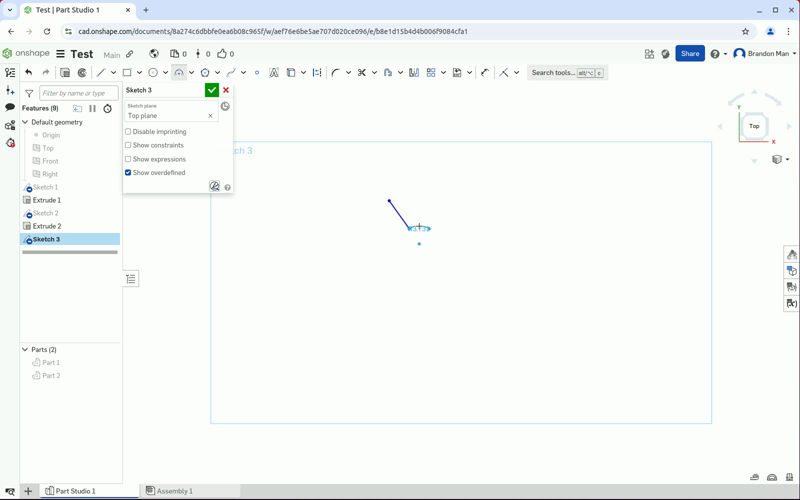
key(esc)
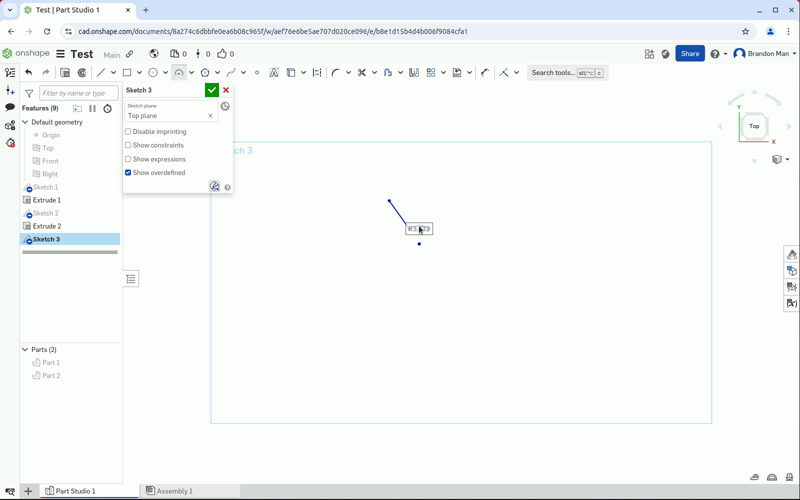
key(l)
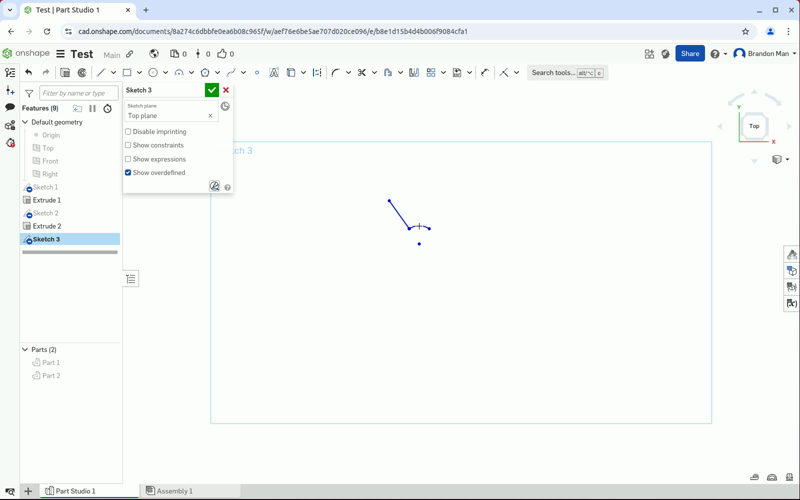
mouse_move(429, 228)
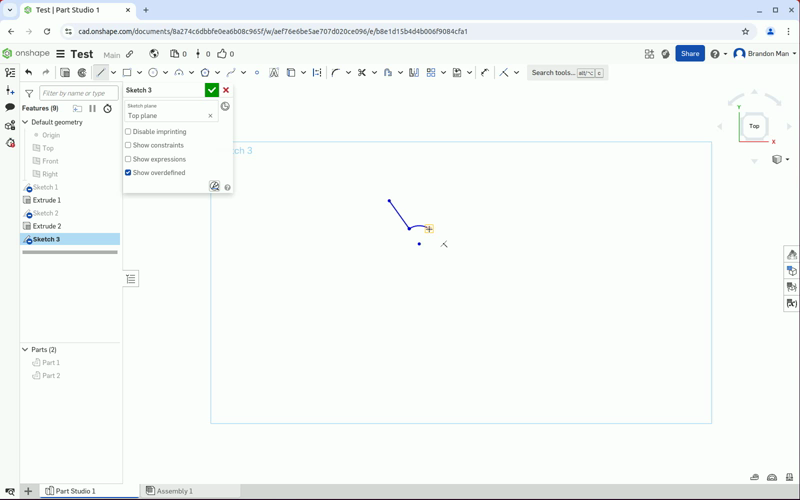
click(429, 228)
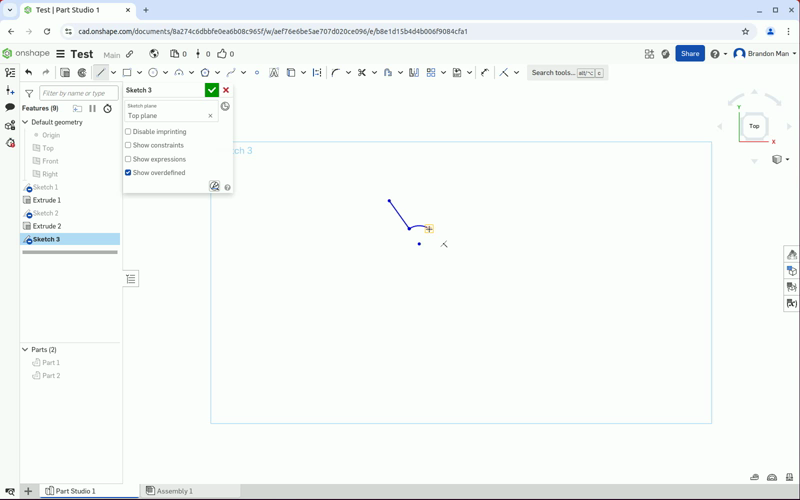
key_down(shift)
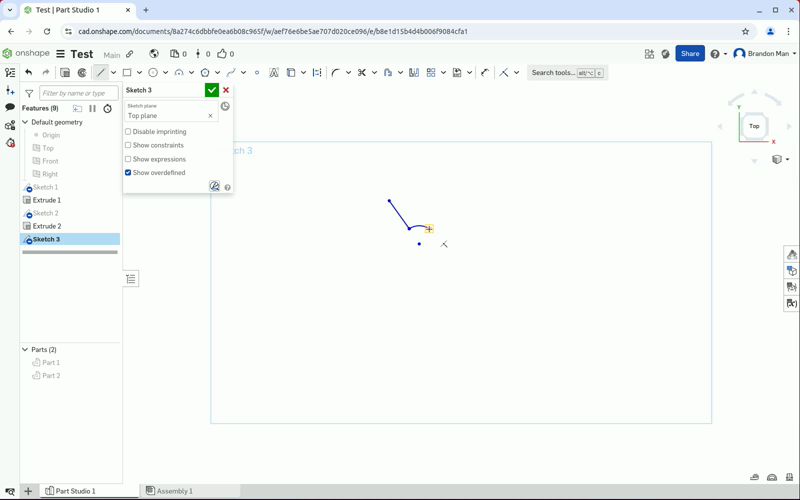
mouse_move(459, 228)
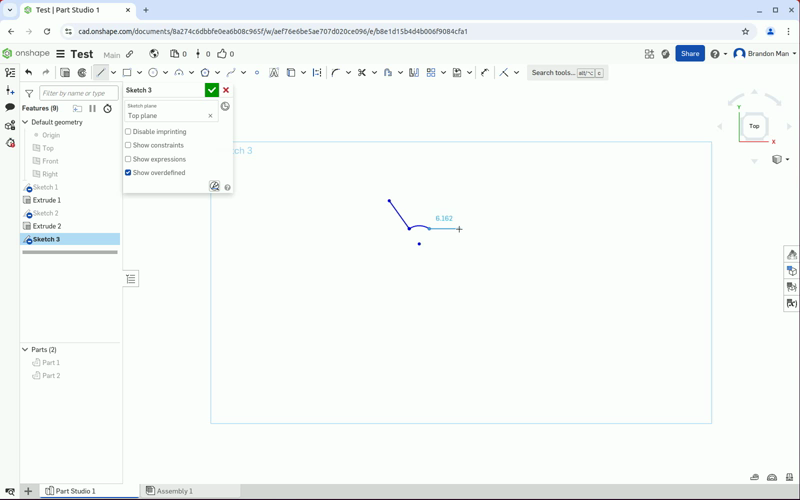
mouse_move(449, 200)
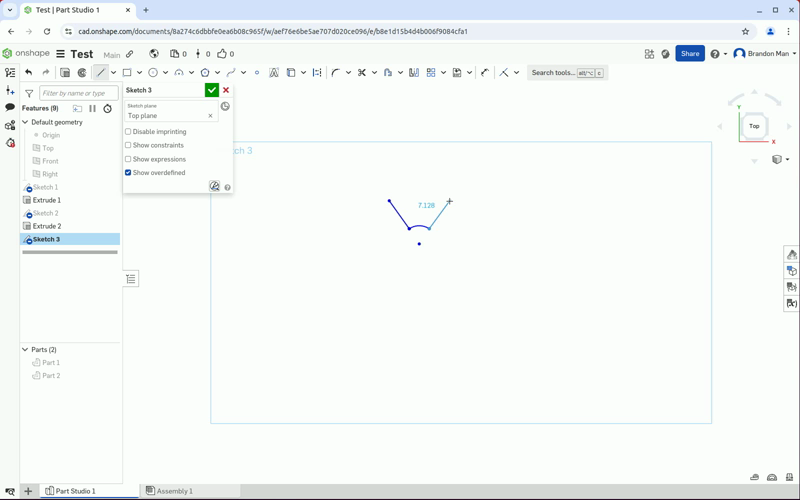
click(449, 200)
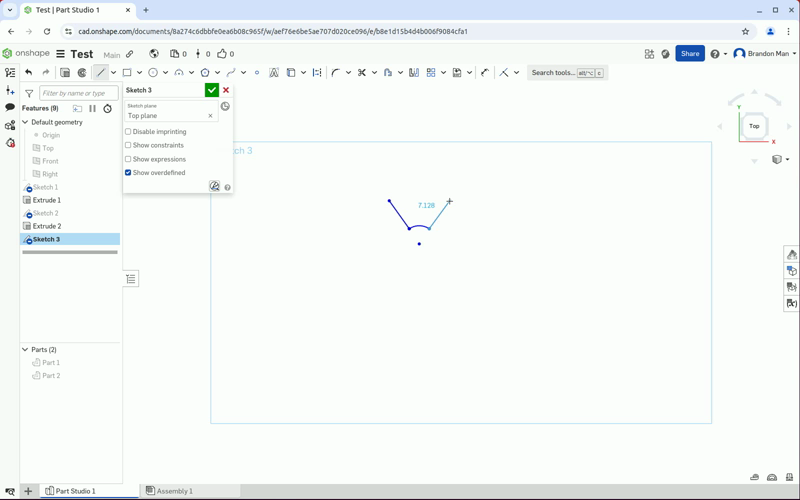
key_up(shift)
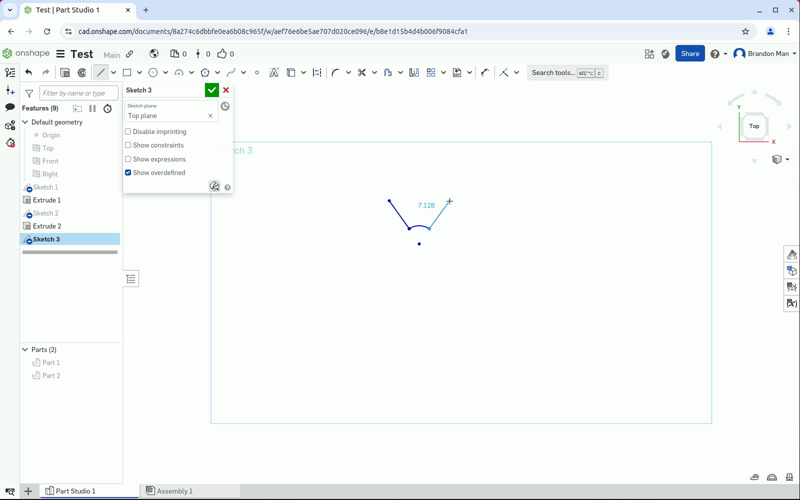
key(esc)
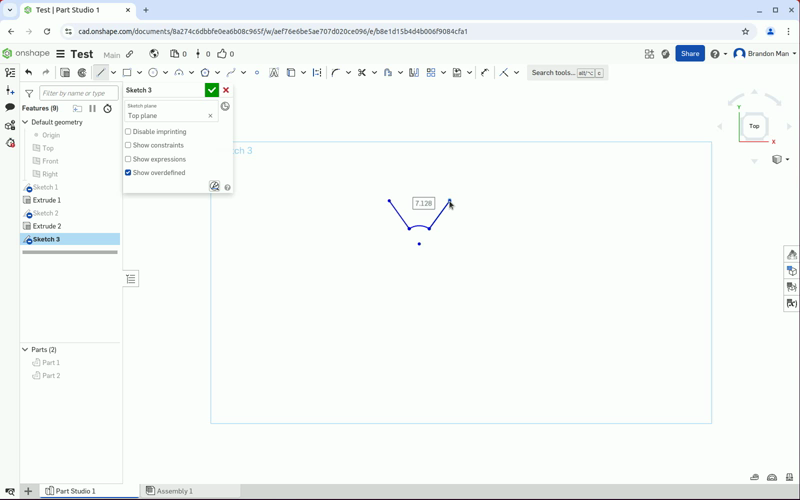
key(a)
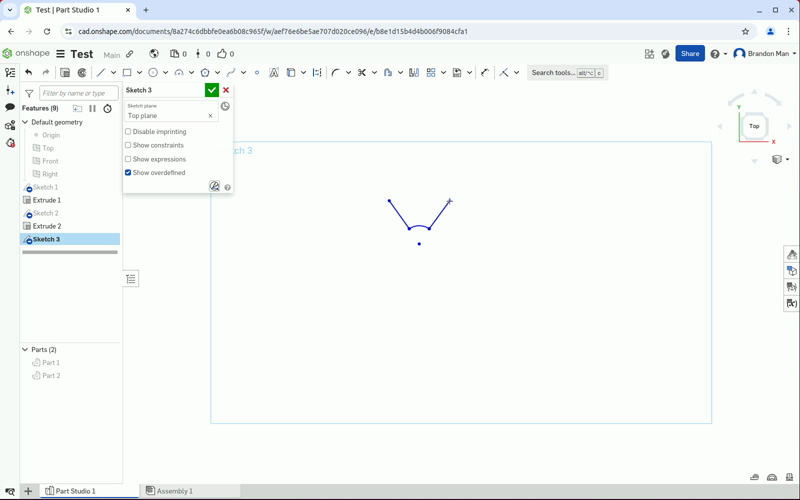
mouse_move(449, 200)
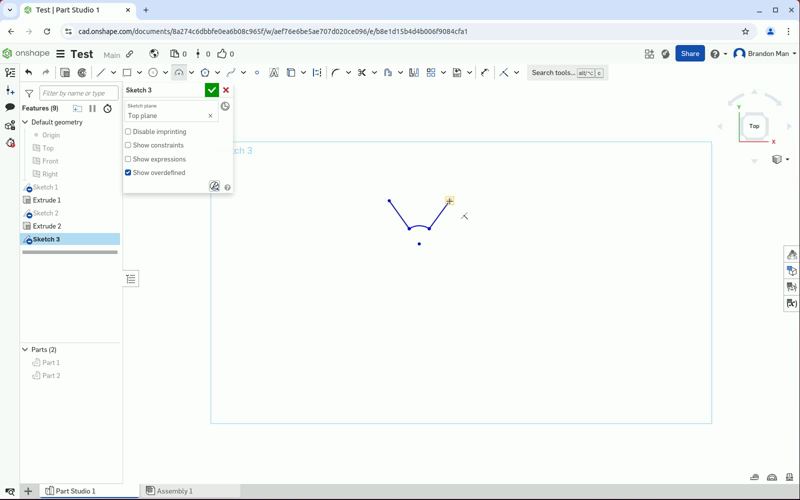
click(449, 200)
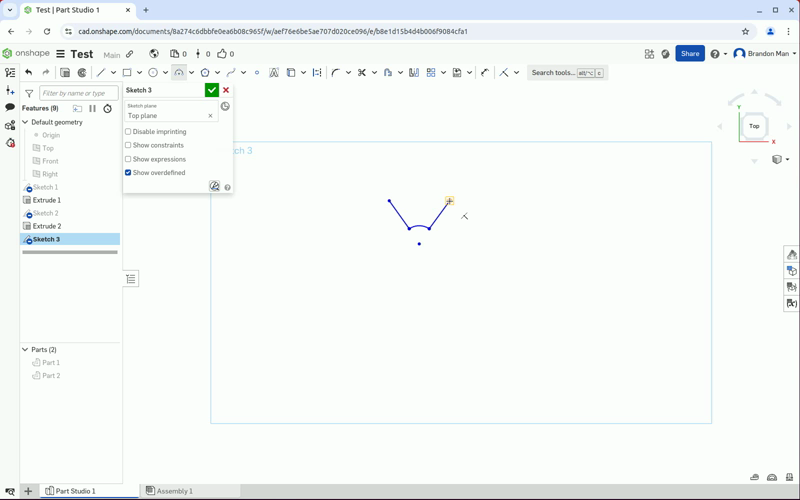
mouse_move(389, 200)
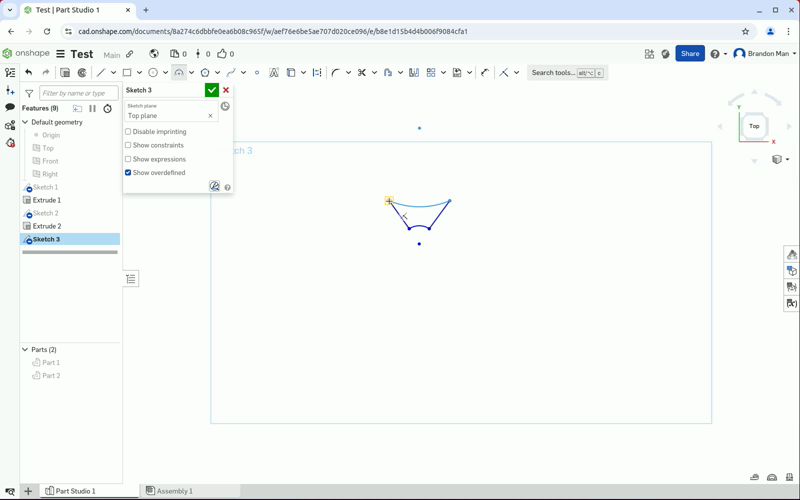
click(389, 200)
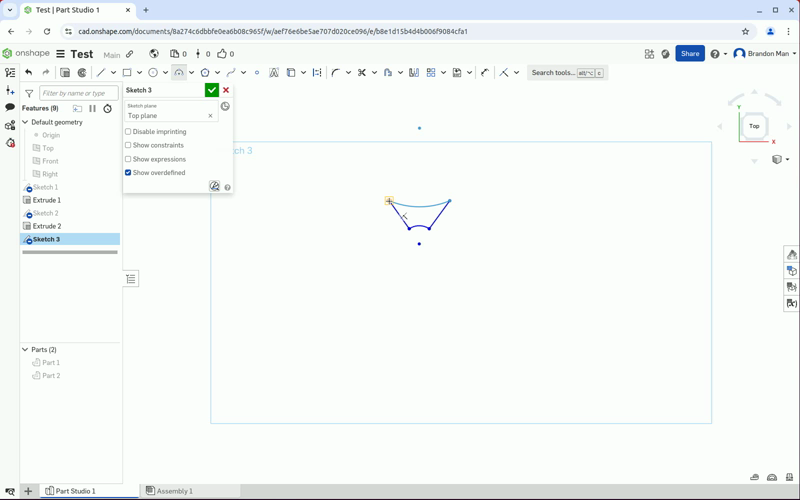
key_down(shift)
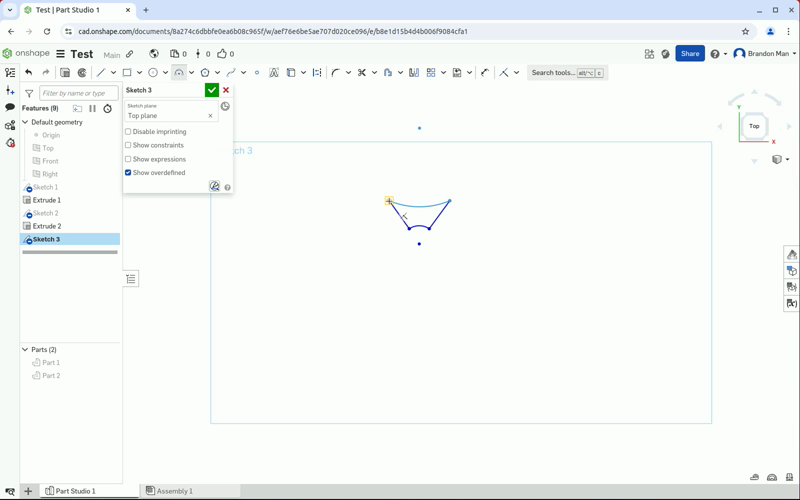
mouse_move(419, 231)
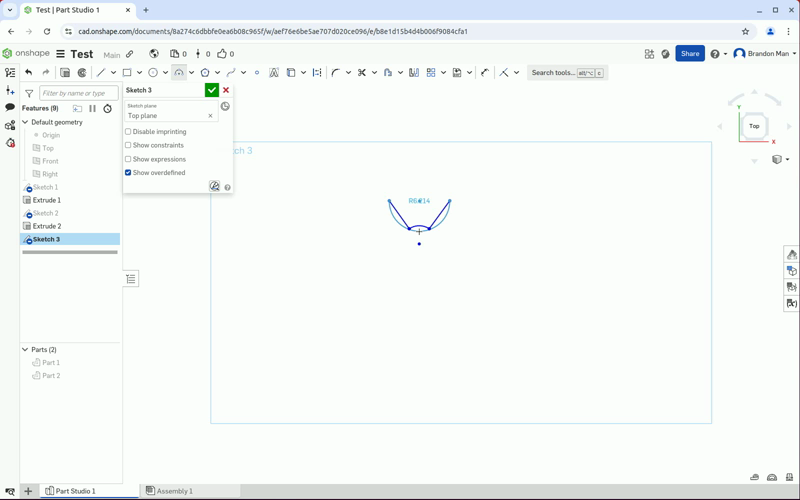
click(419, 231)
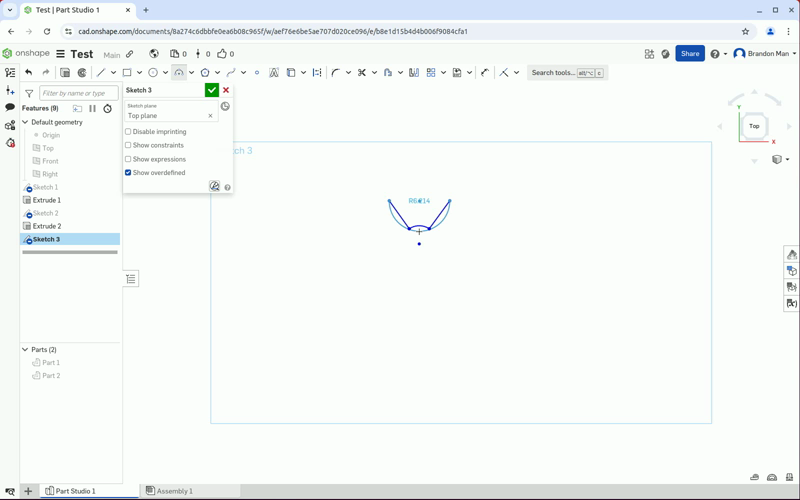
key_up(shift)
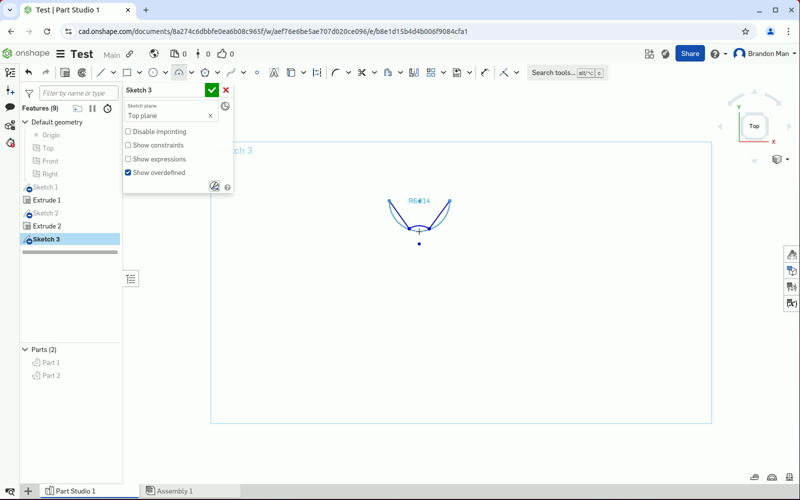
key(esc)
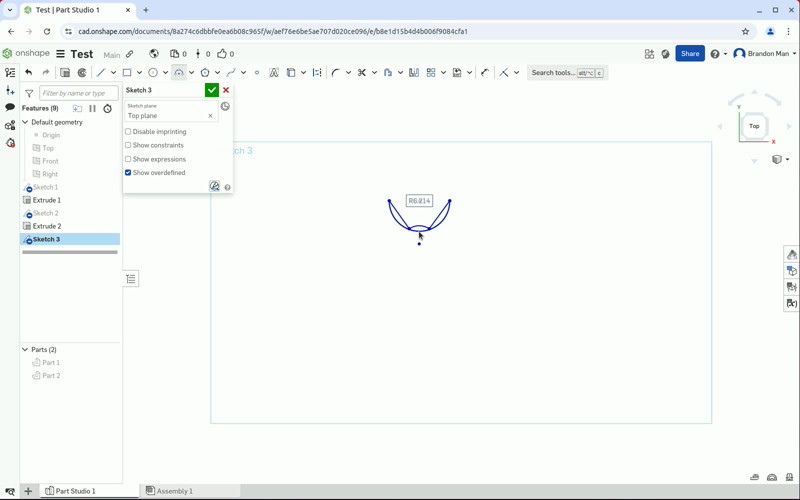
key(c)
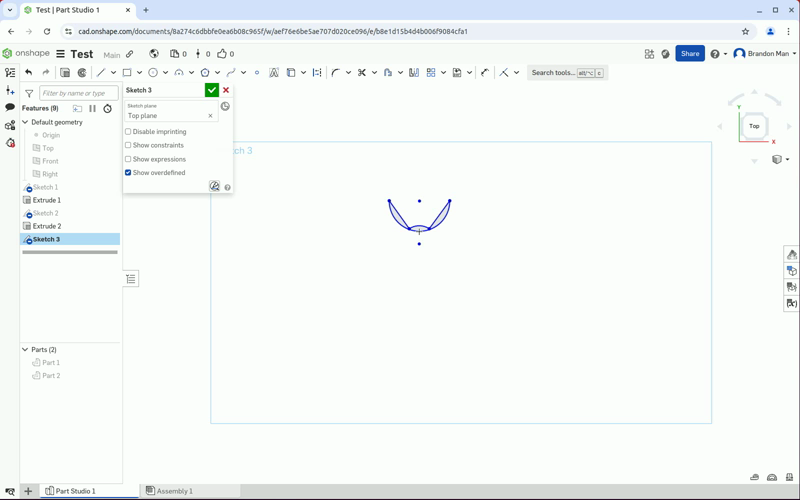
key_down(shift)
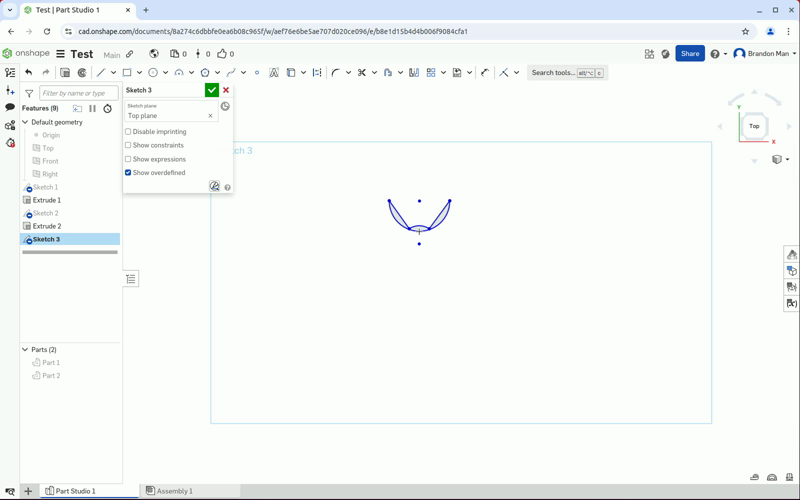
mouse_move(419, 200)
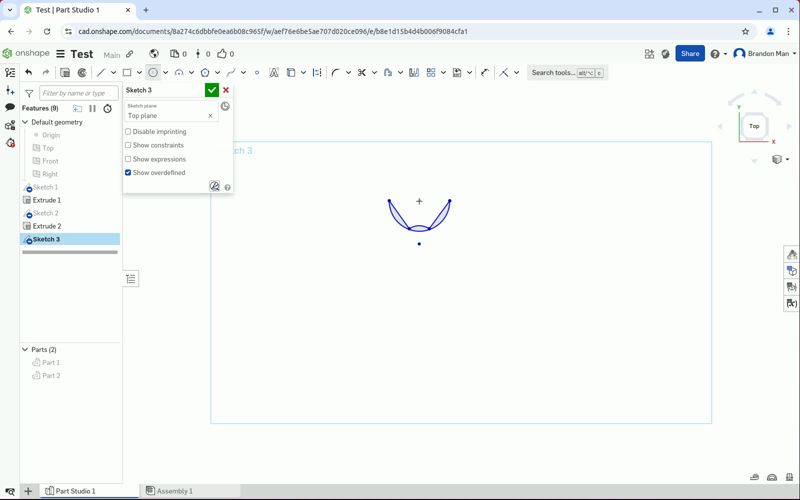
click(419, 200)
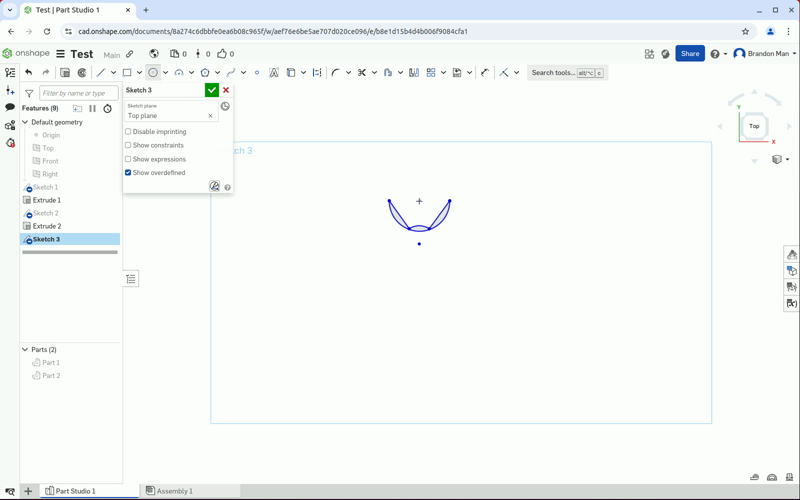
key_up(shift)
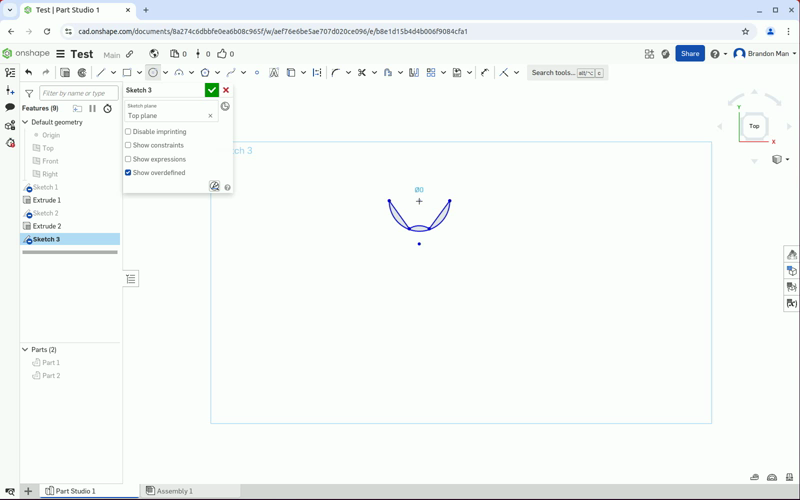
mouse_move(435, 200)
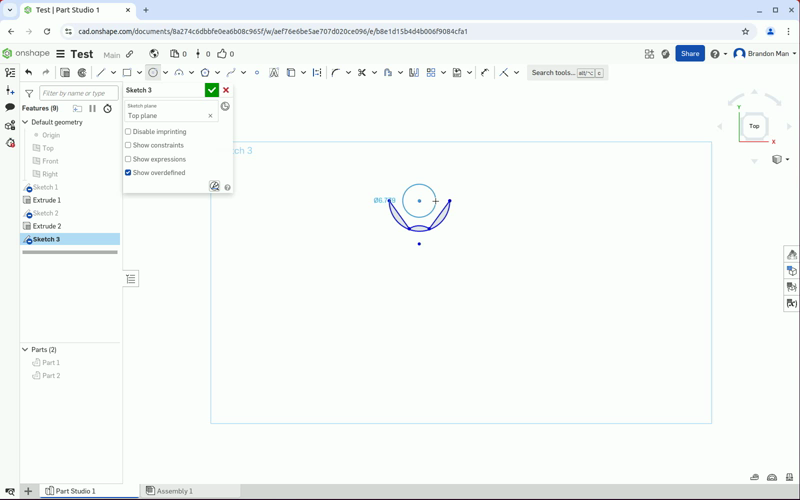
click(435, 200)
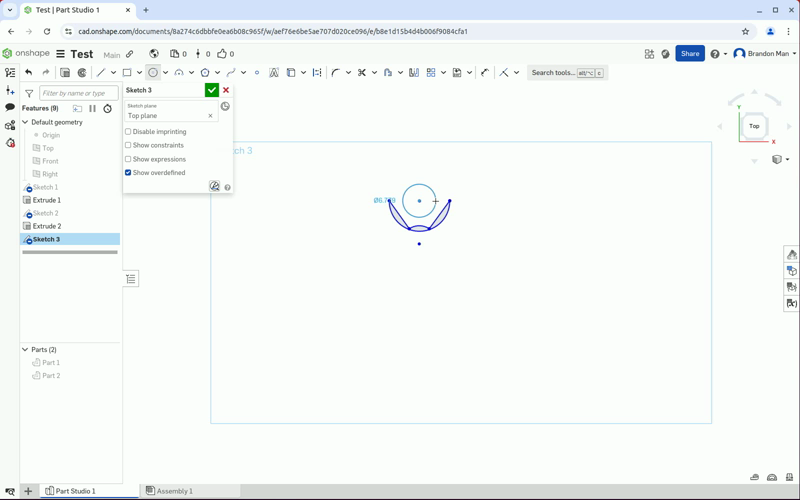
key(esc)
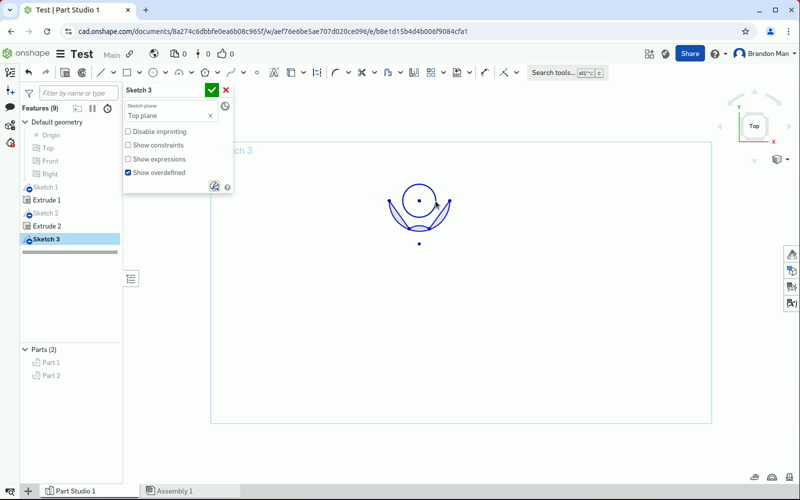
mouse_move(406, 223)
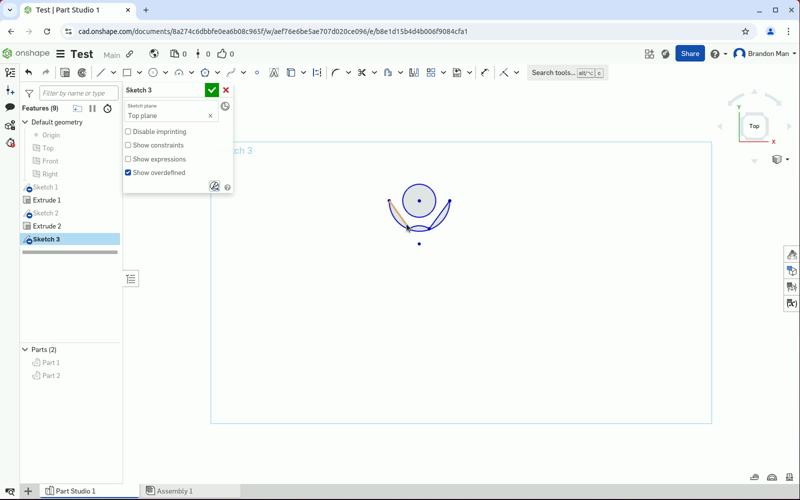
scroll(6)
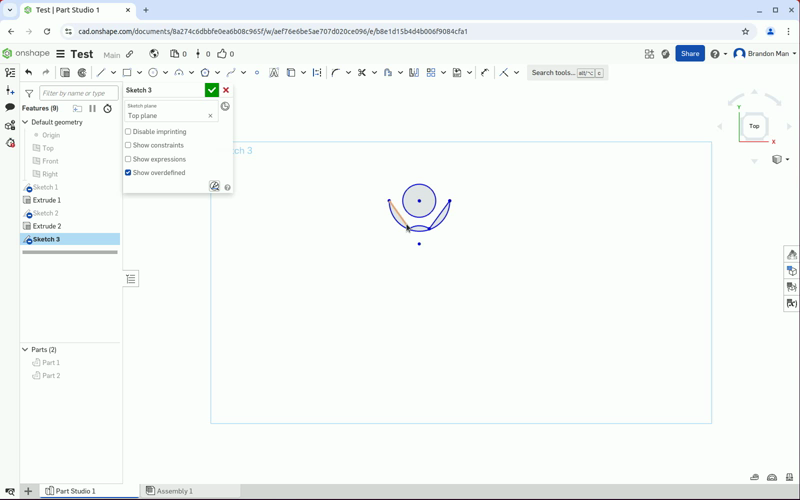
scroll(6)
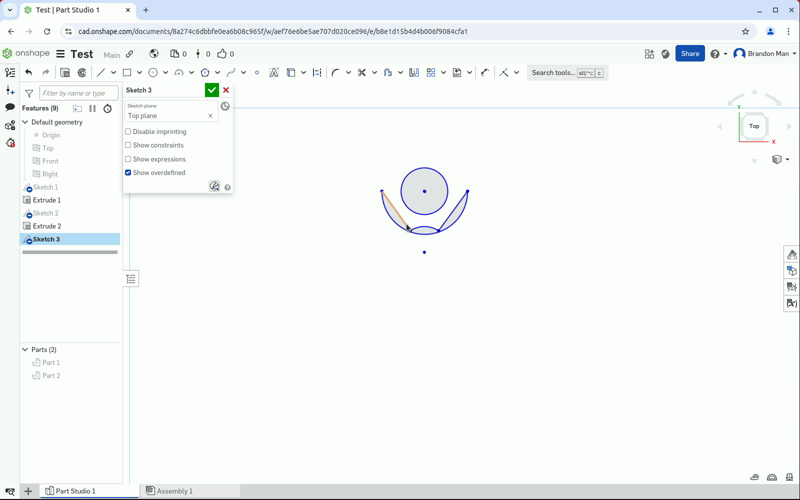
scroll(6)
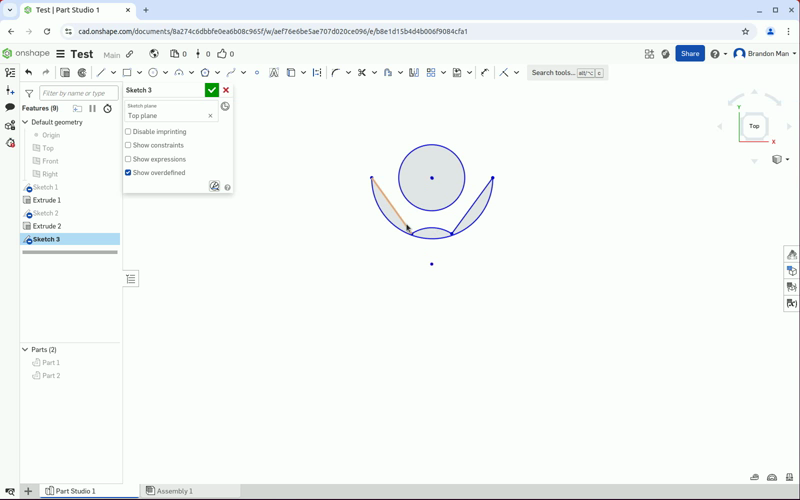
scroll(6)
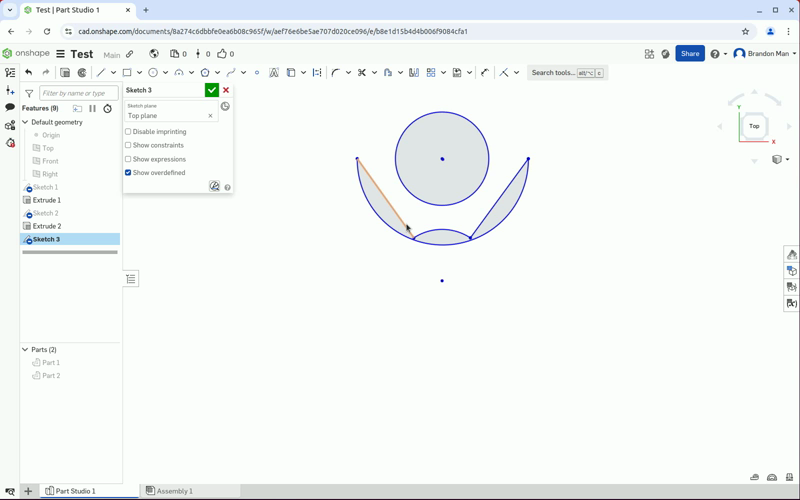
scroll(6)
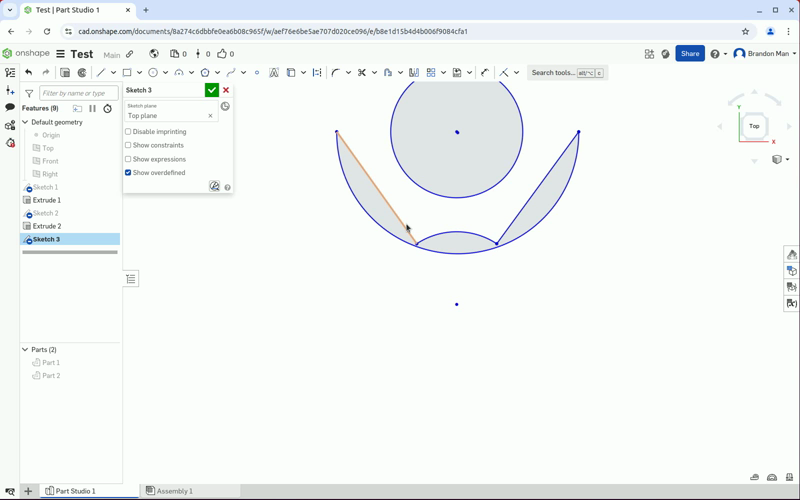
scroll(6)
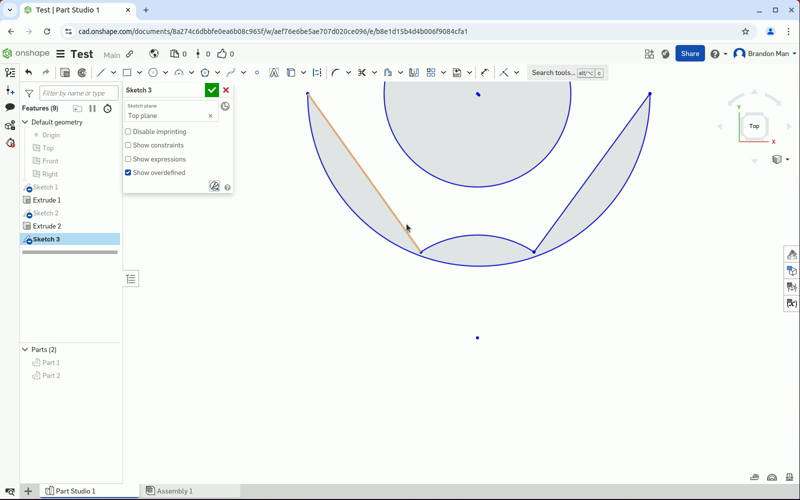
scroll(6)
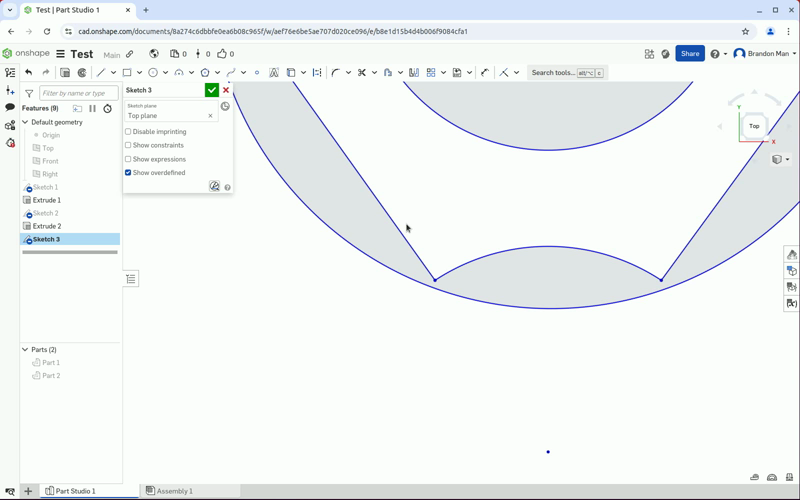
click(406, 223)
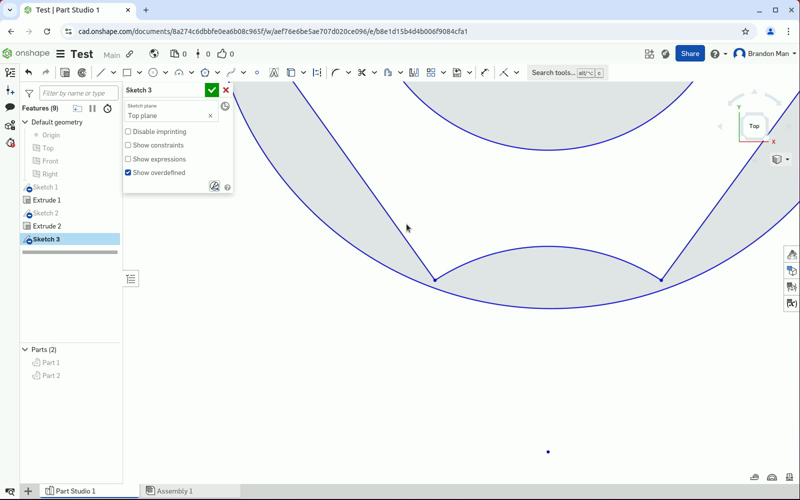
scroll(-6)
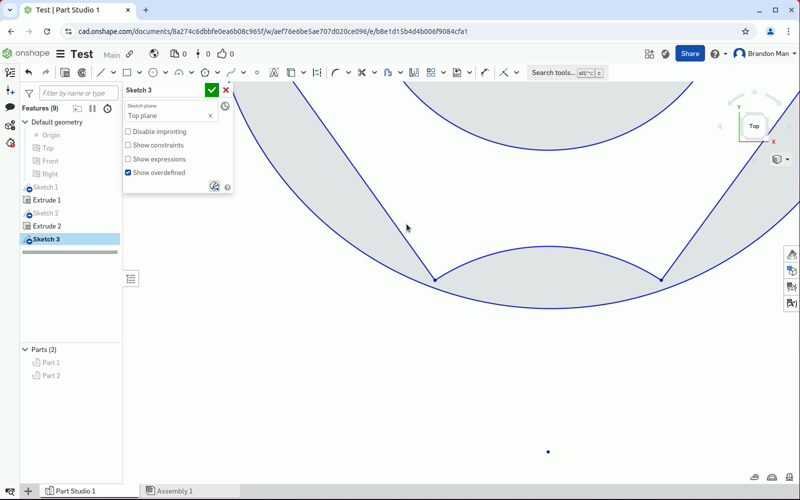
scroll(-6)
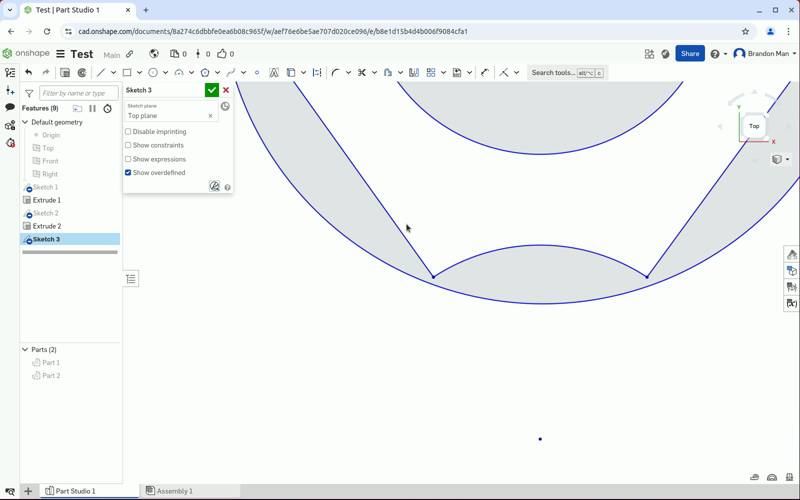
scroll(-6)
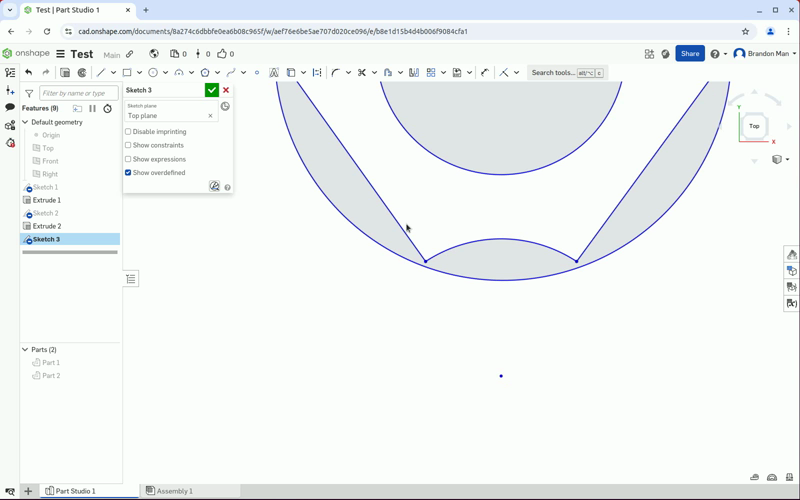
scroll(-6)
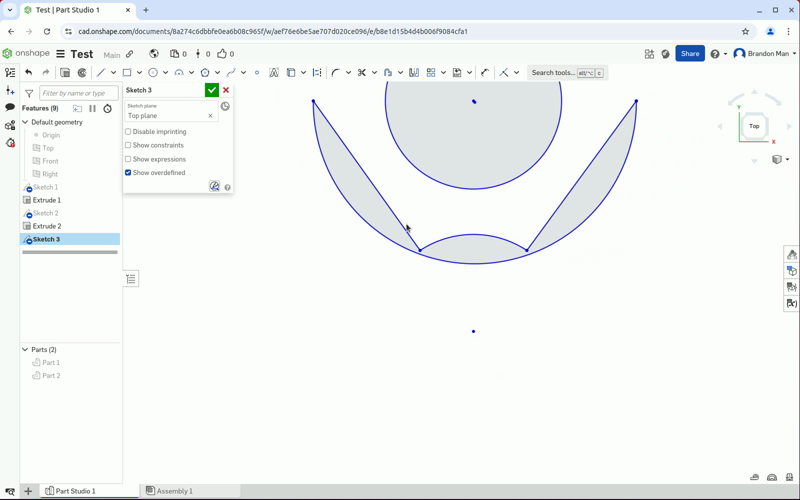
scroll(-6)
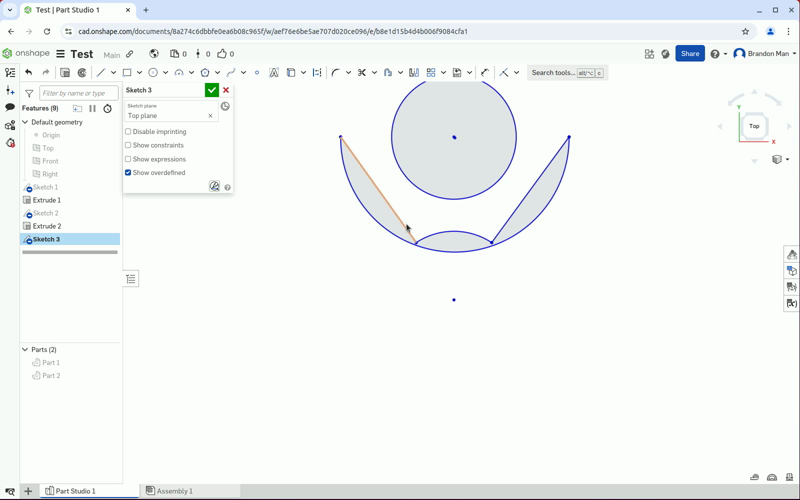
scroll(-6)
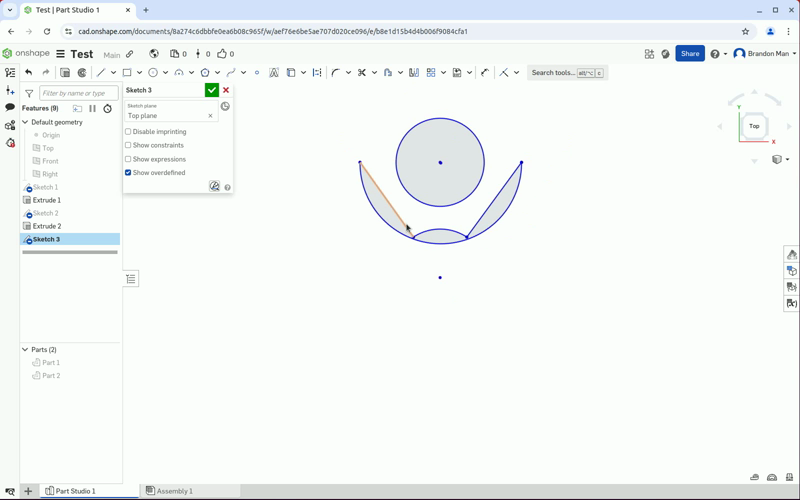
scroll(-6)
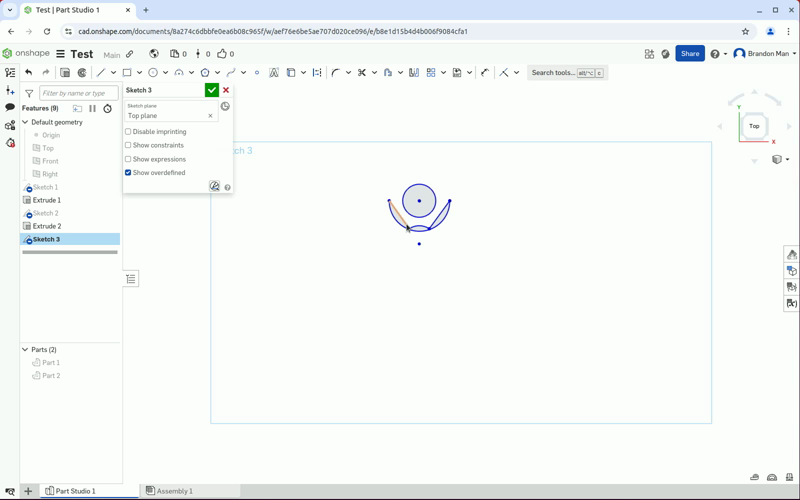
mouse_move(73, 352)
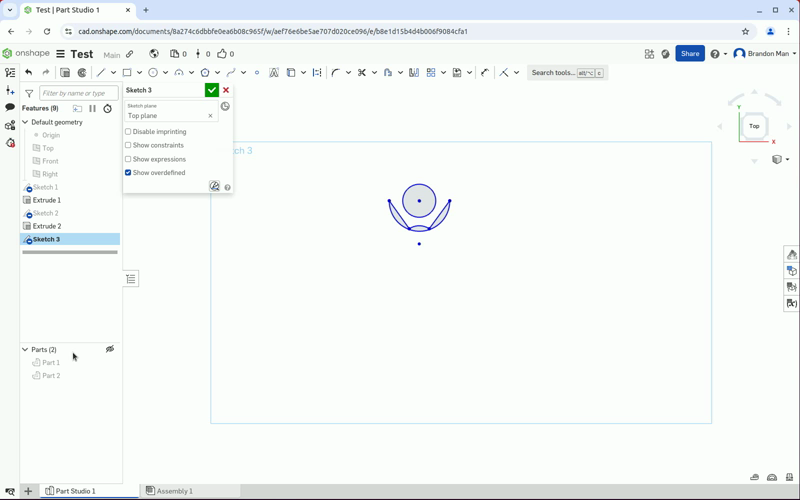
key(shift+y)
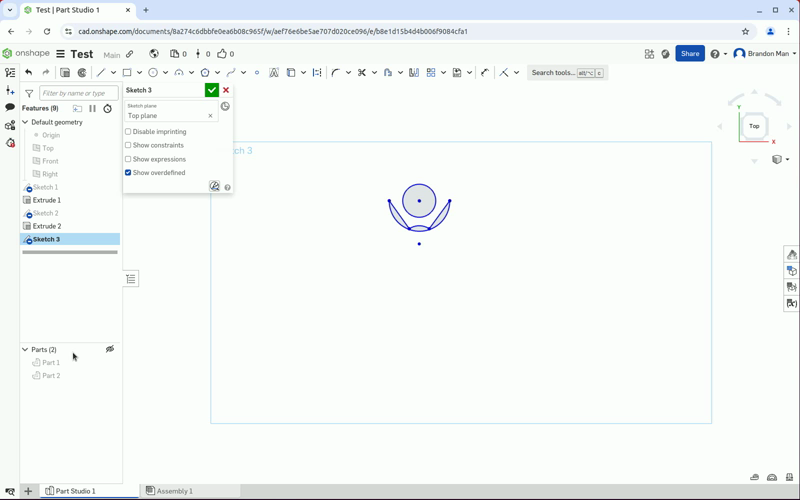
key(shift+e)
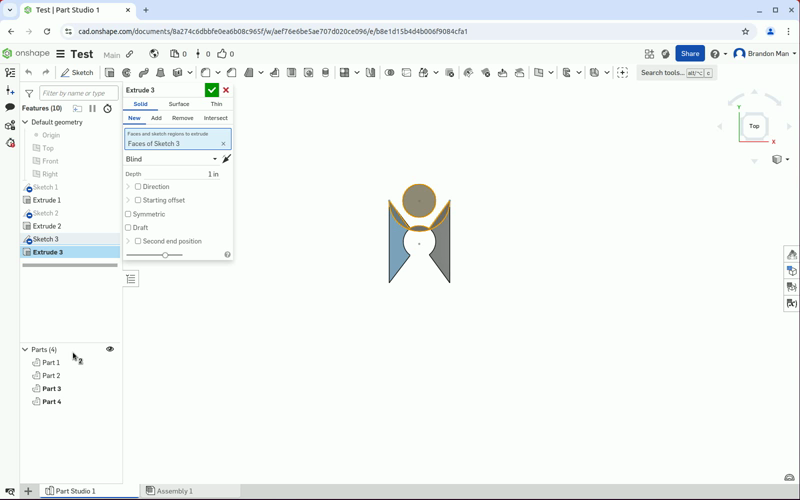
mouse_move(143, 106)
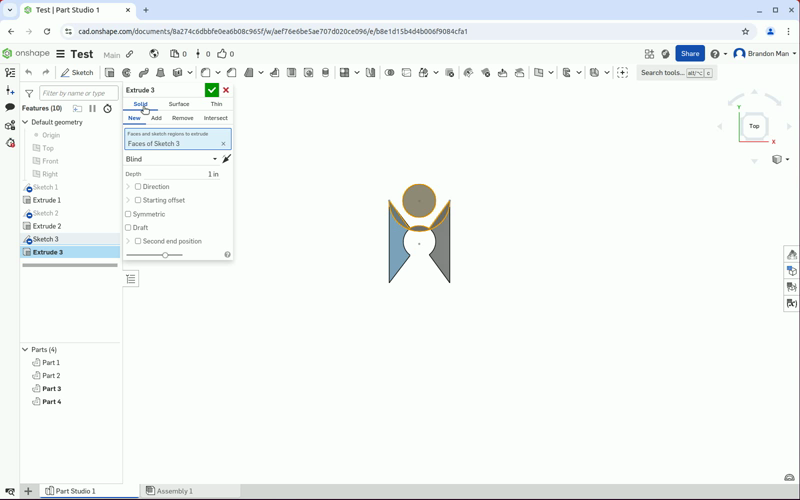
click(143, 106)
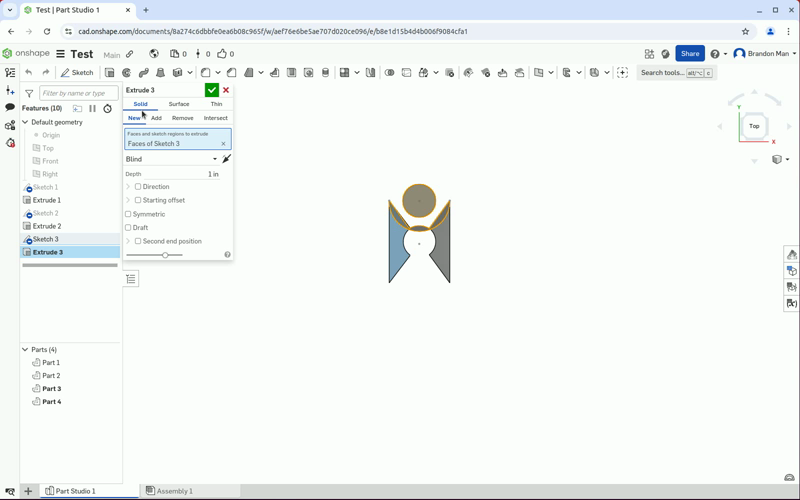
mouse_move(137, 120)
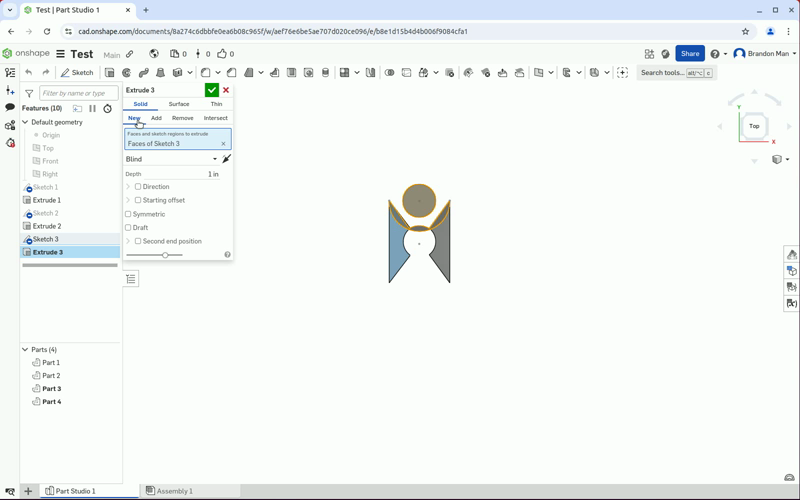
click(137, 120)
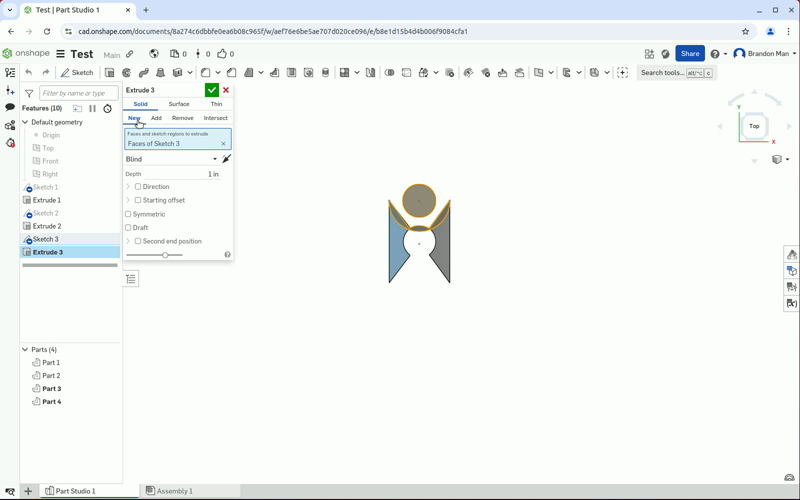
key(tab, 4)
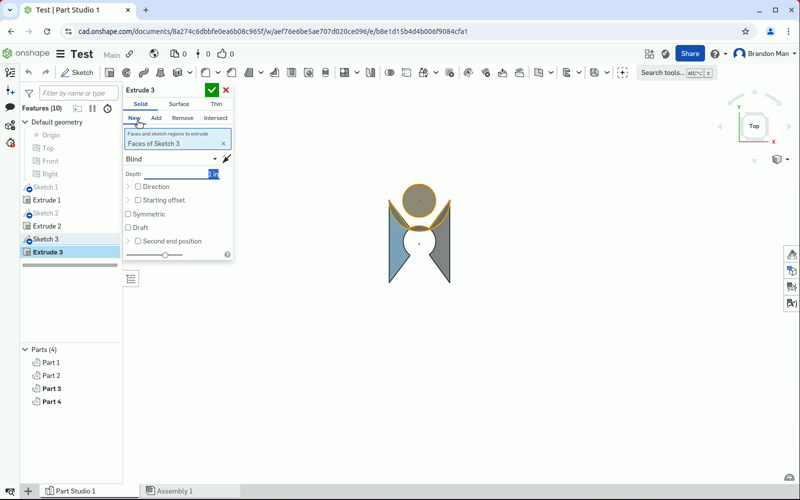
text(3.129)
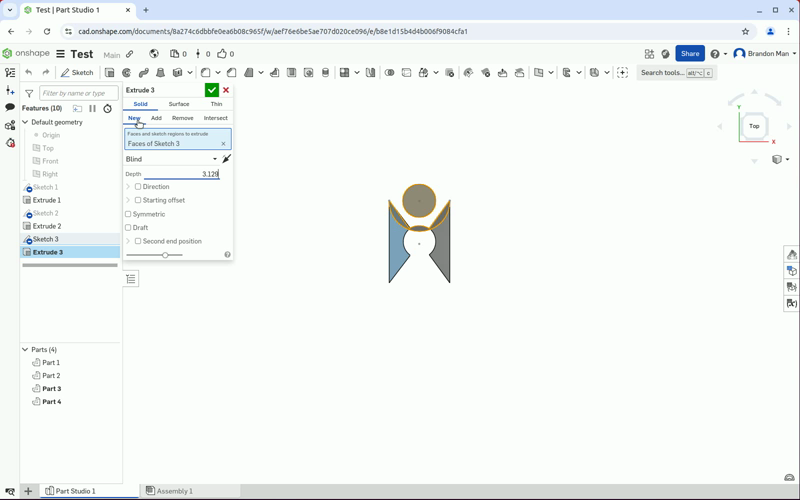
key(enter)
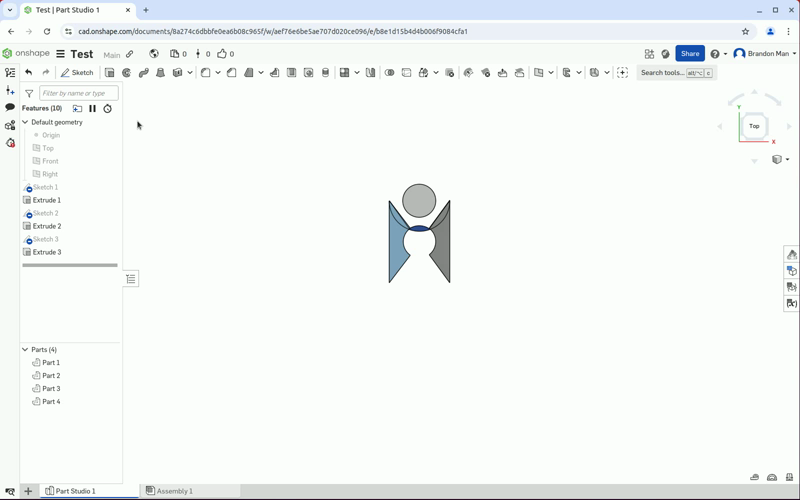
key(shift+h)
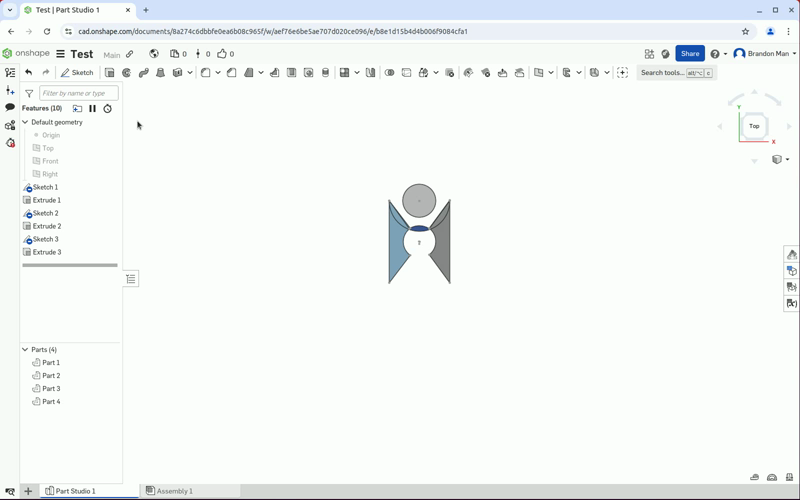
key(shift+h)
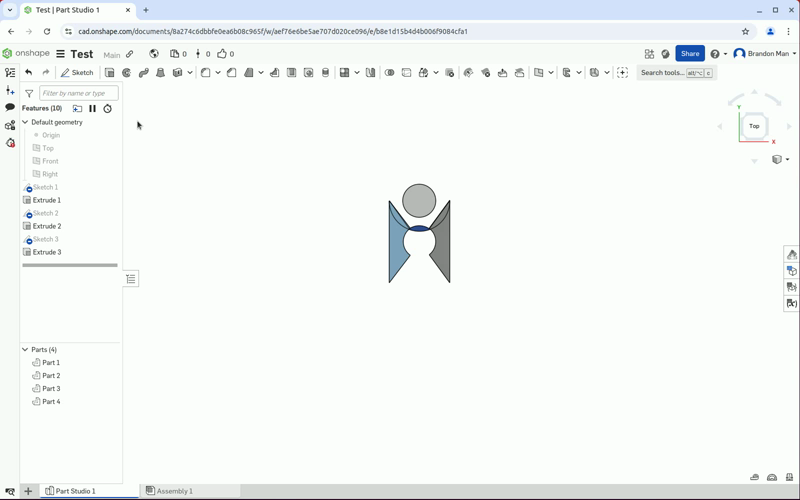
mouse_move(73, 189)
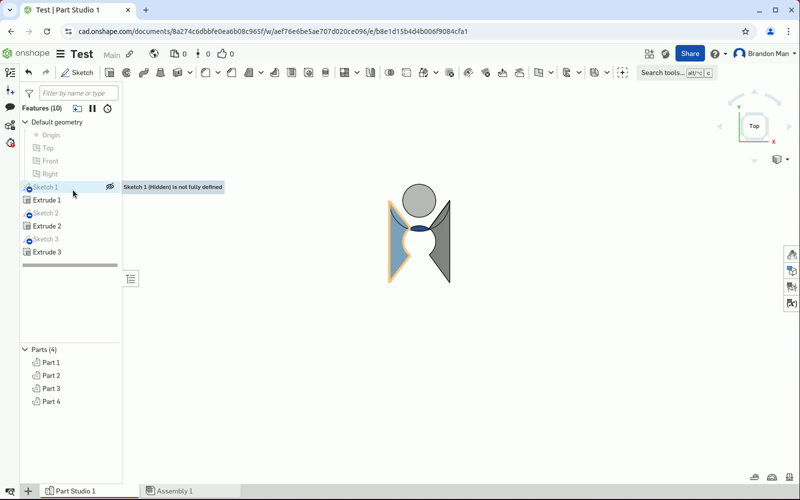
click(73, 189)
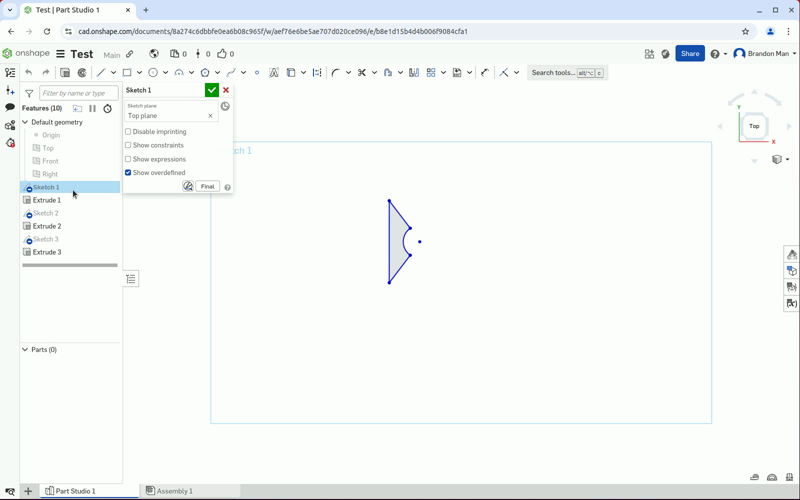
mouse_move(229, 92)
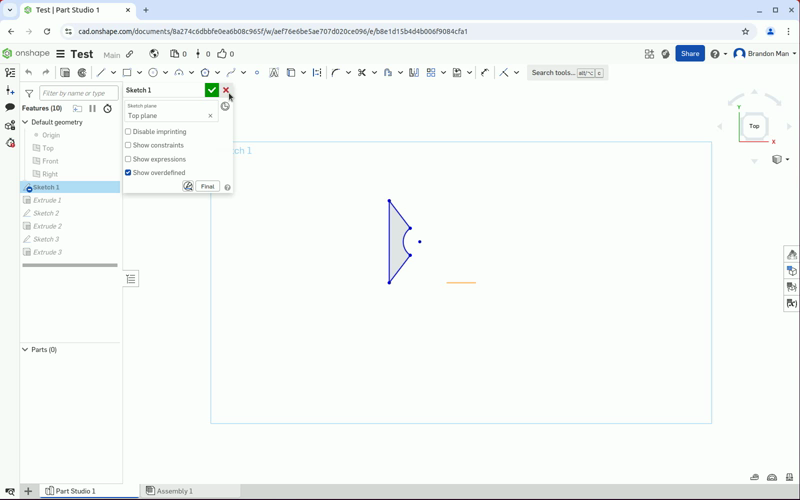
click(229, 92)
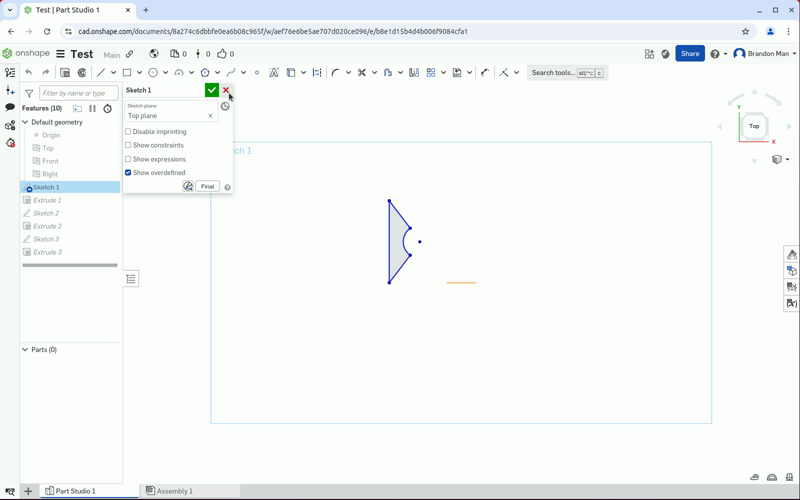
key(shift+s)
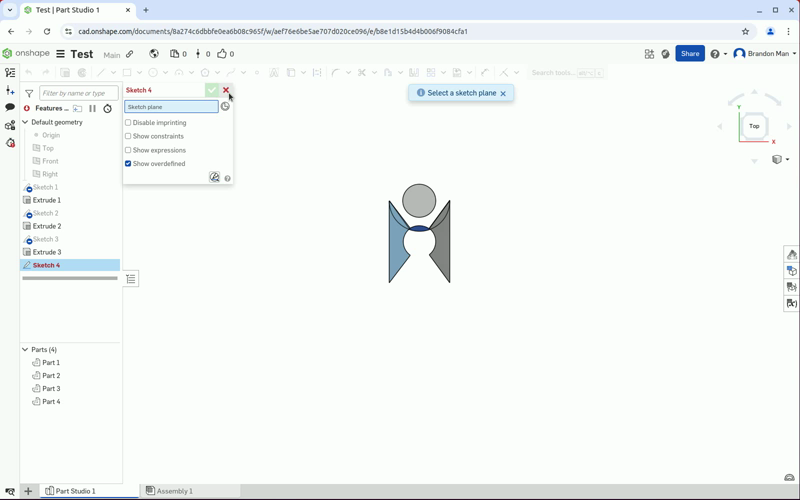
mouse_move(73, 150)
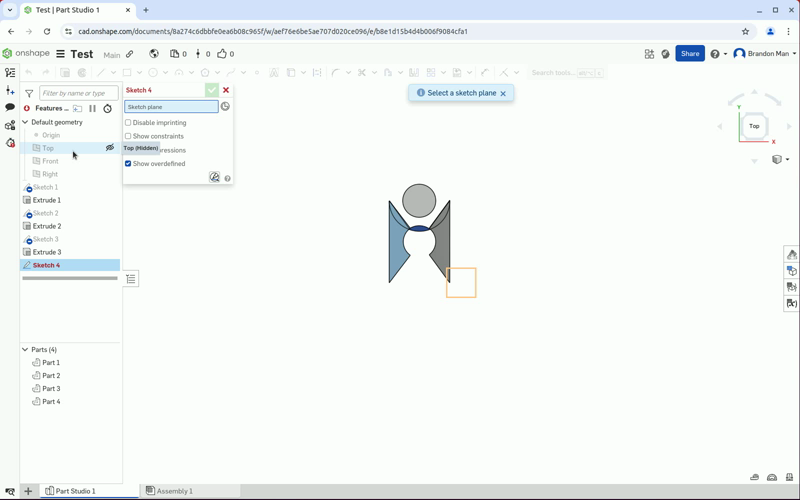
click(73, 150)
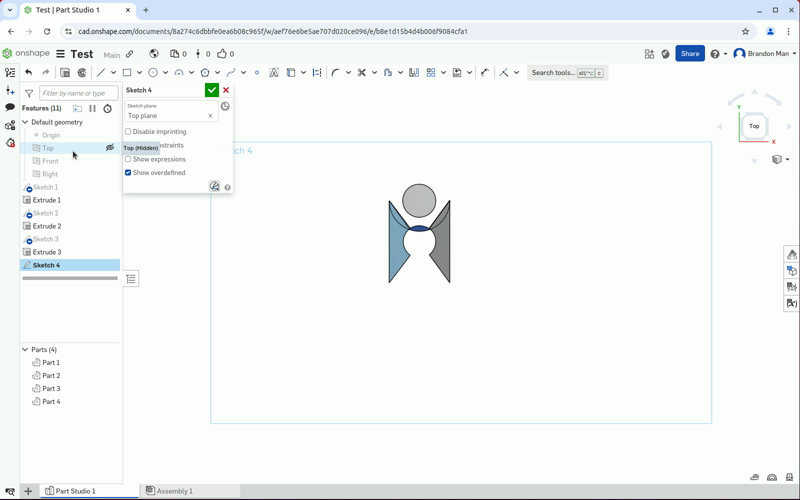
mouse_move(73, 352)
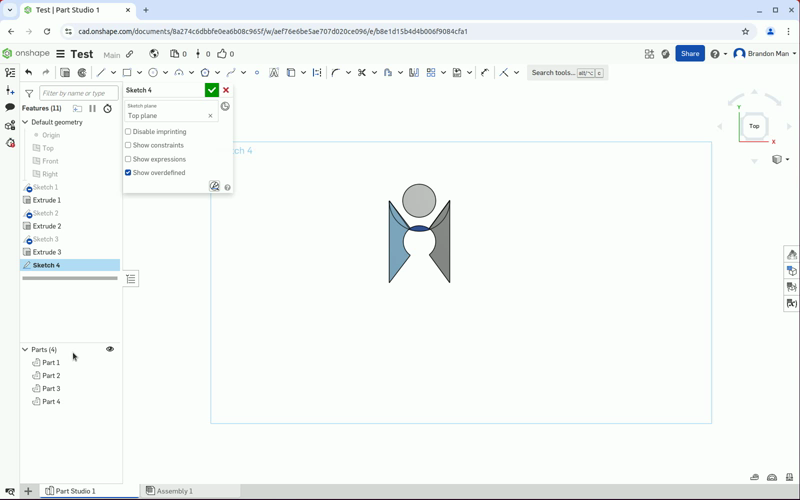
key(y)
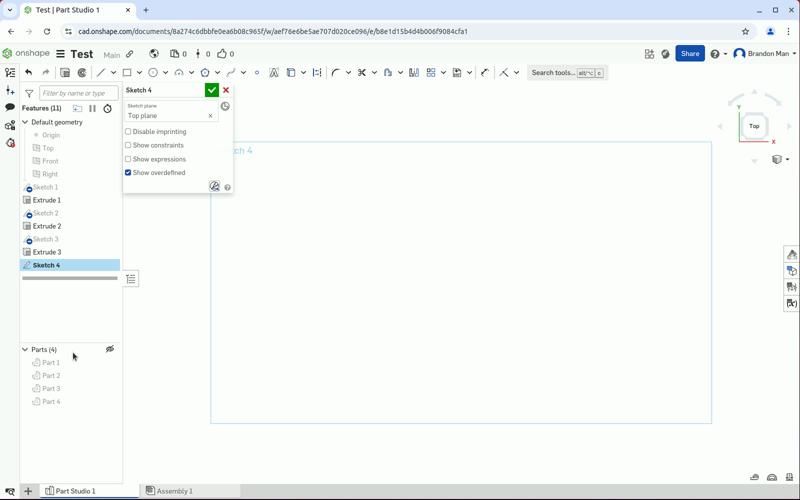
key(a)
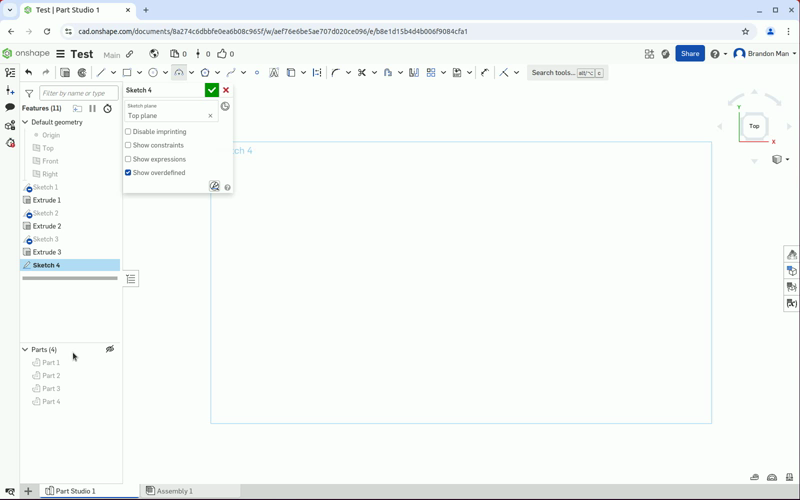
key_down(shift)
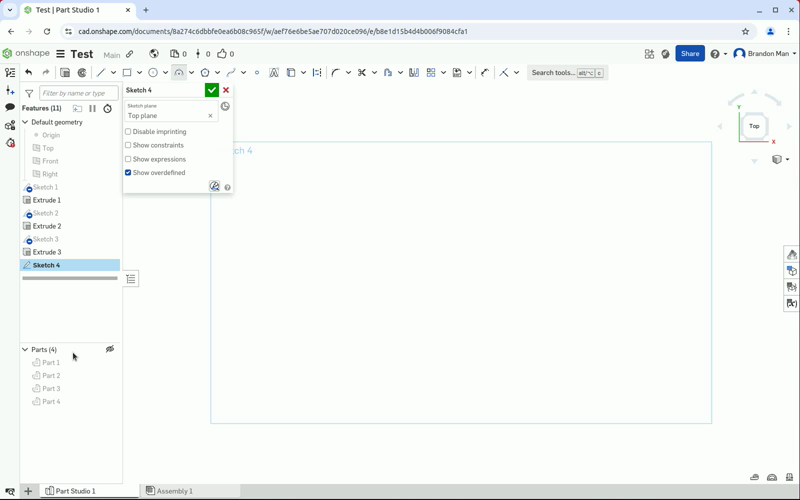
mouse_move(389, 282)
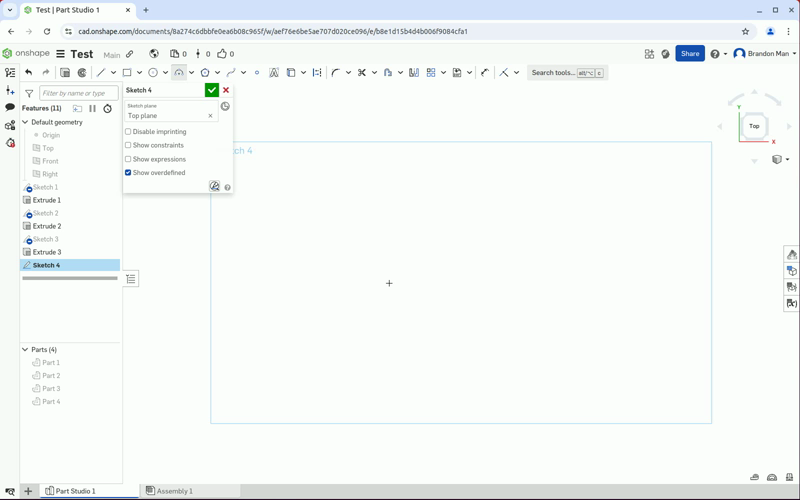
click(389, 282)
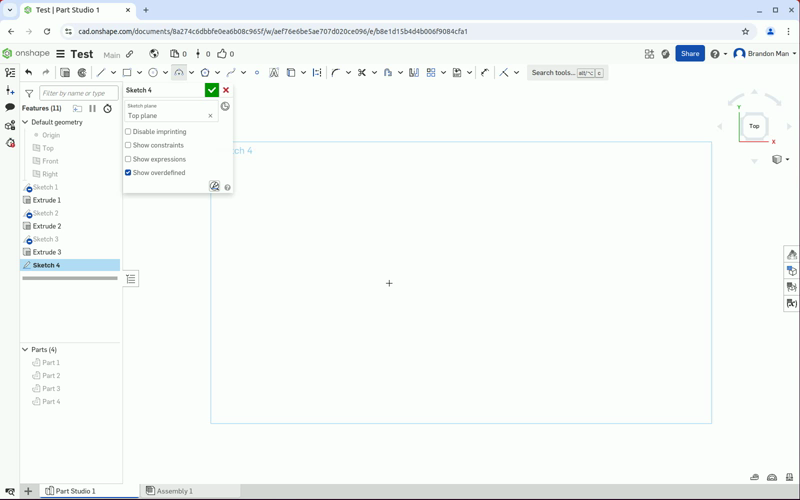
key_up(shift)
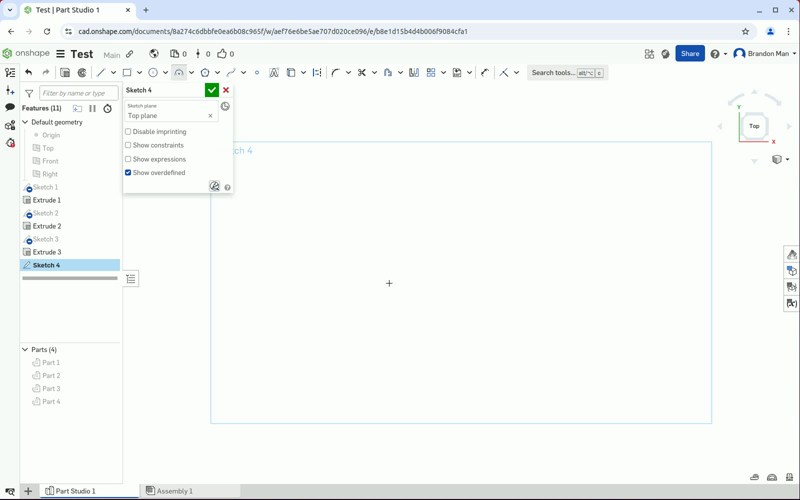
key_down(shift)
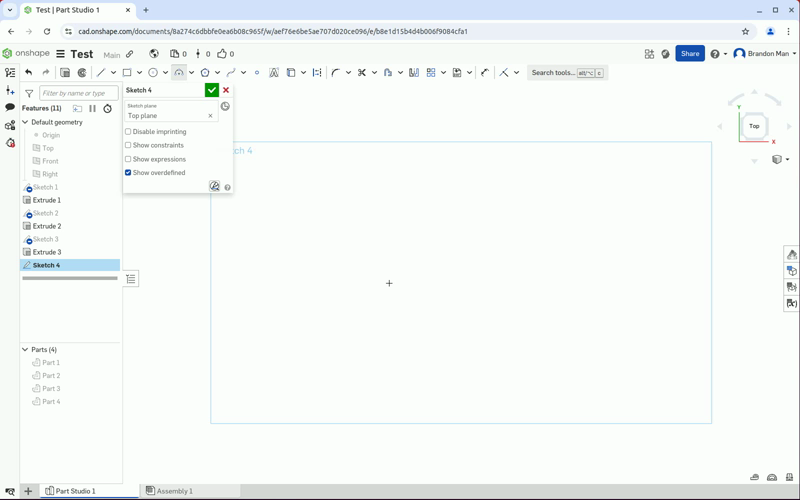
mouse_move(449, 282)
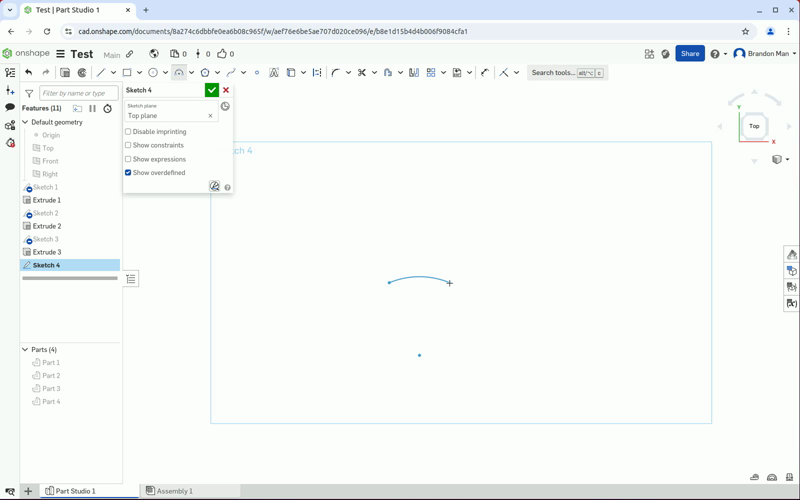
click(449, 282)
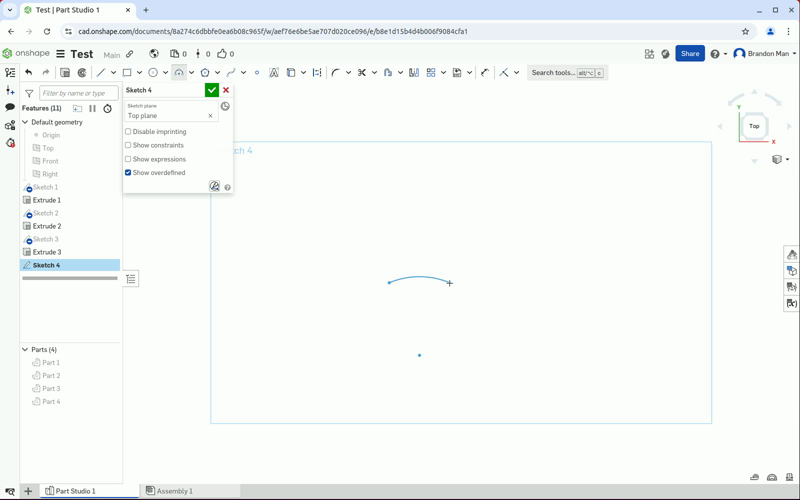
mouse_move(419, 313)
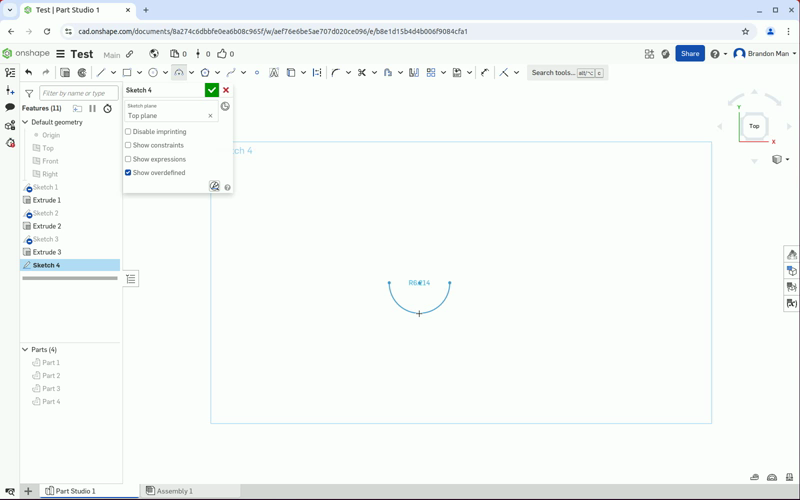
click(419, 313)
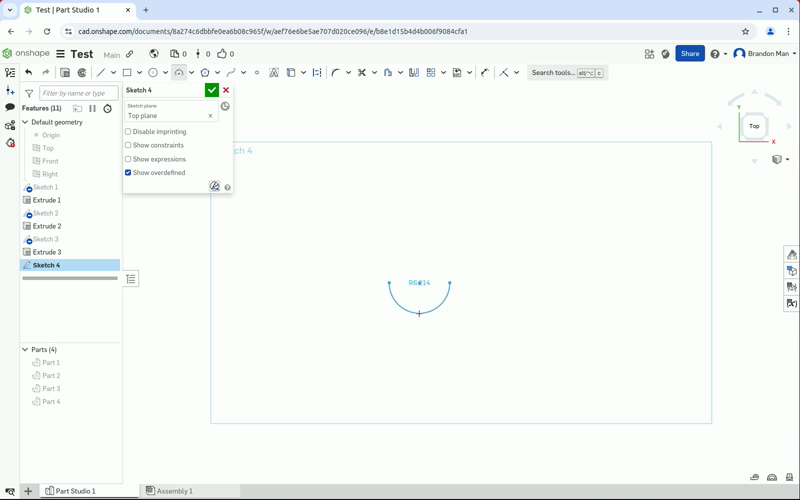
key_up(shift)
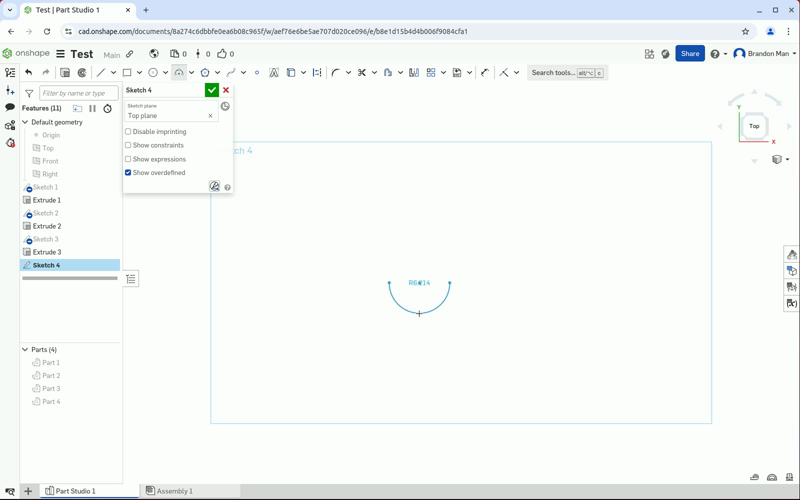
key(esc)
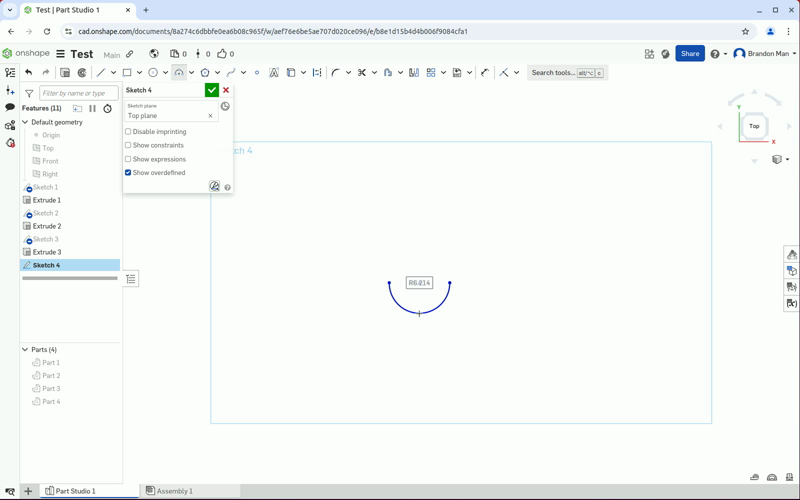
key(l)
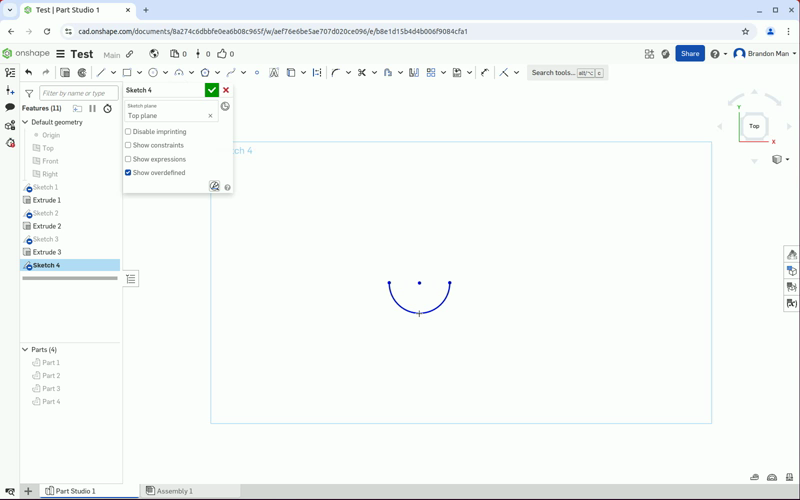
mouse_move(449, 282)
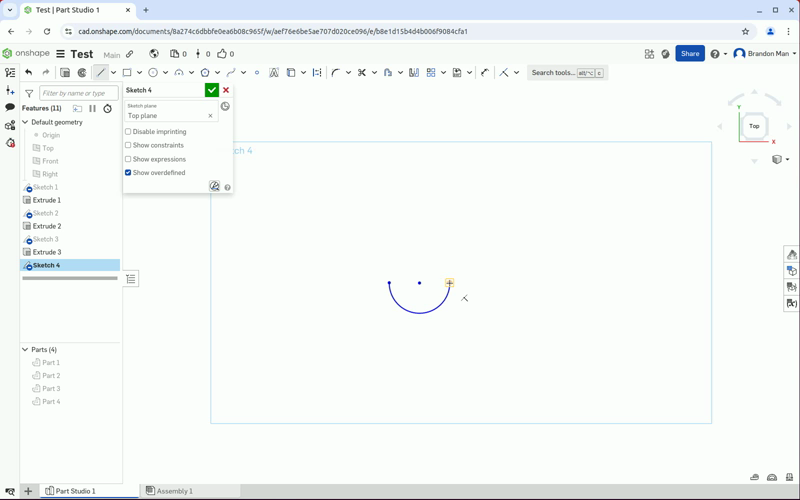
click(449, 282)
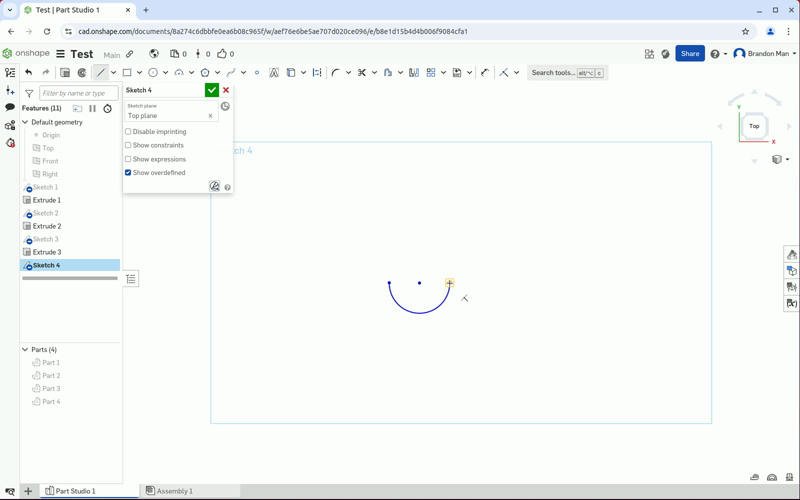
key_down(shift)
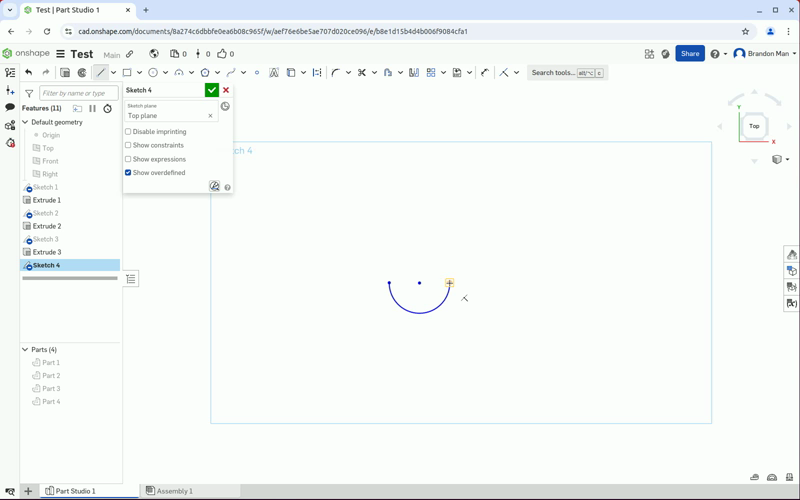
mouse_move(479, 282)
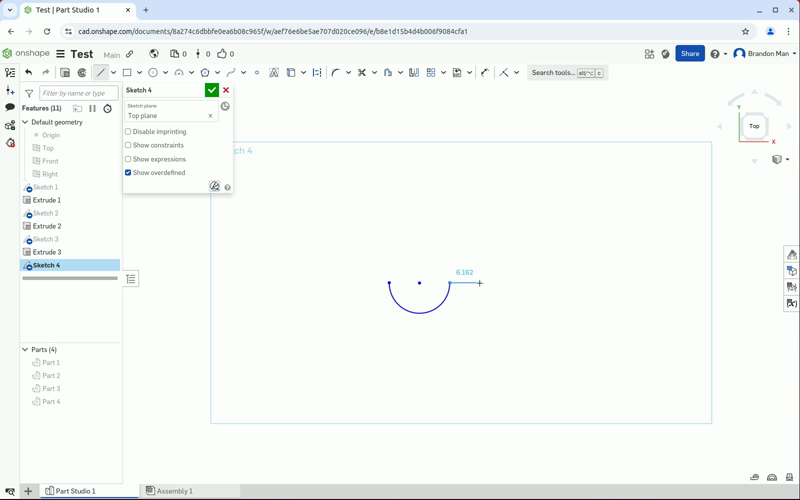
mouse_move(429, 255)
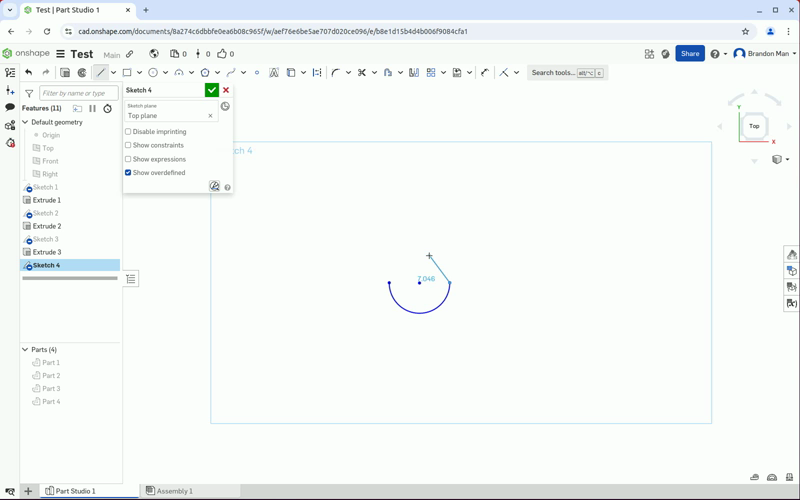
click(429, 255)
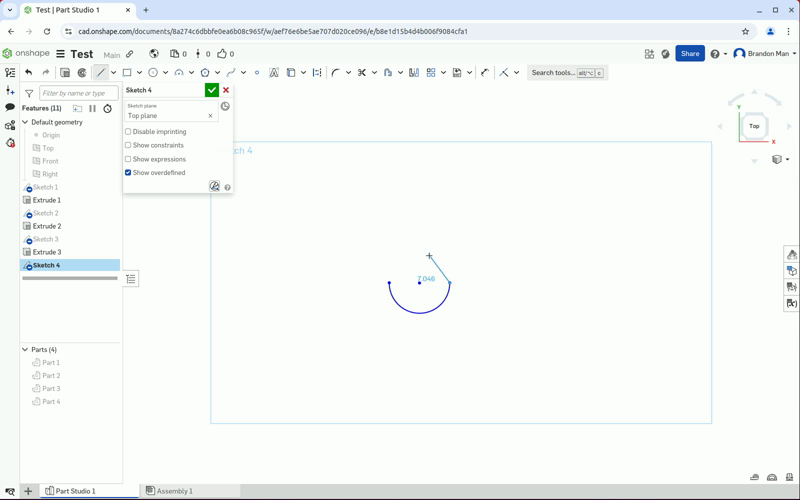
key_up(shift)
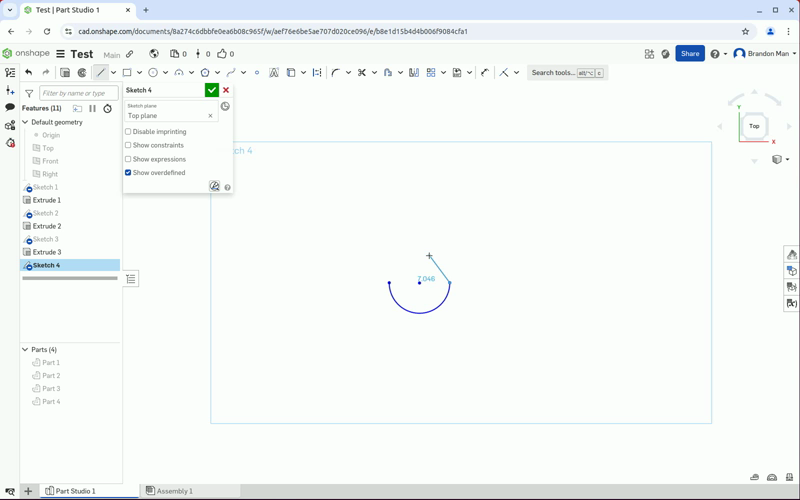
key(esc)
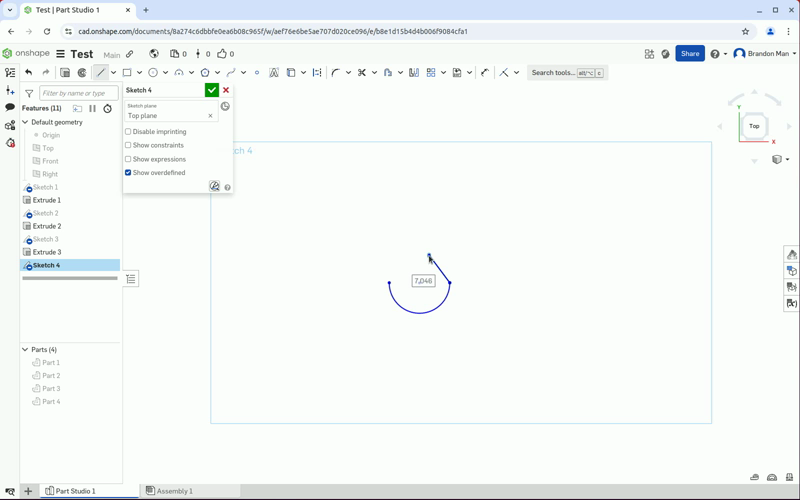
key(a)
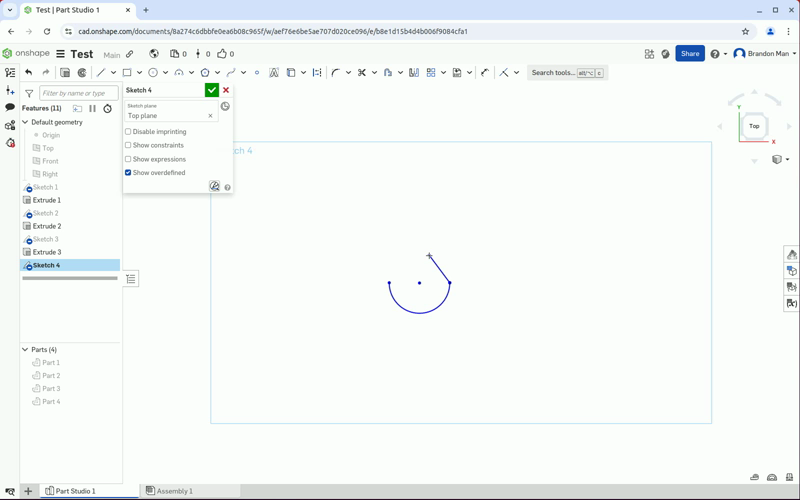
mouse_move(429, 255)
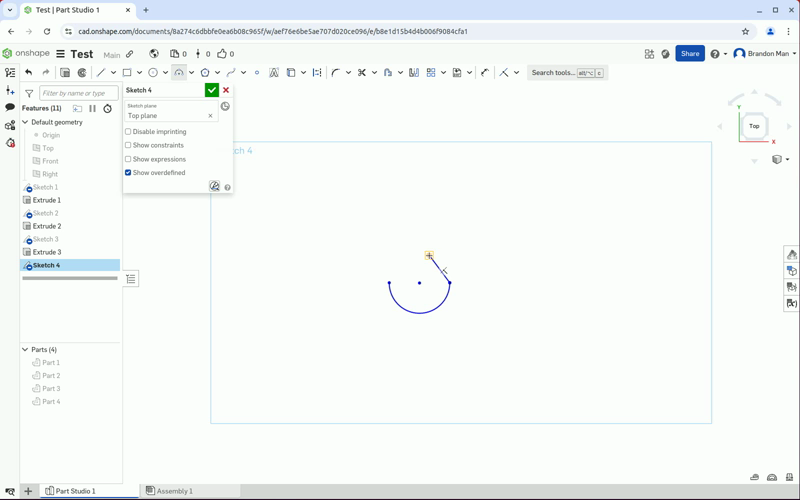
click(429, 255)
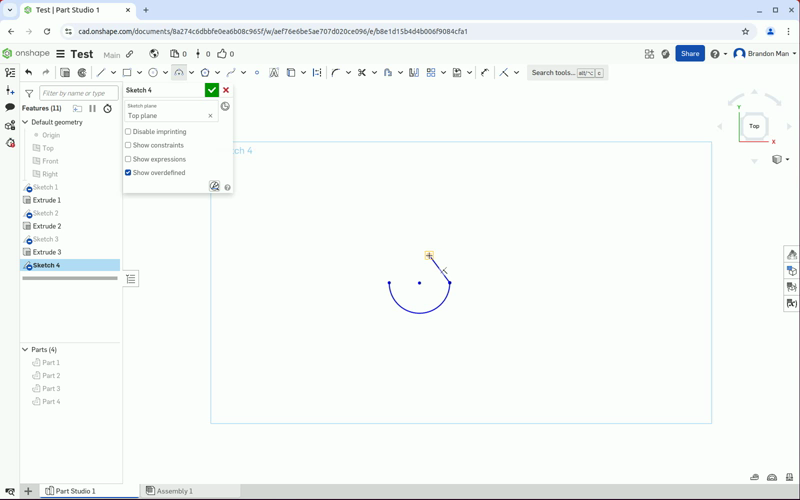
key_down(shift)
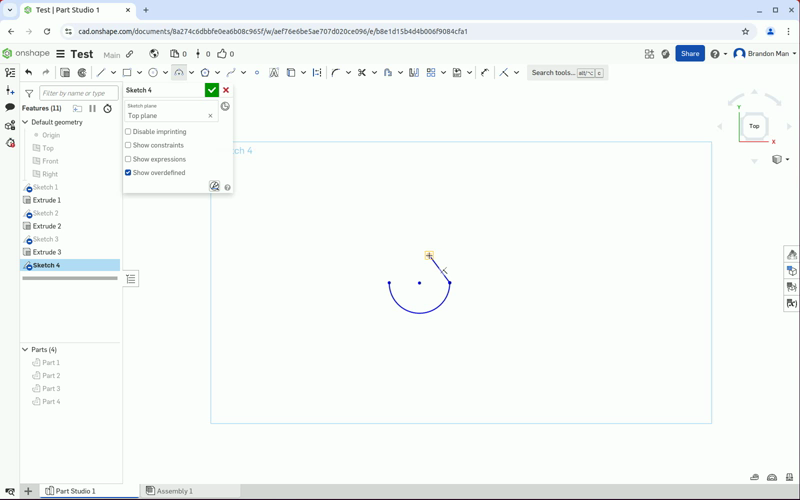
mouse_move(409, 255)
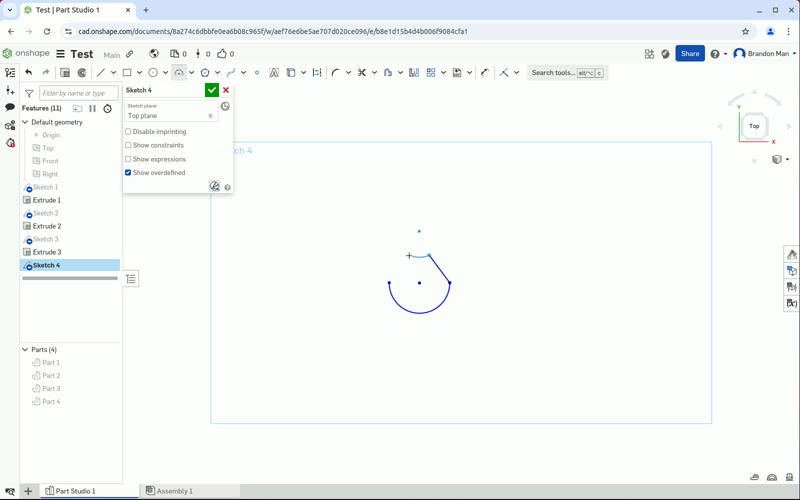
click(409, 255)
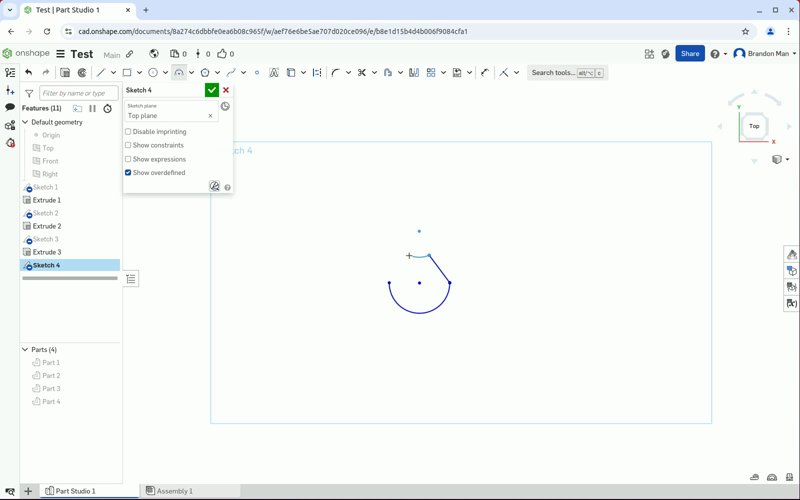
mouse_move(419, 258)
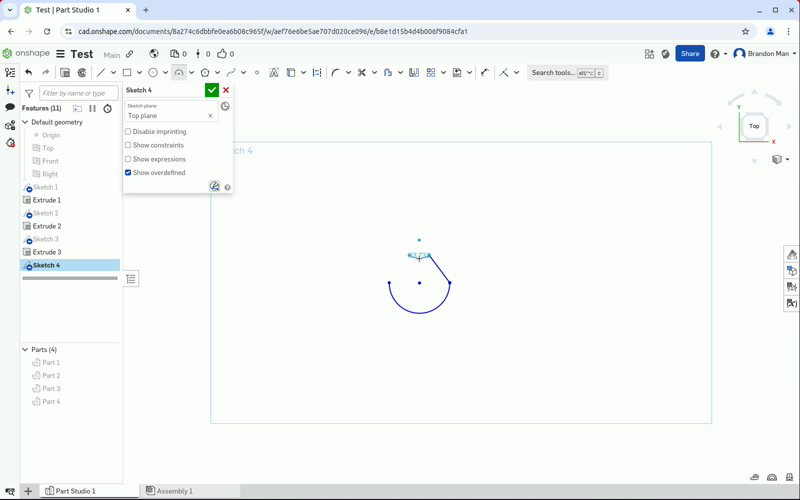
click(419, 258)
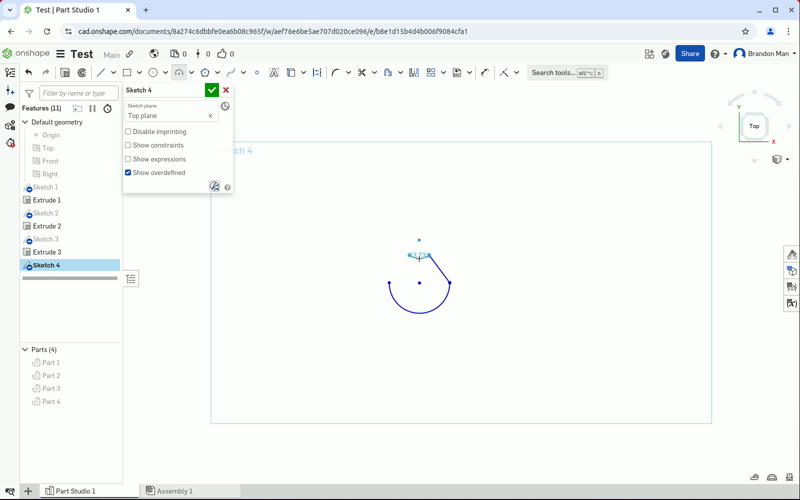
key_up(shift)
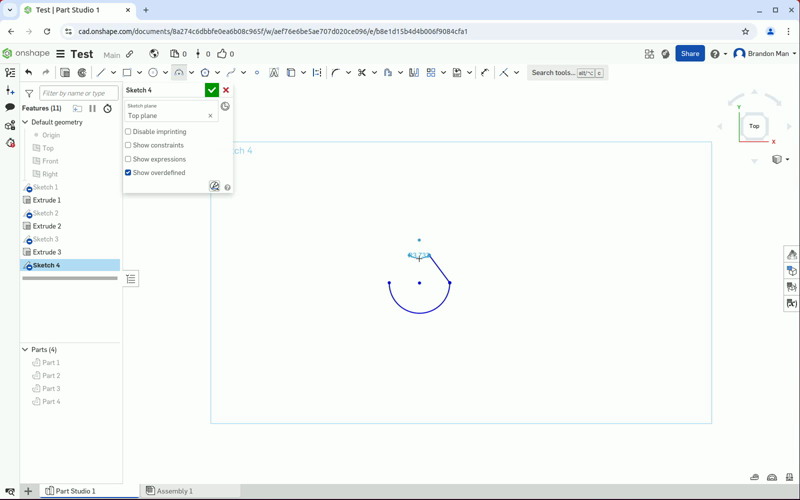
key(esc)
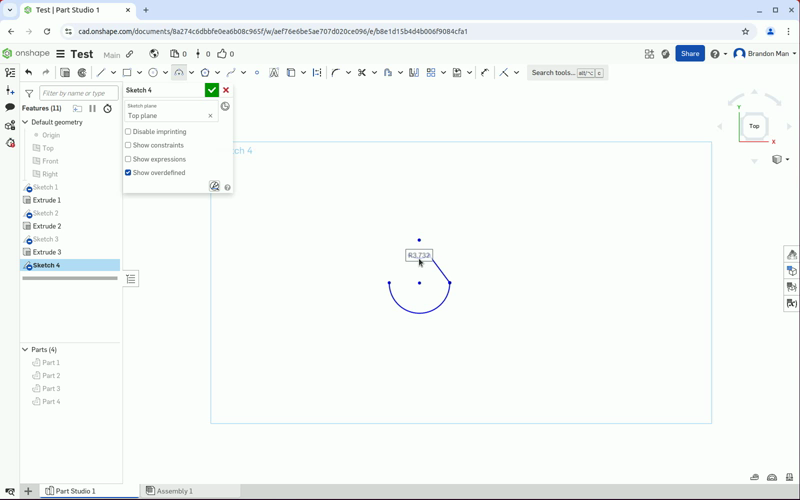
key(l)
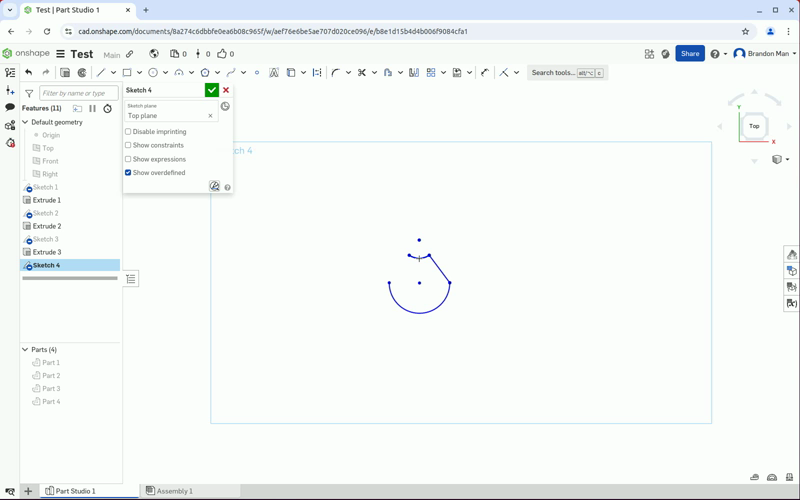
mouse_move(409, 255)
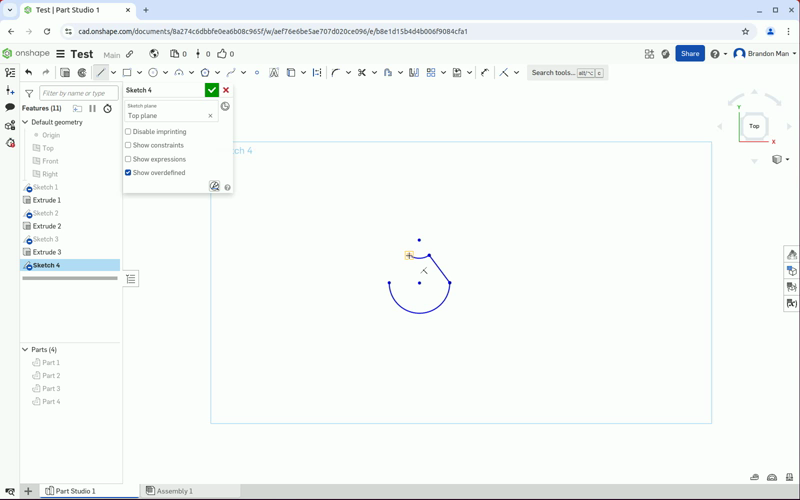
click(409, 255)
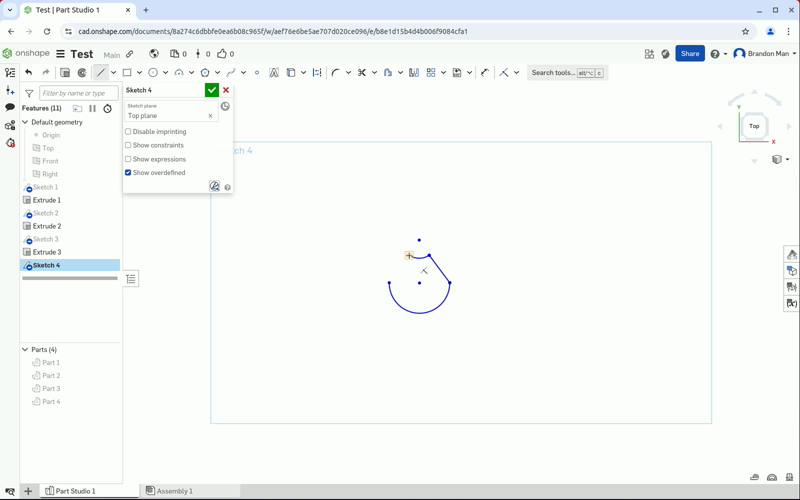
mouse_move(439, 255)
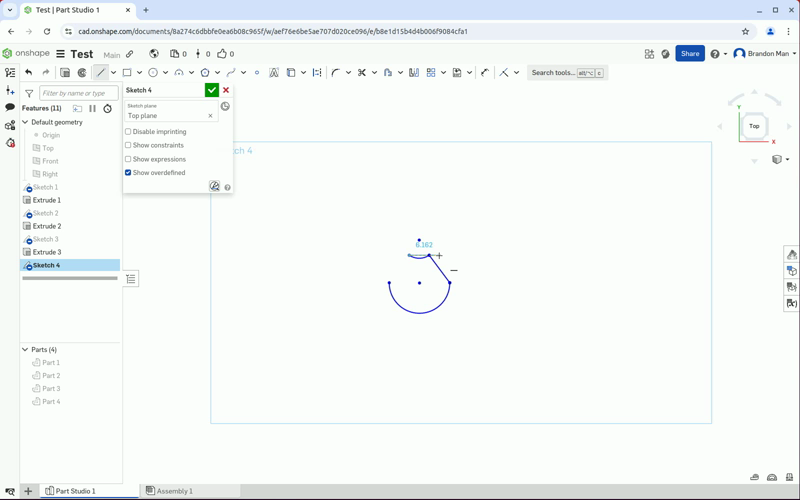
key_down(shift)
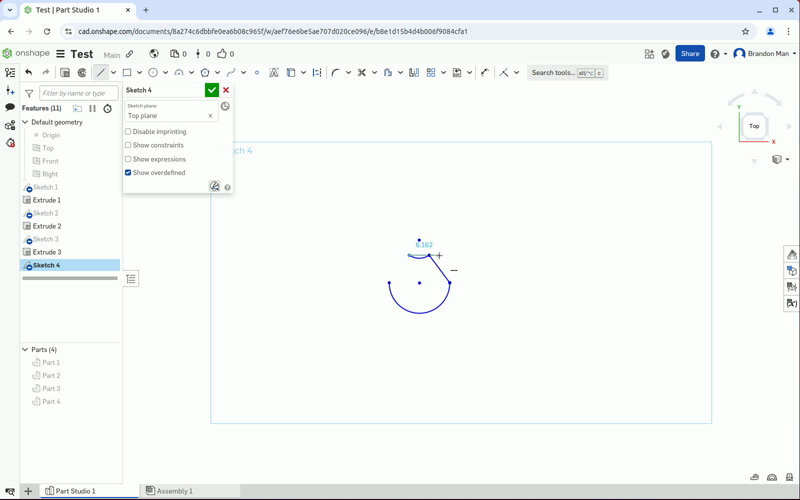
mouse_move(389, 282)
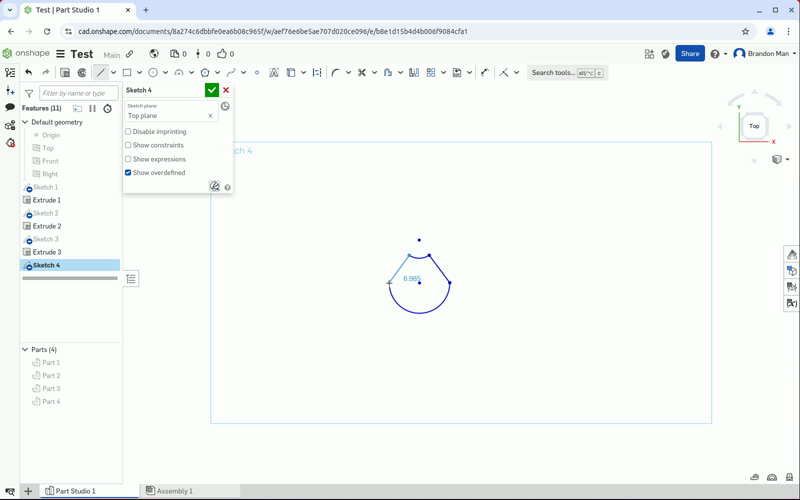
key_up(shift)
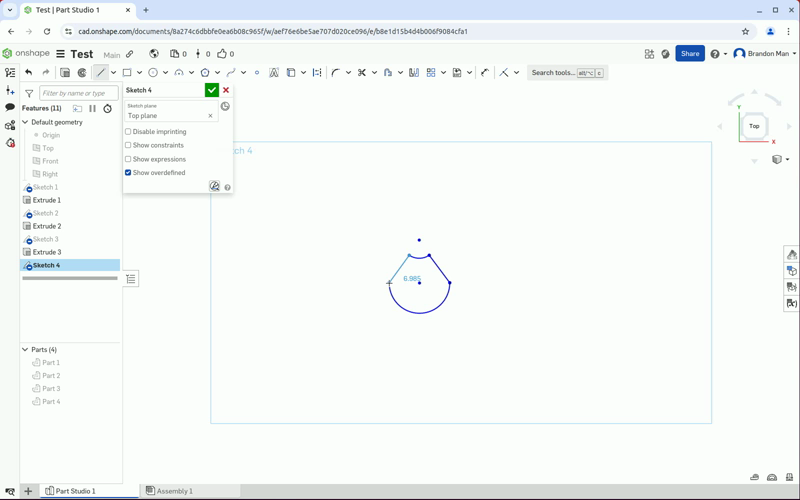
click(389, 282)
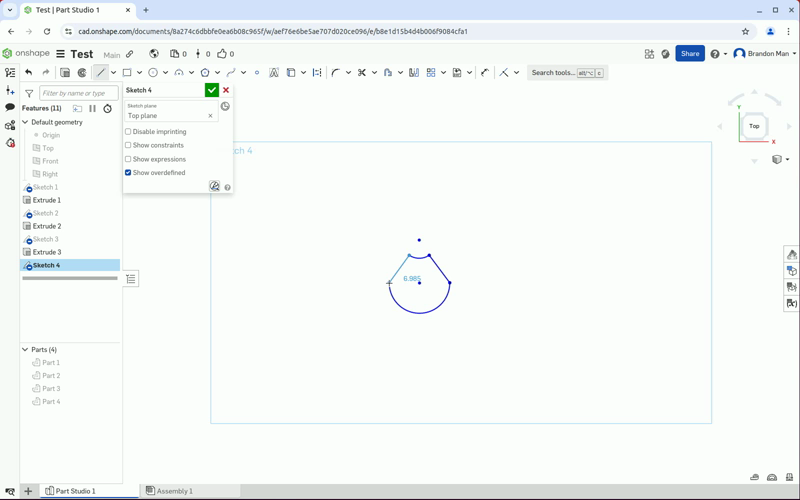
key(esc)
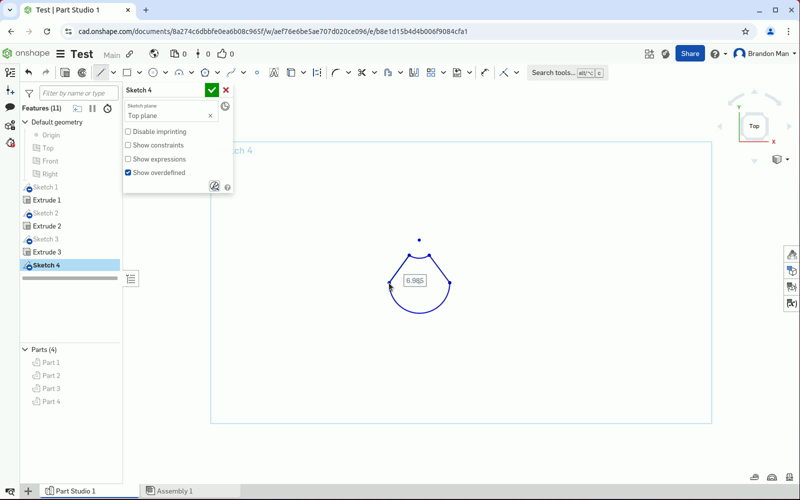
key(c)
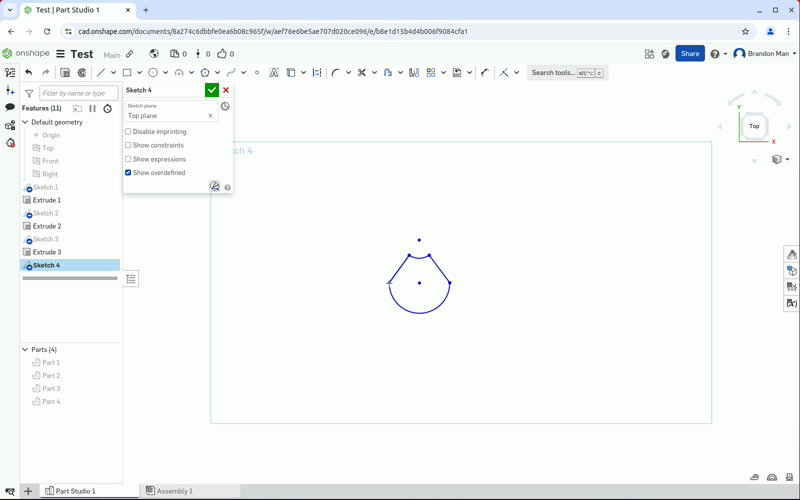
key_down(shift)
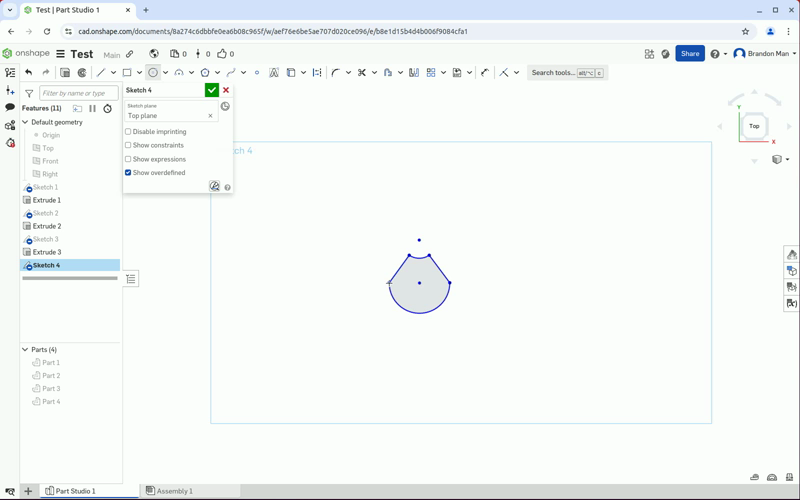
mouse_move(419, 282)
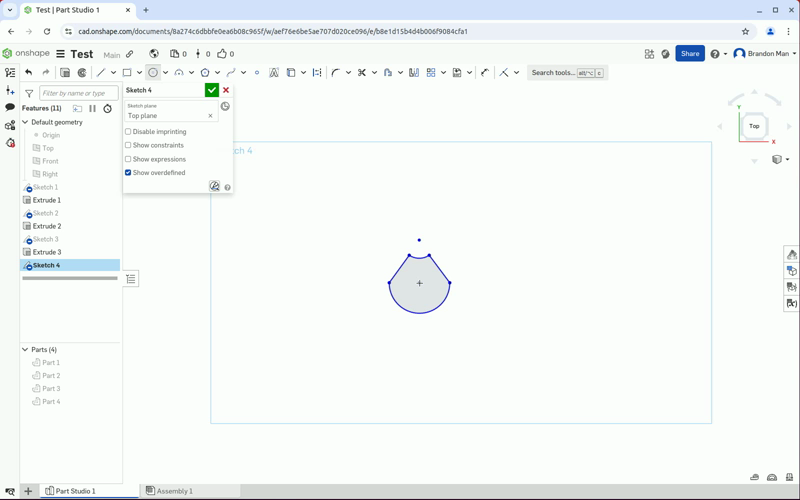
click(419, 282)
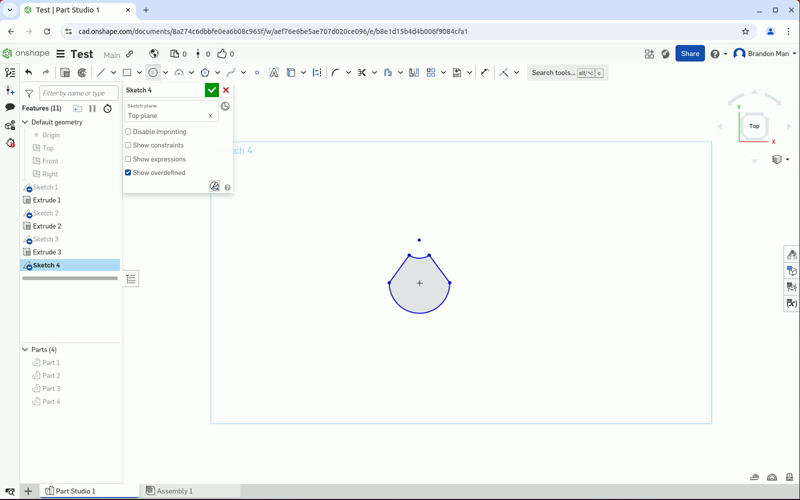
key_up(shift)
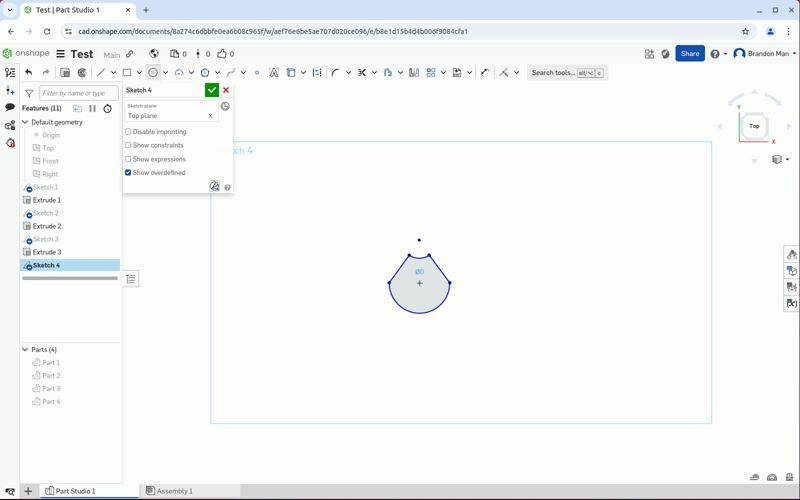
mouse_move(436, 282)
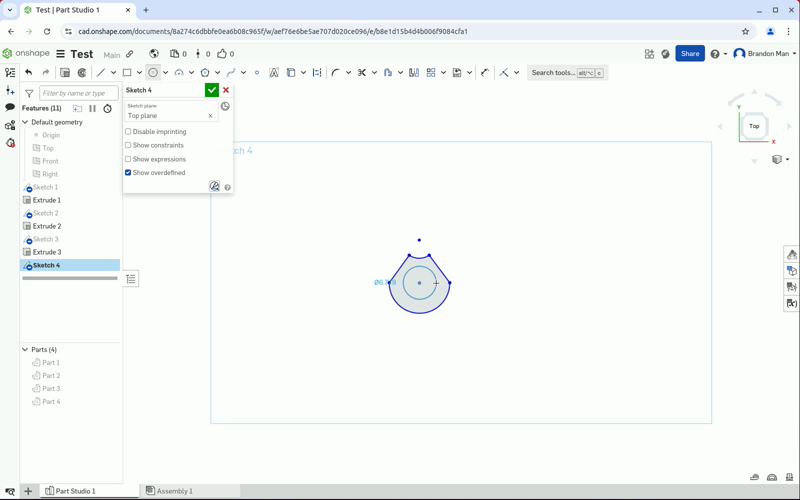
click(436, 282)
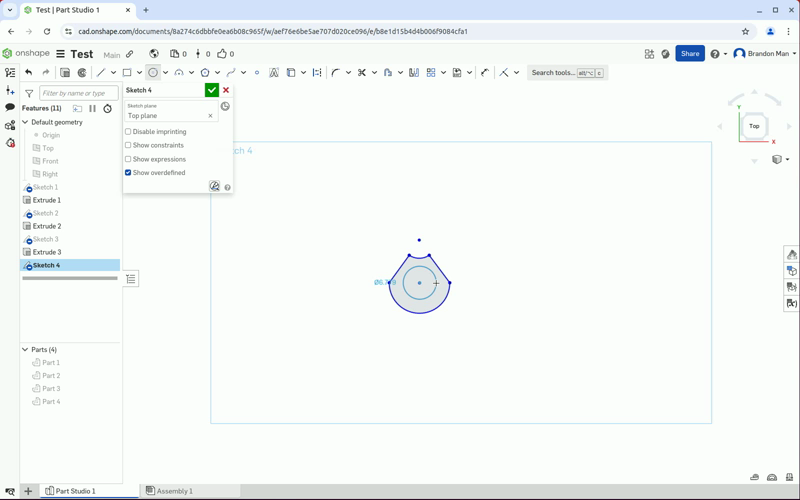
key(esc)
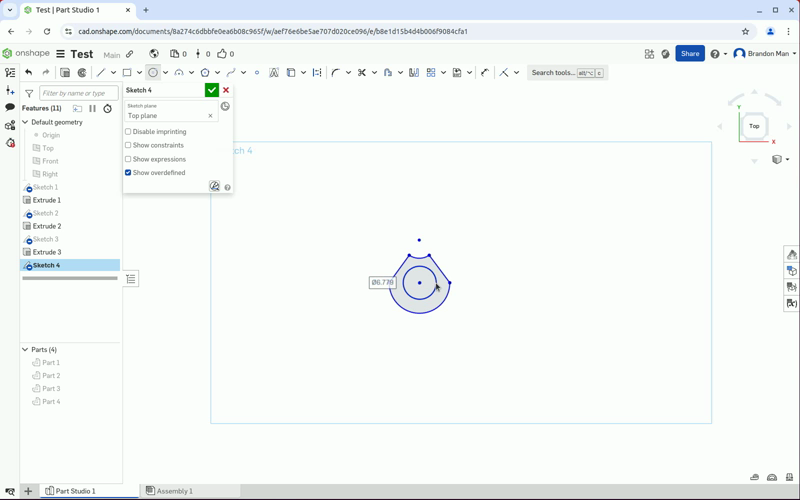
mouse_move(415, 302)
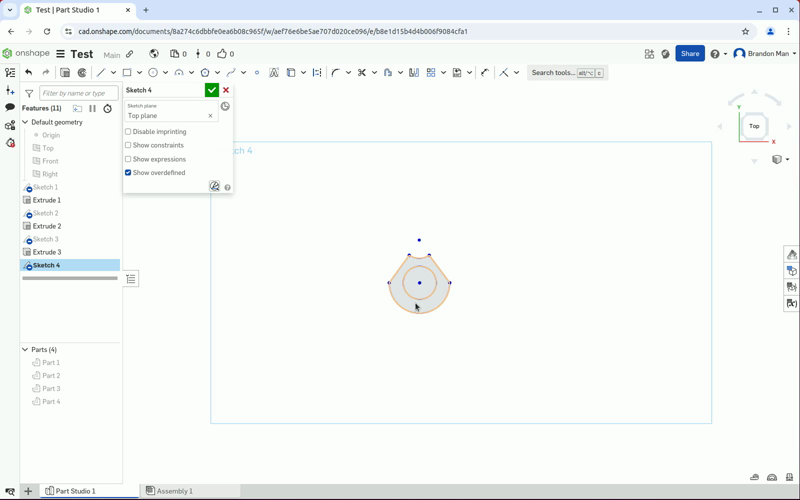
scroll(6)
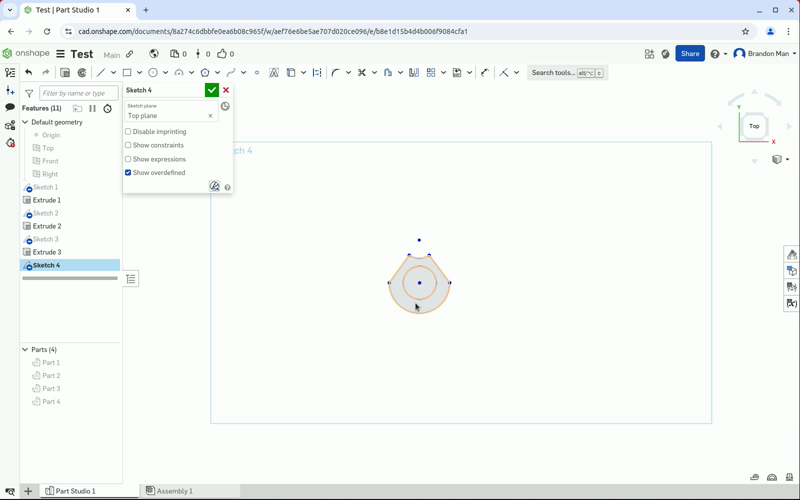
scroll(6)
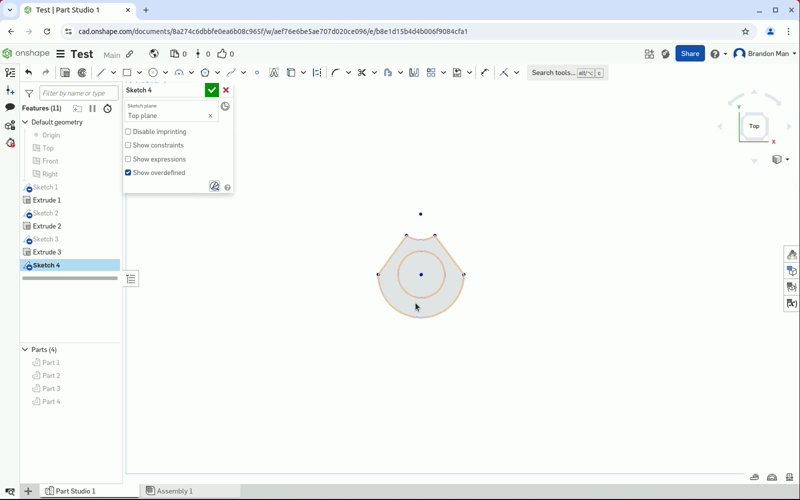
scroll(6)
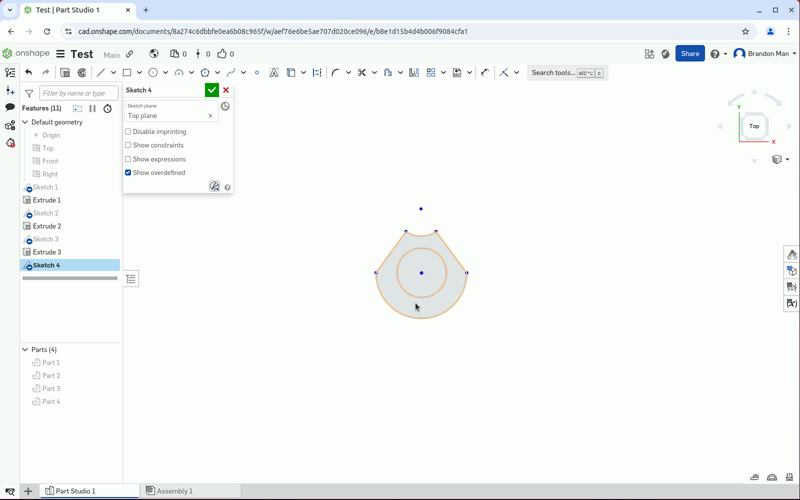
scroll(6)
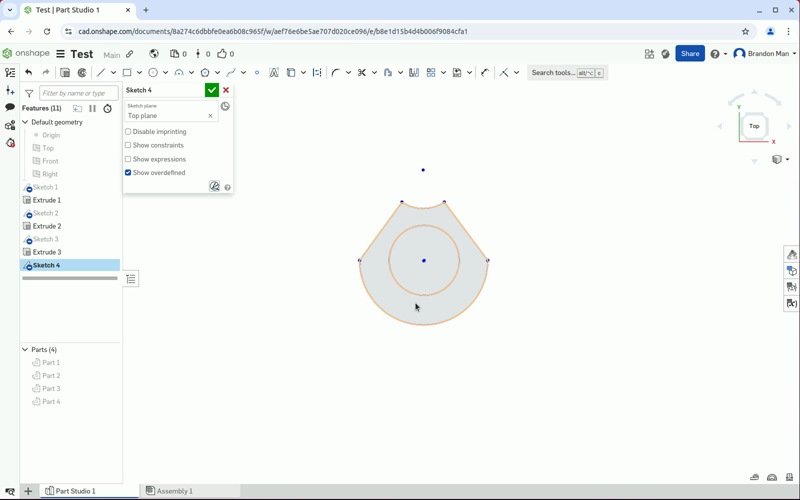
scroll(6)
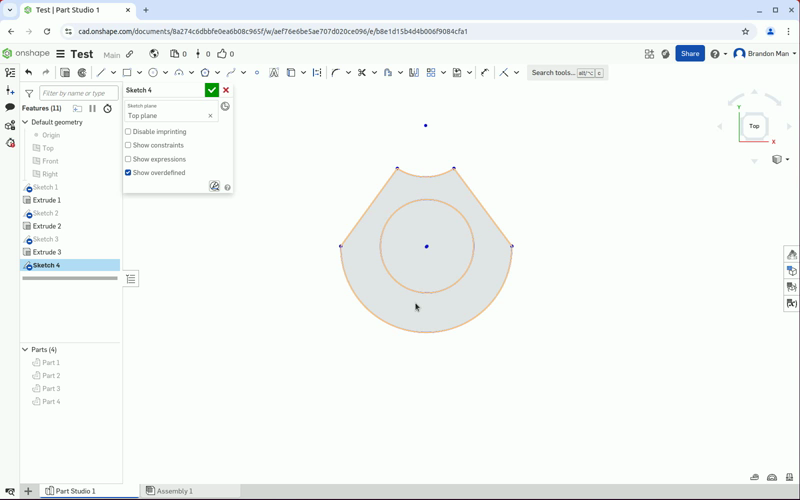
scroll(6)
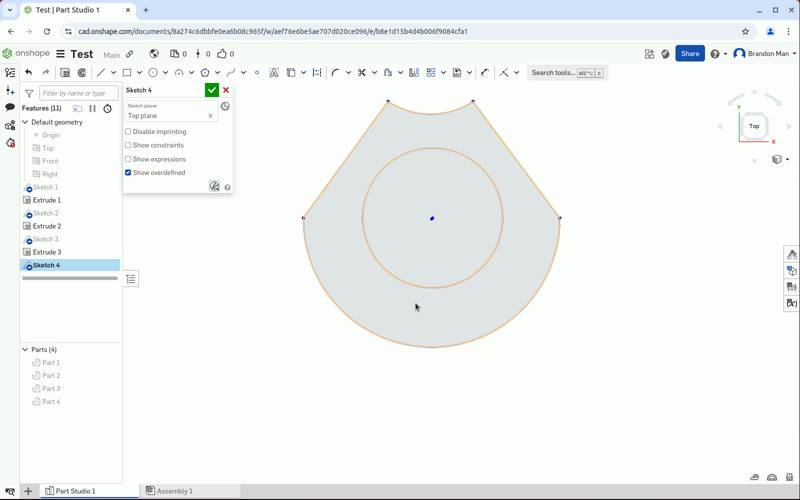
scroll(6)
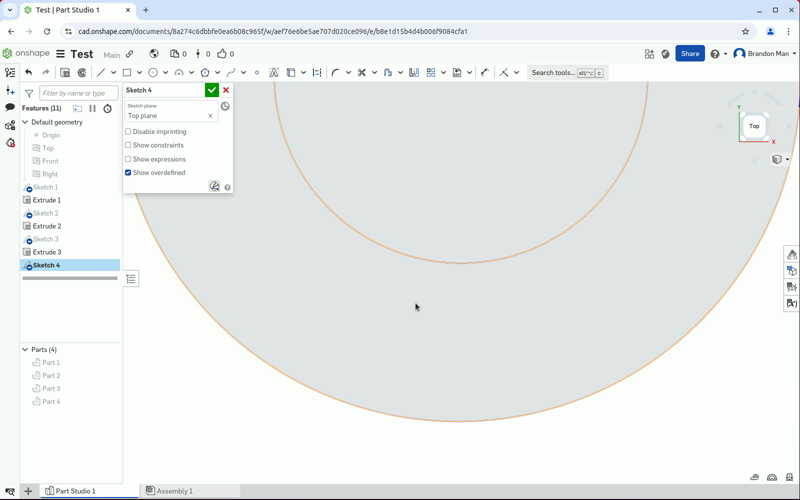
click(415, 302)
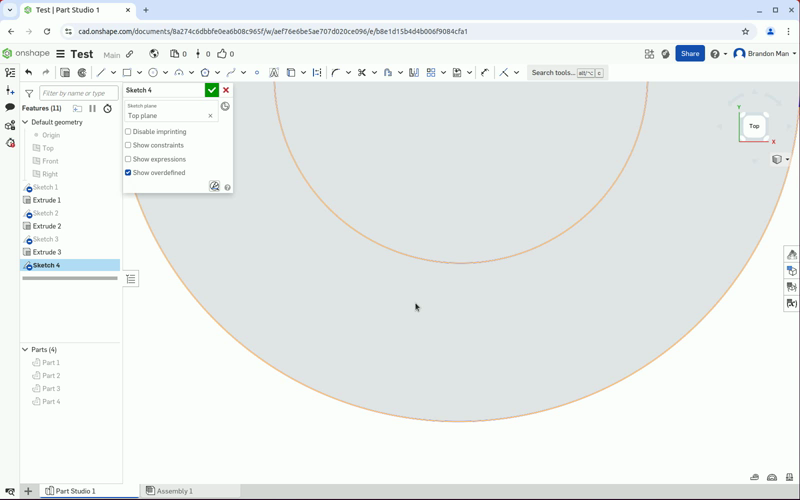
scroll(-6)
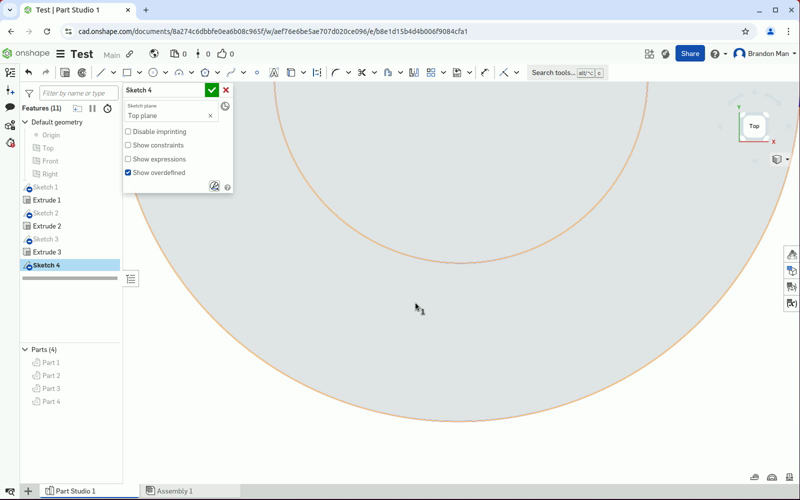
scroll(-6)
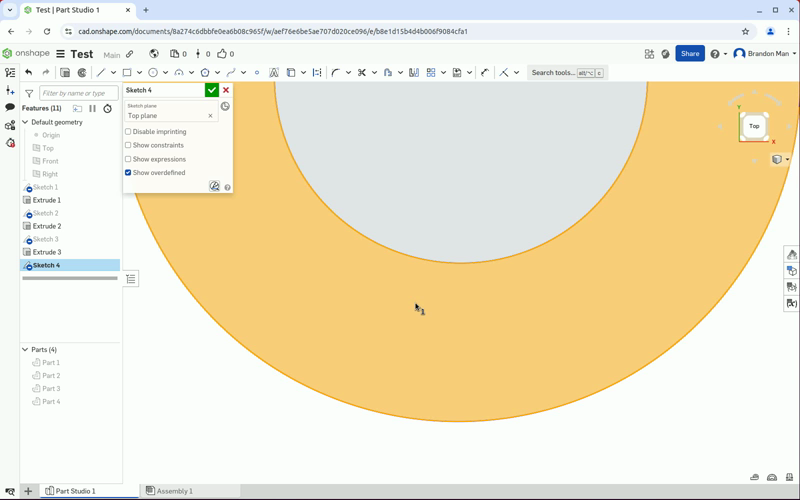
scroll(-6)
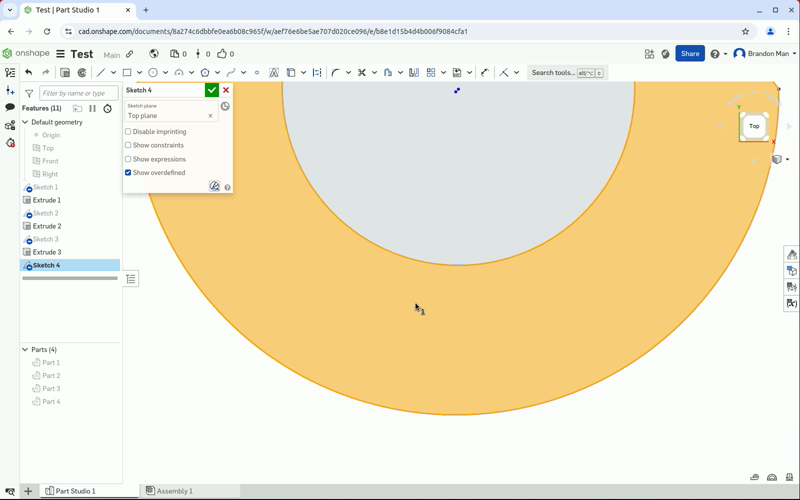
scroll(-6)
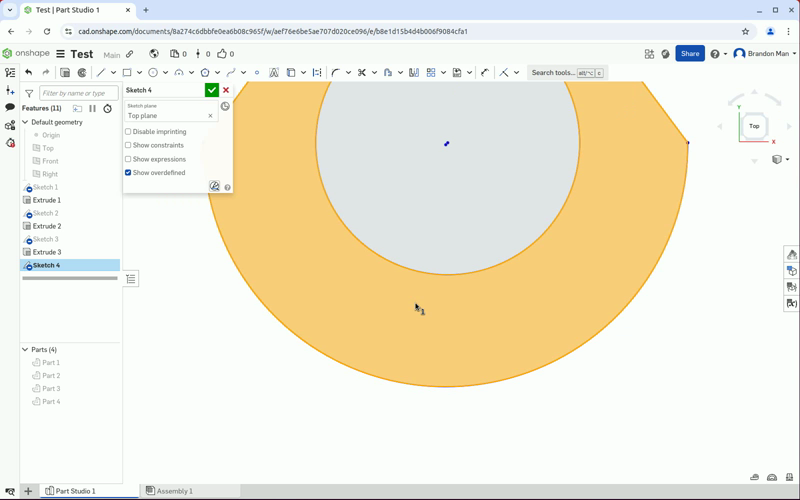
scroll(-6)
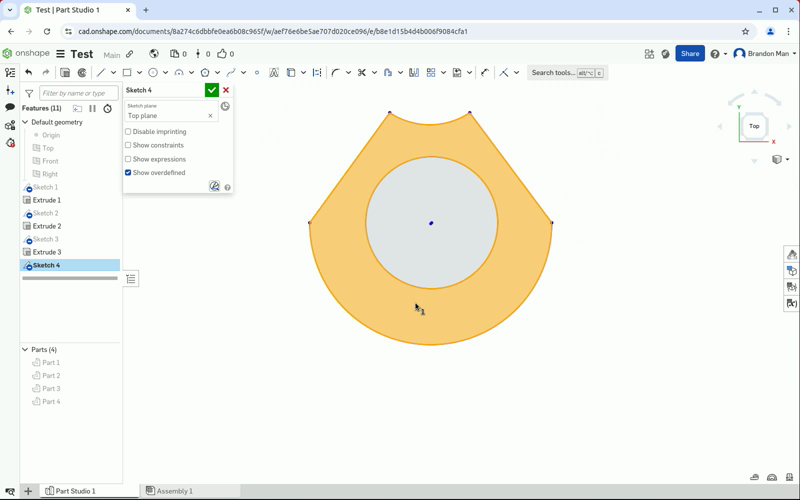
scroll(-6)
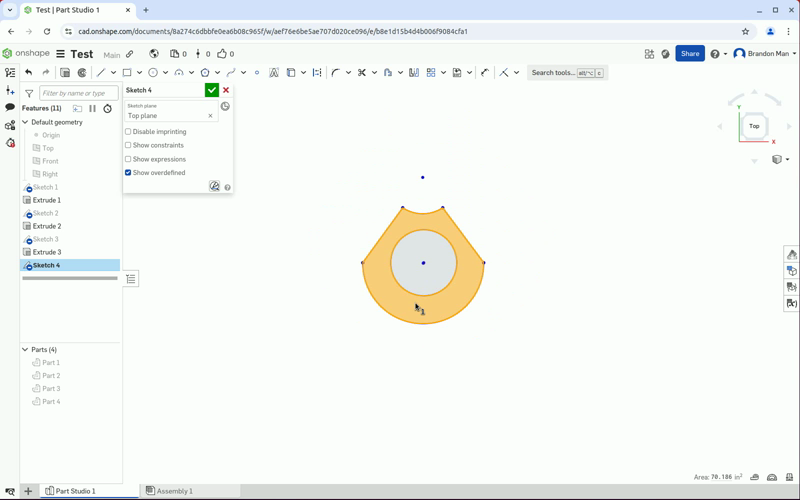
scroll(-6)
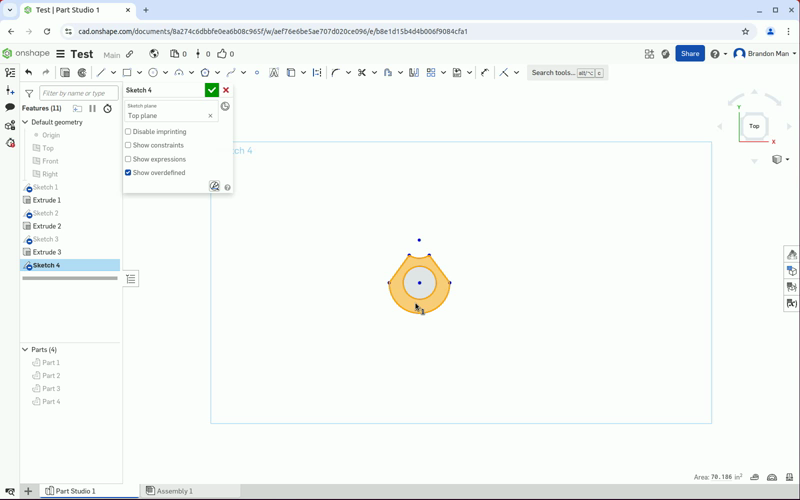
mouse_move(73, 352)
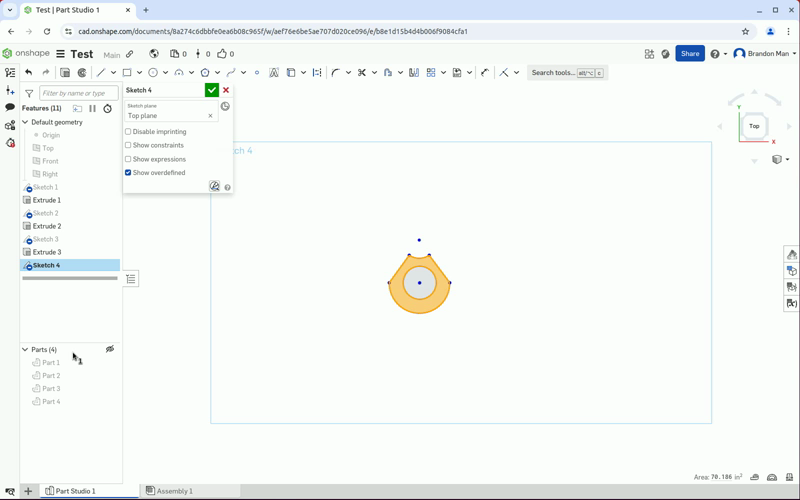
key(shift+y)
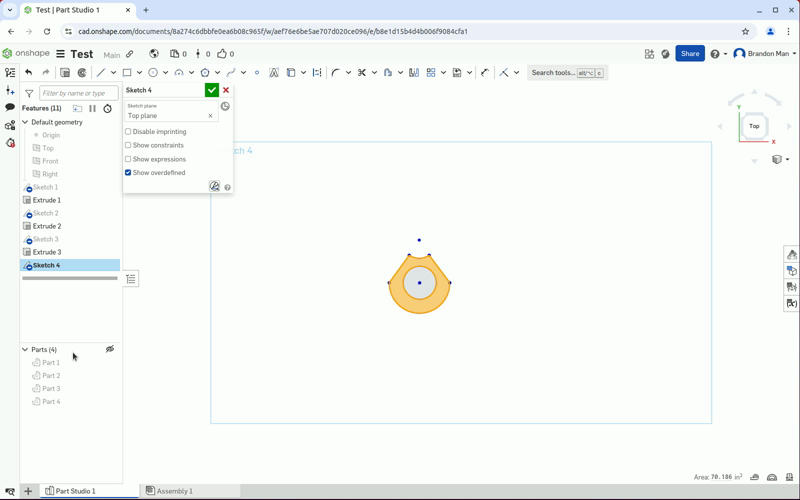
key(shift+e)
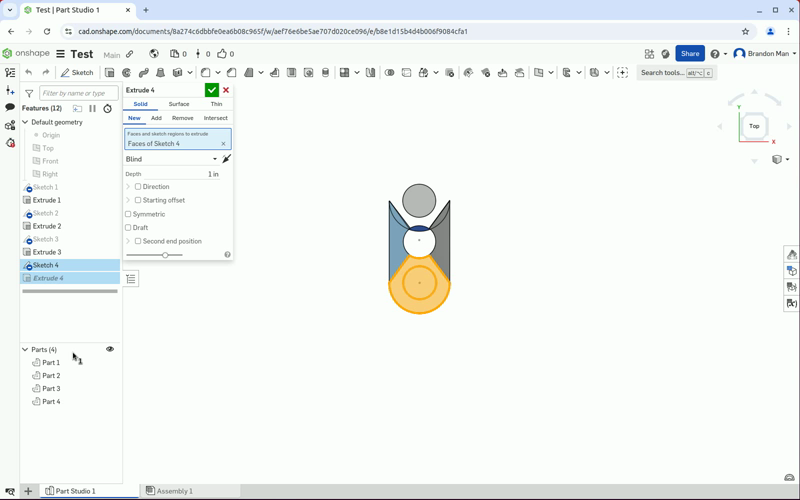
mouse_move(143, 106)
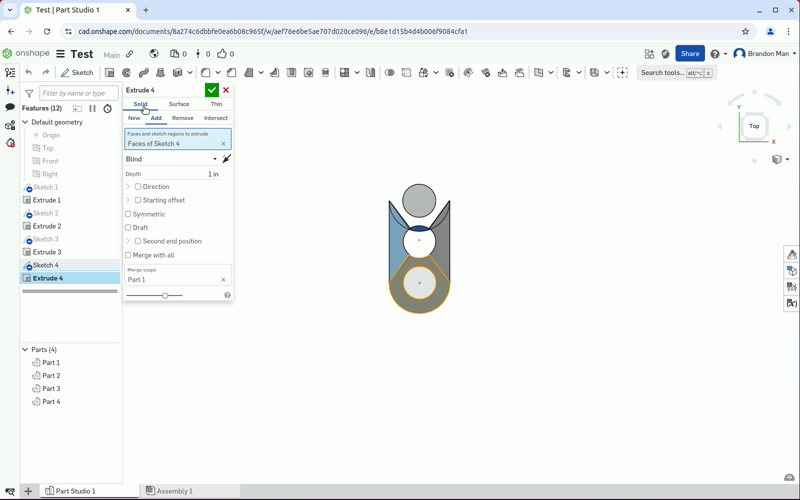
click(143, 106)
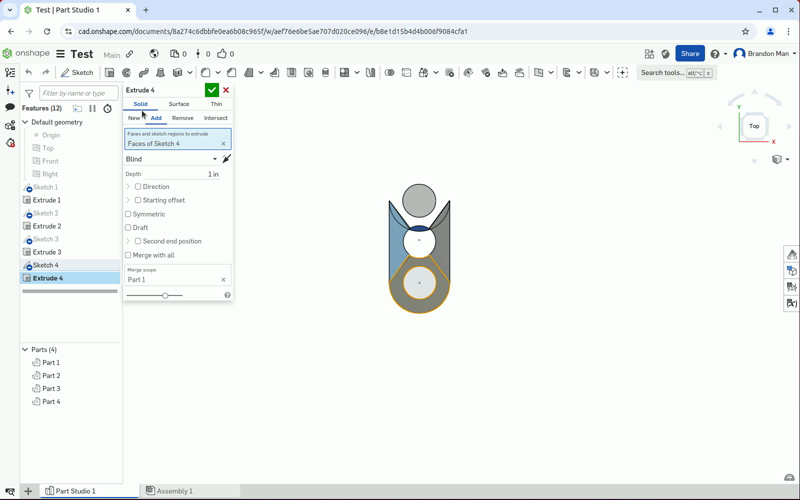
mouse_move(137, 120)
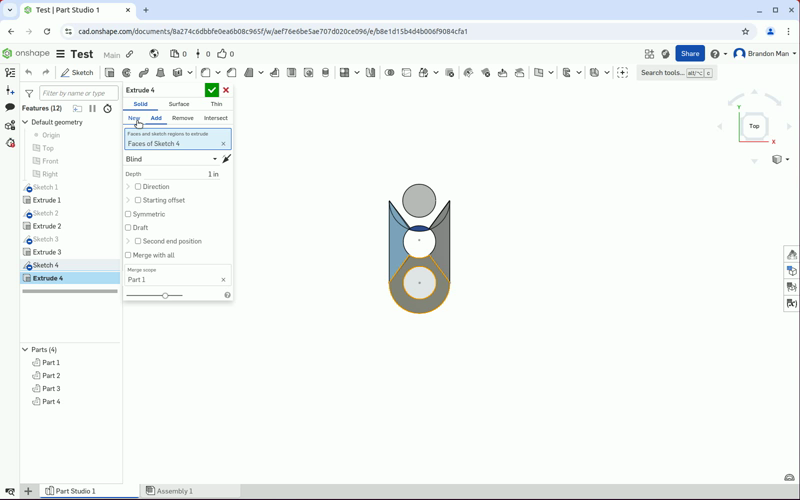
click(137, 120)
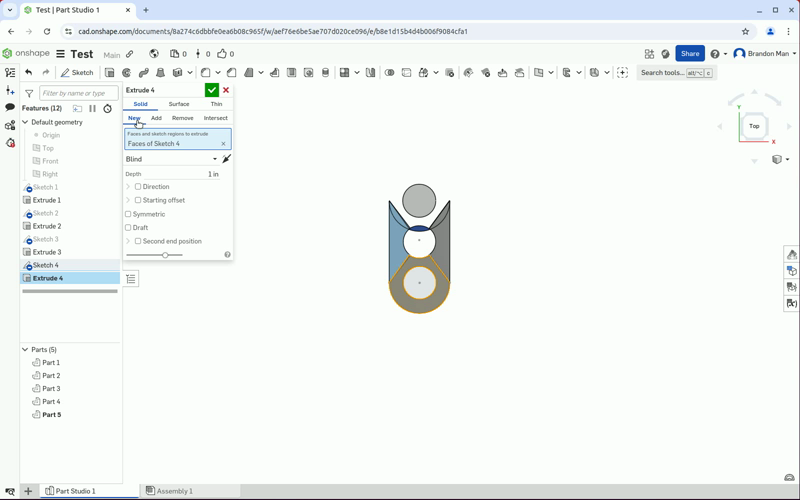
key(tab, 4)
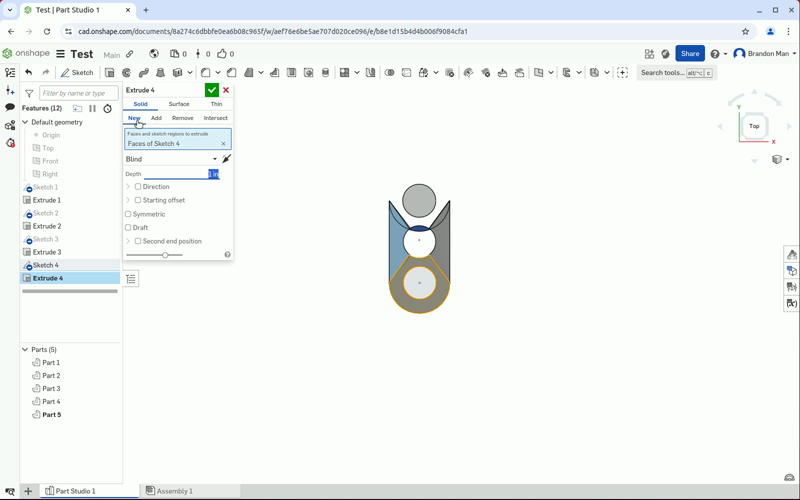
text(3.129)
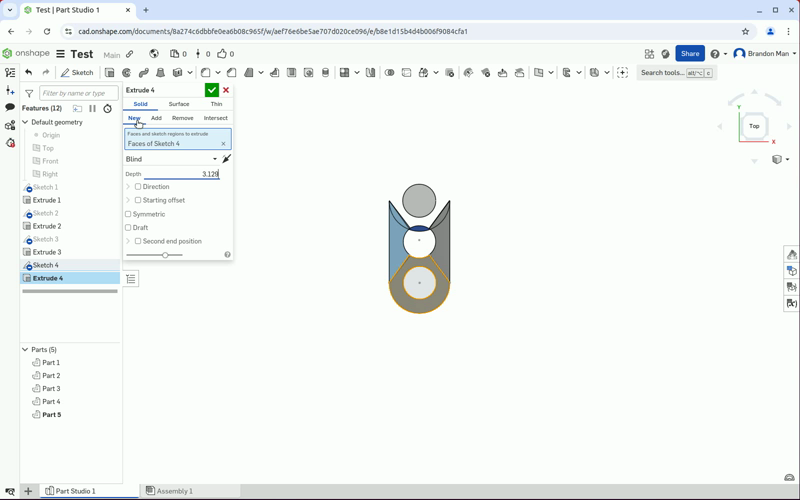
key(enter)
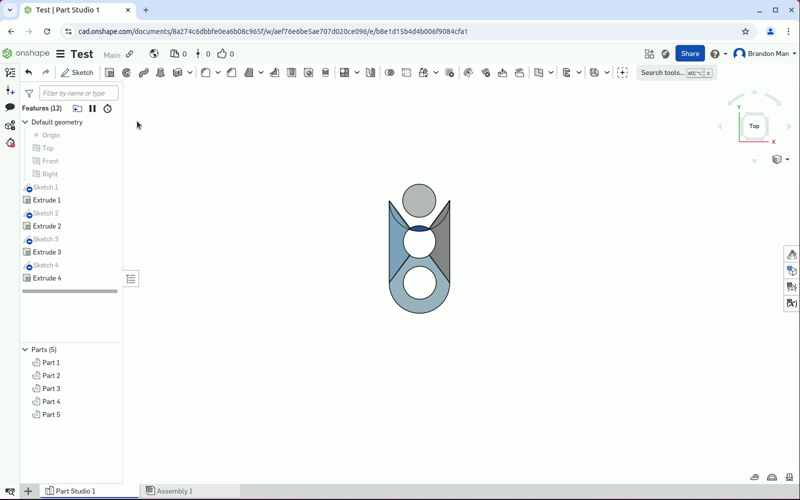
key(shift+h)
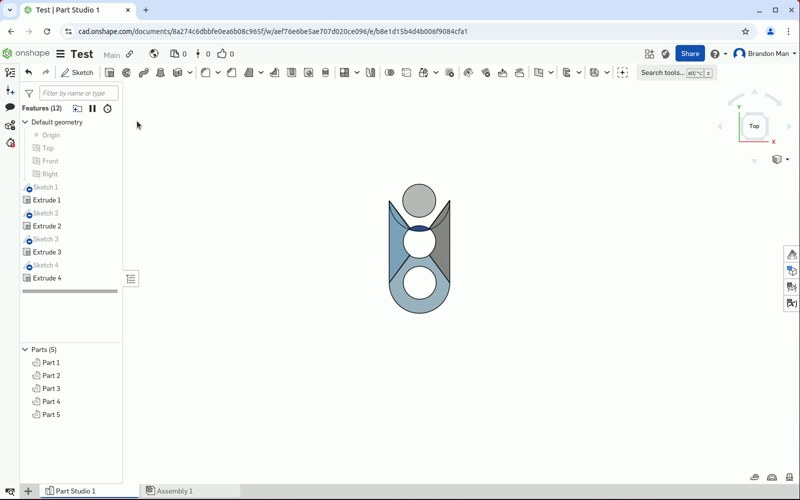
key(shift+h)
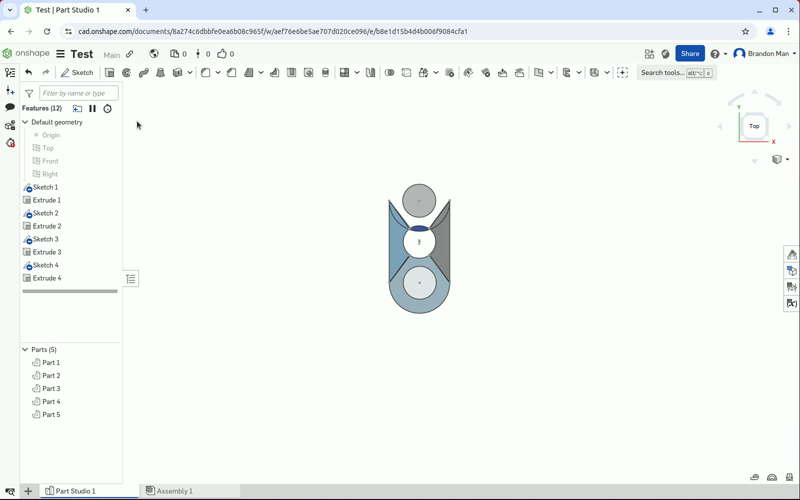
key(shift+7)
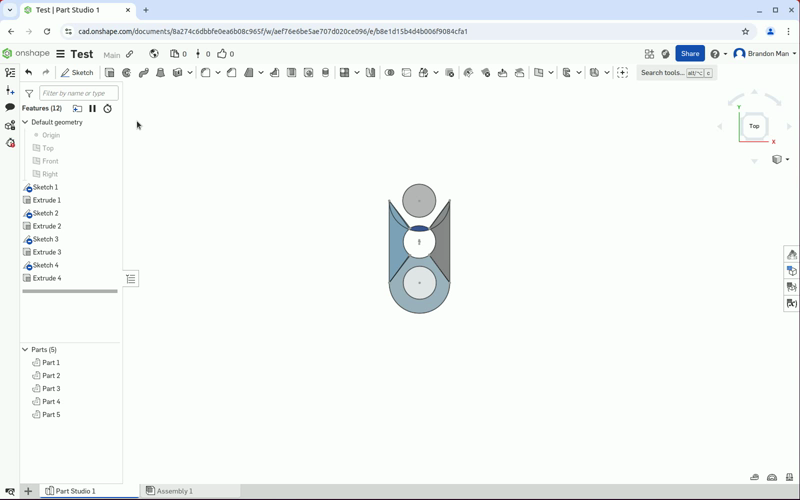
key(up, 3)
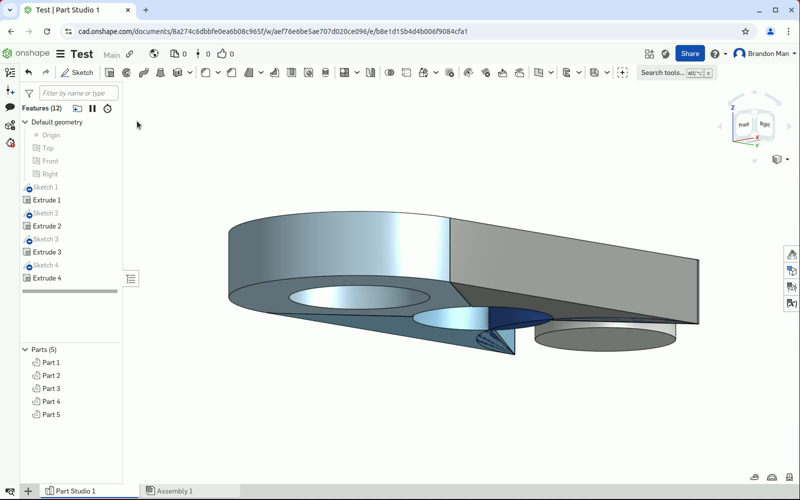
key(left, 3)
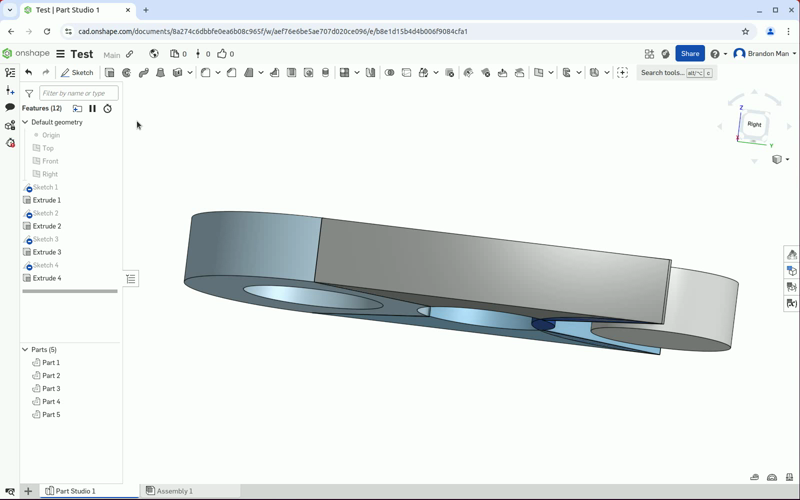
key(right, 3)
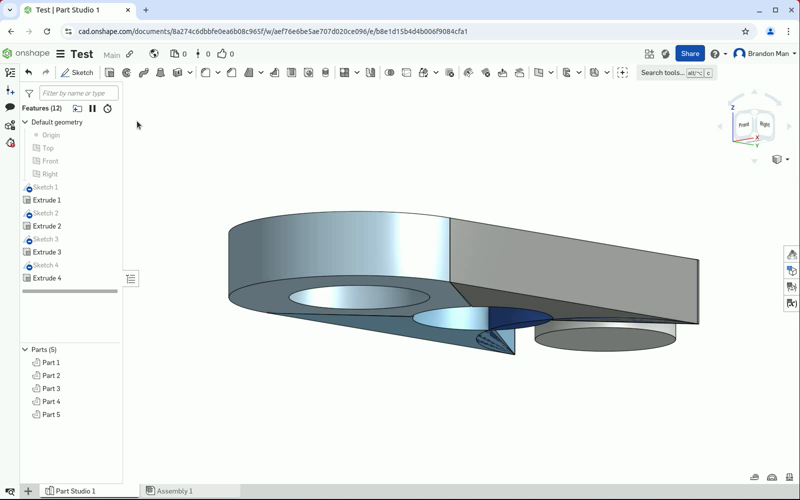
key(down, 3)
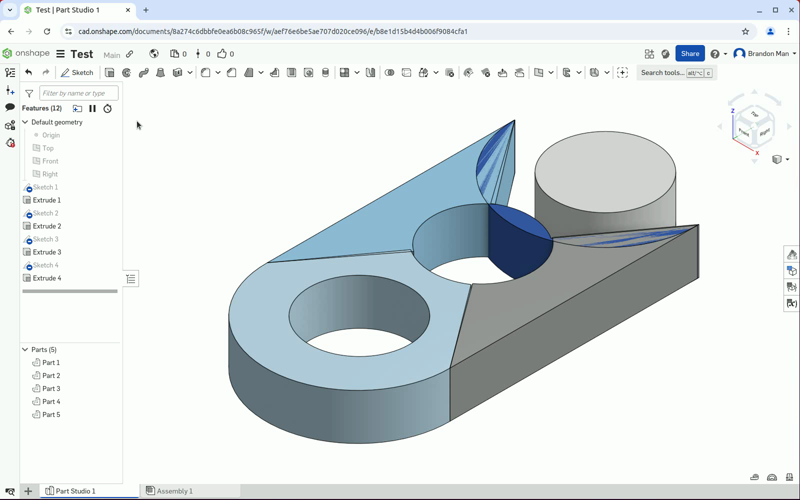
mouse_move(73, 189)
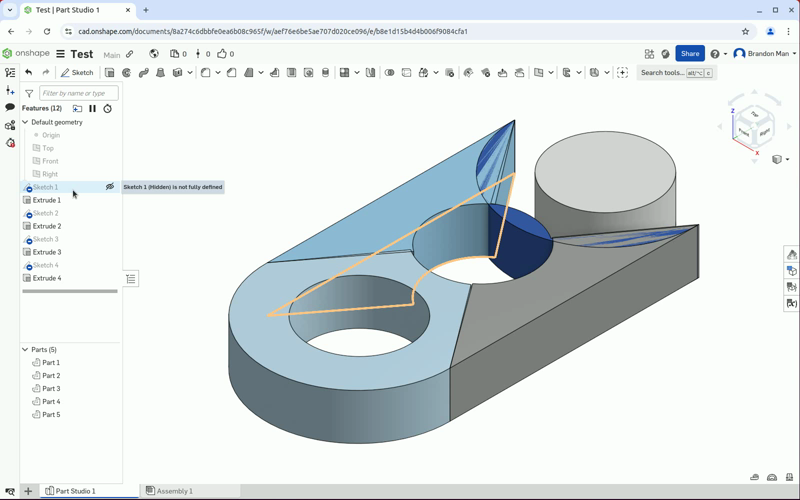
click(73, 189)